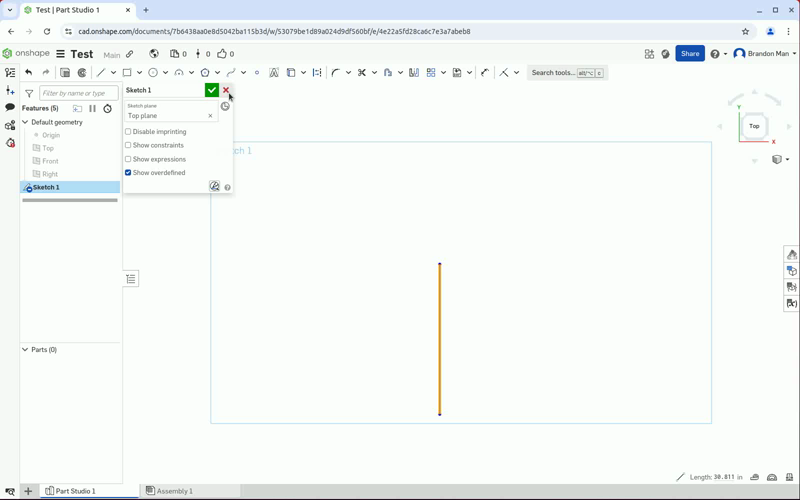
key(shift+h)
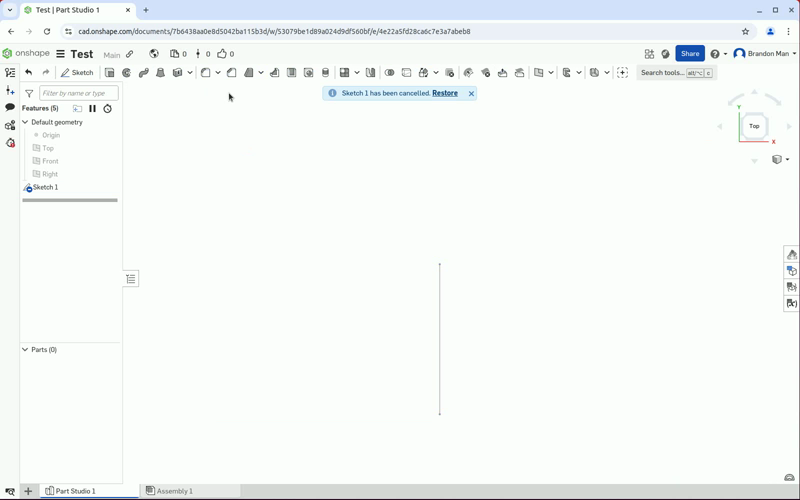
key(shift+s)
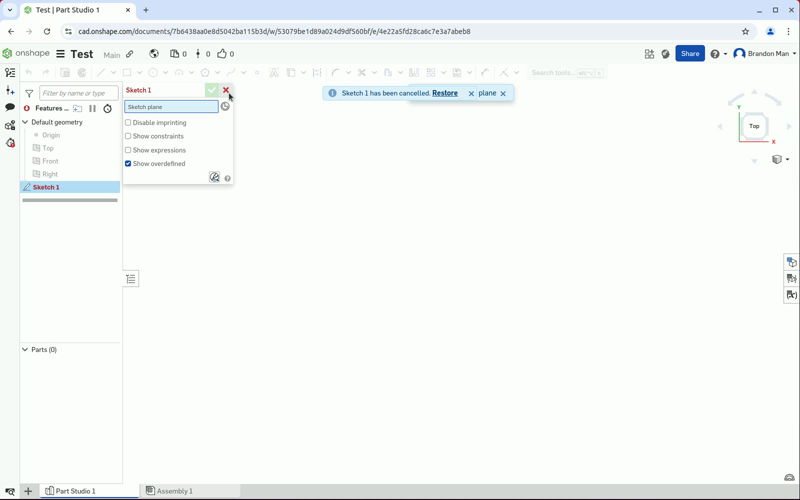
mouse_move(73, 150)
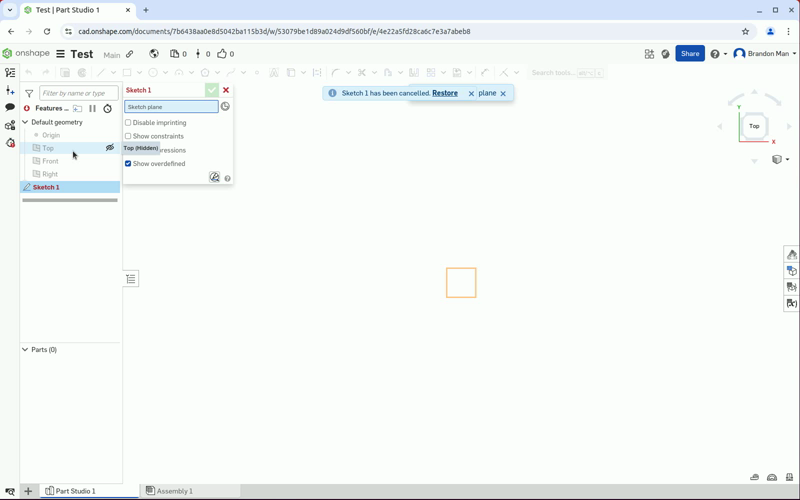
click(73, 150)
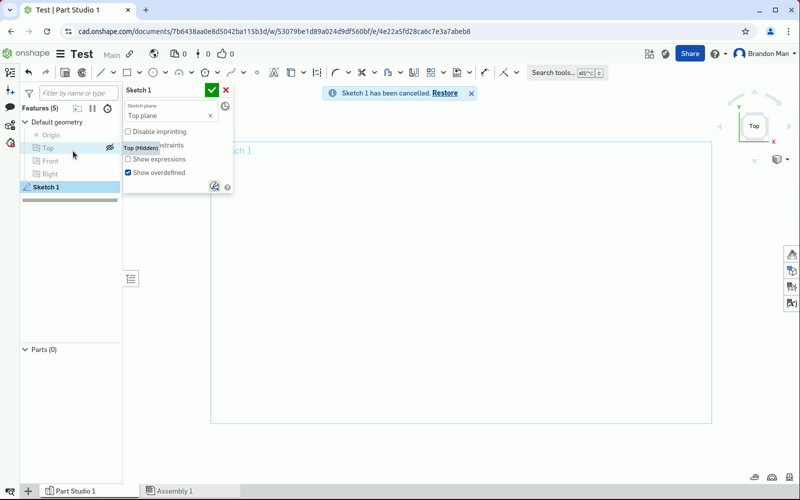
mouse_move(73, 352)
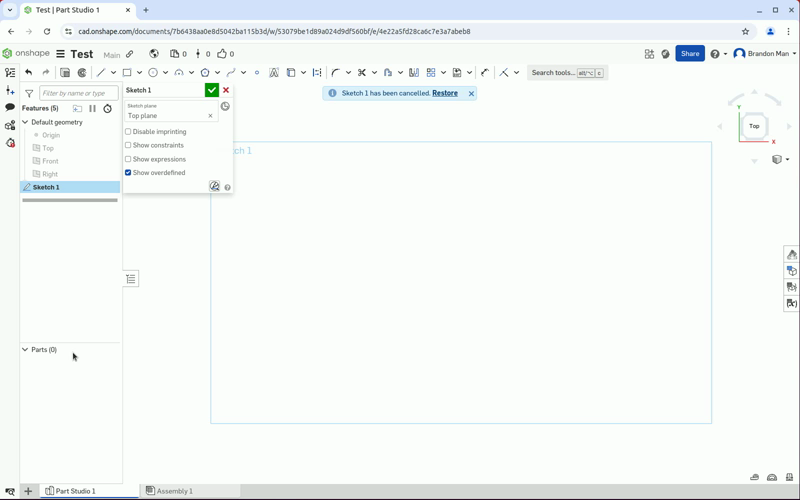
key(y)
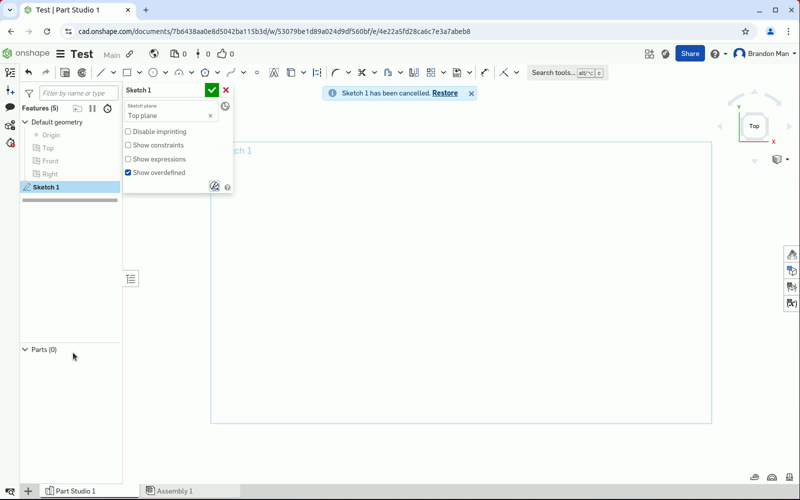
key(l)
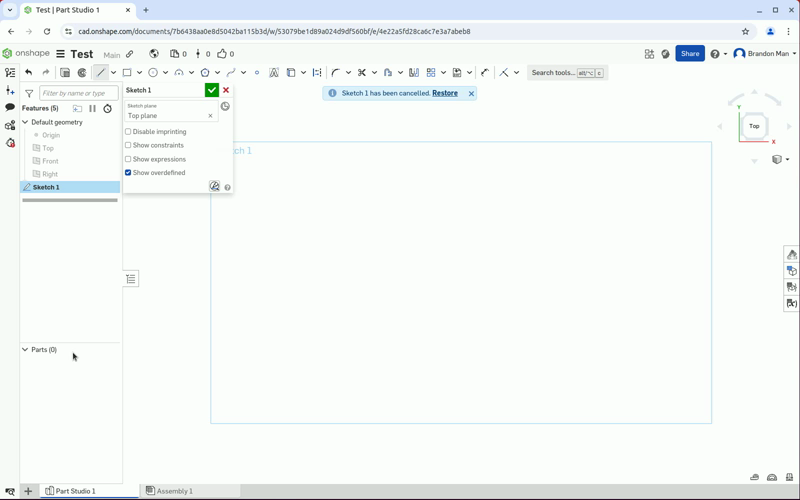
key_down(shift)
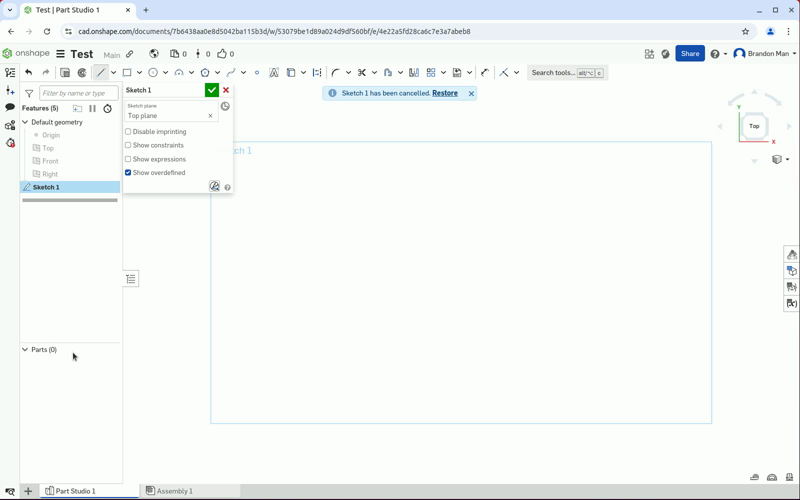
mouse_move(460, 282)
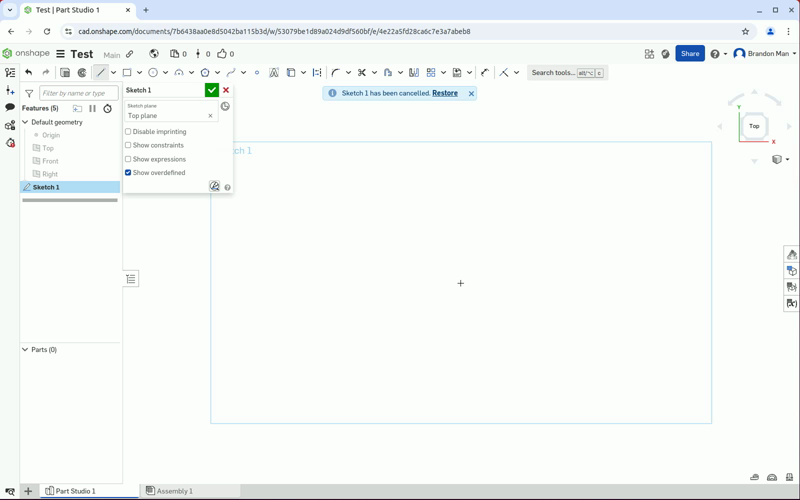
click(460, 282)
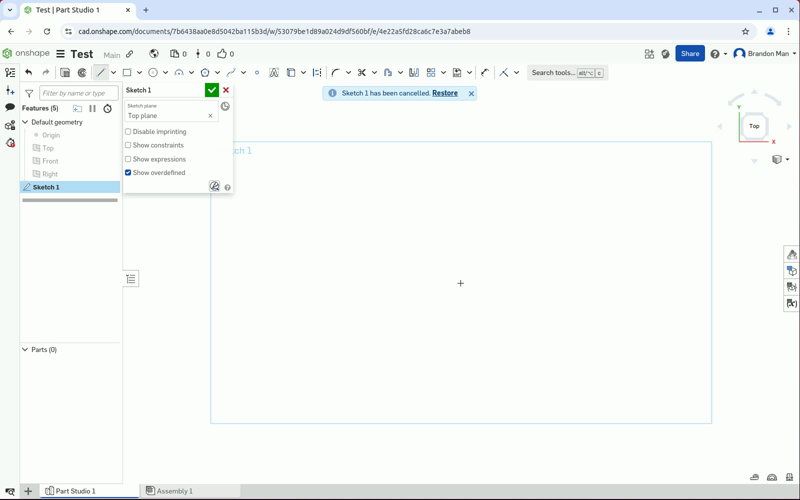
key_up(shift)
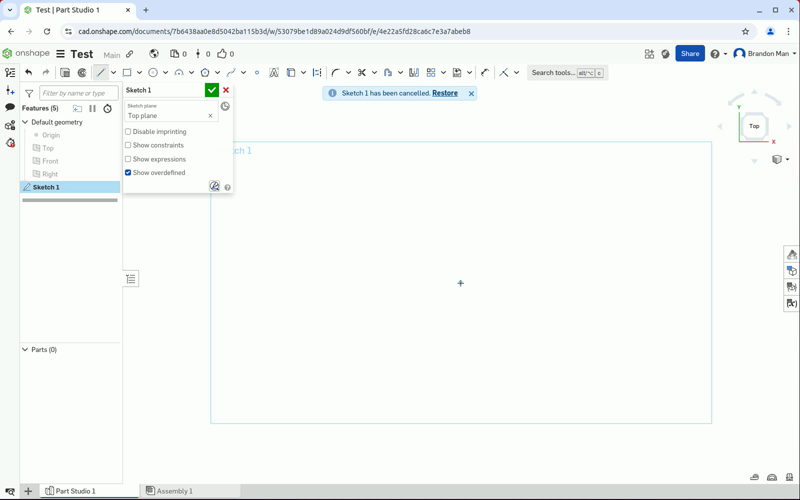
key_down(shift)
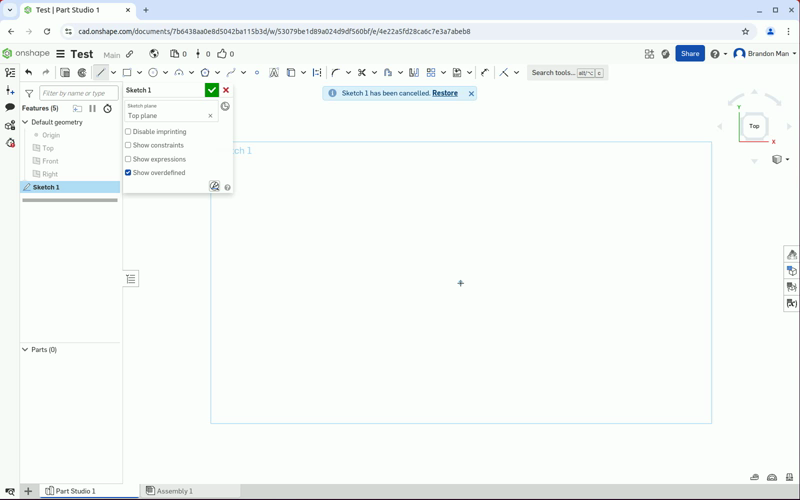
mouse_move(573, 282)
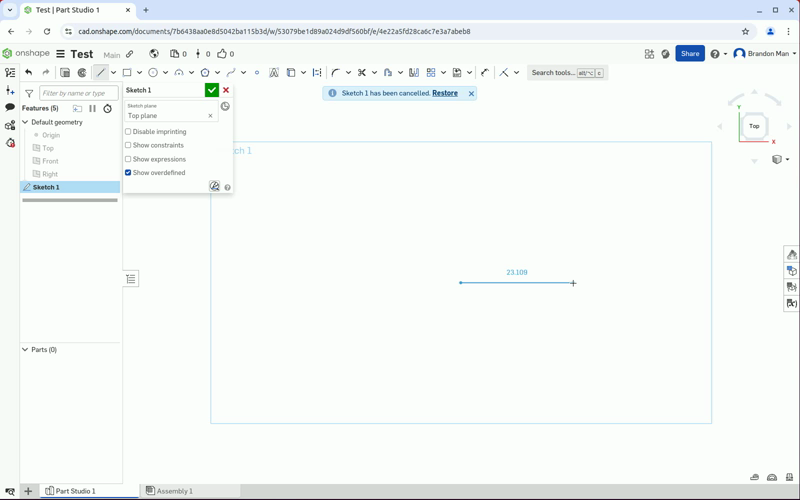
click(573, 282)
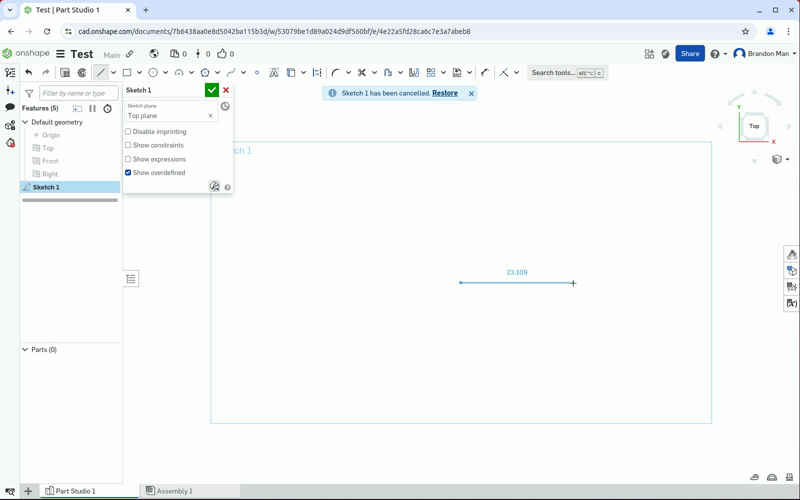
key_up(shift)
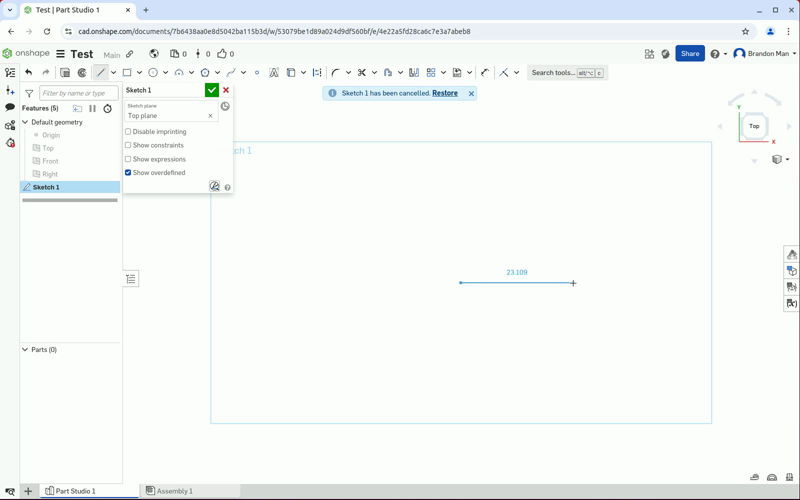
key_down(shift)
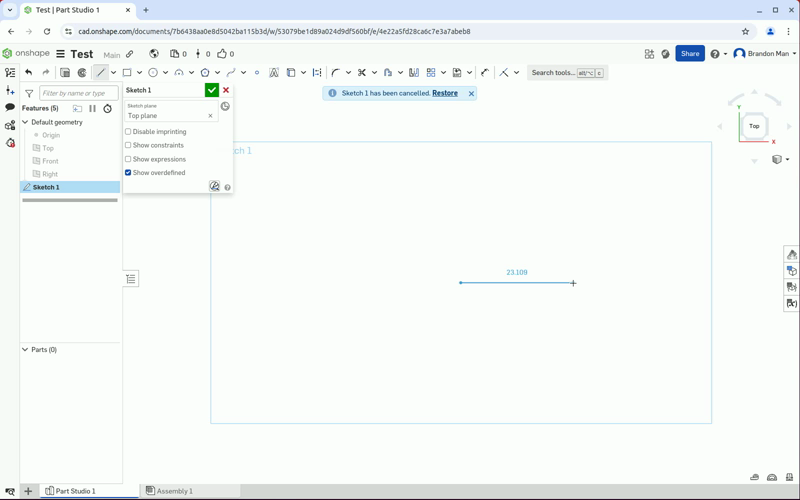
mouse_move(589, 282)
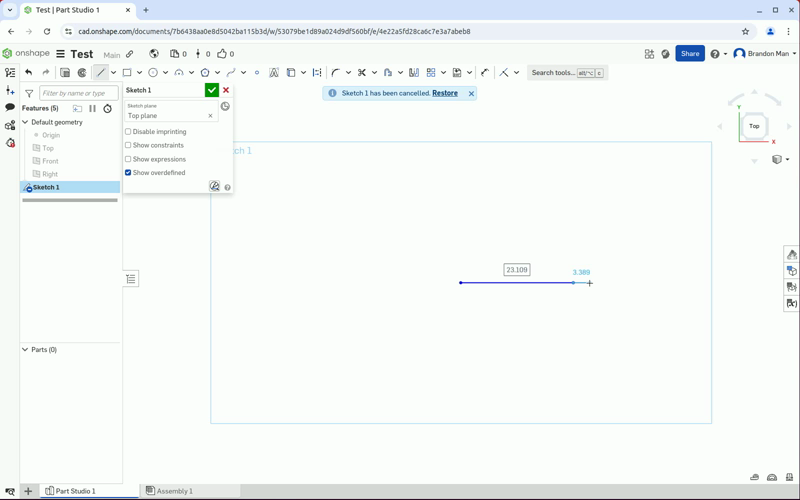
mouse_move(573, 245)
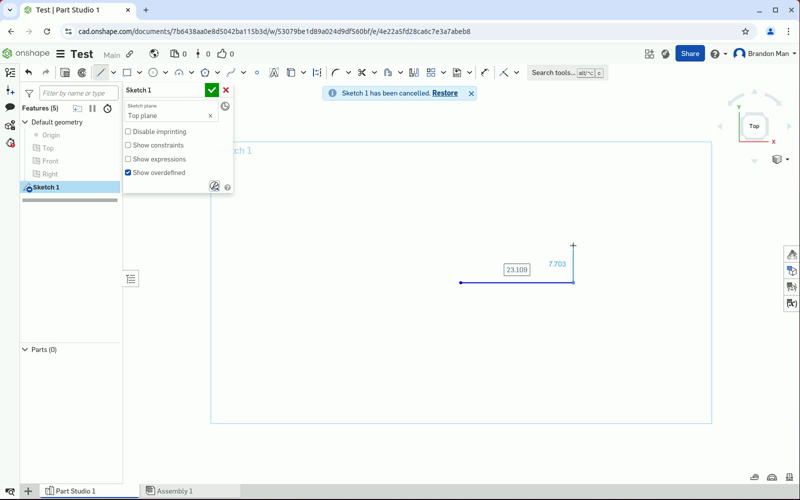
click(573, 245)
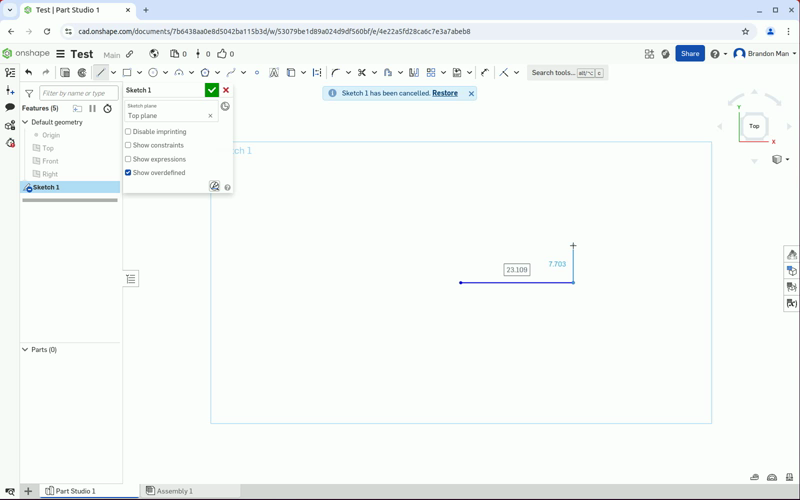
key_up(shift)
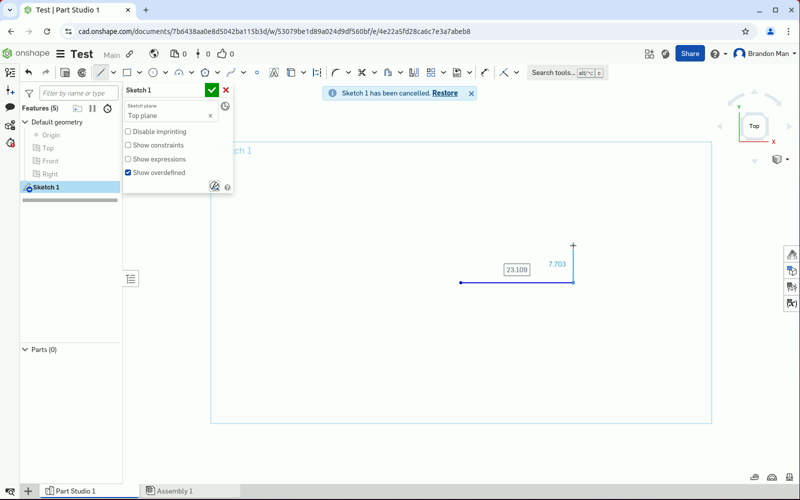
key_down(shift)
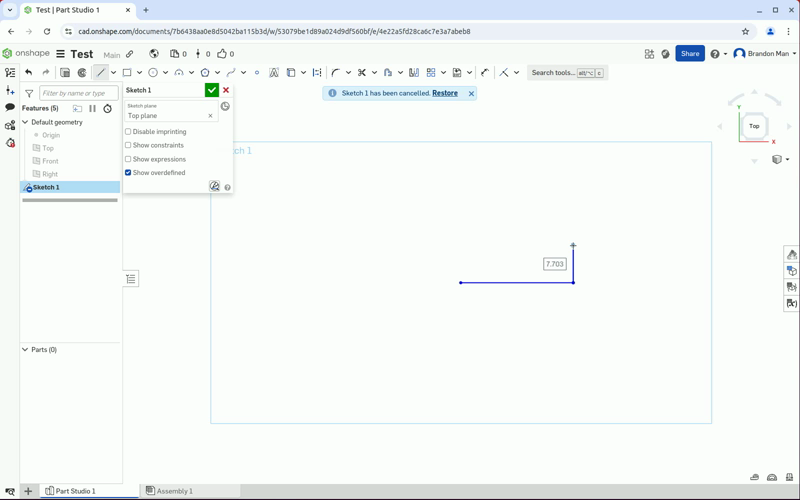
mouse_move(460, 245)
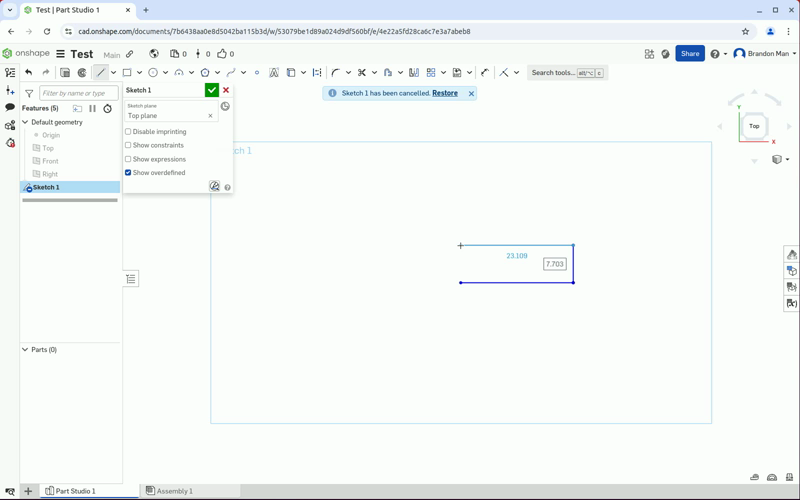
click(460, 245)
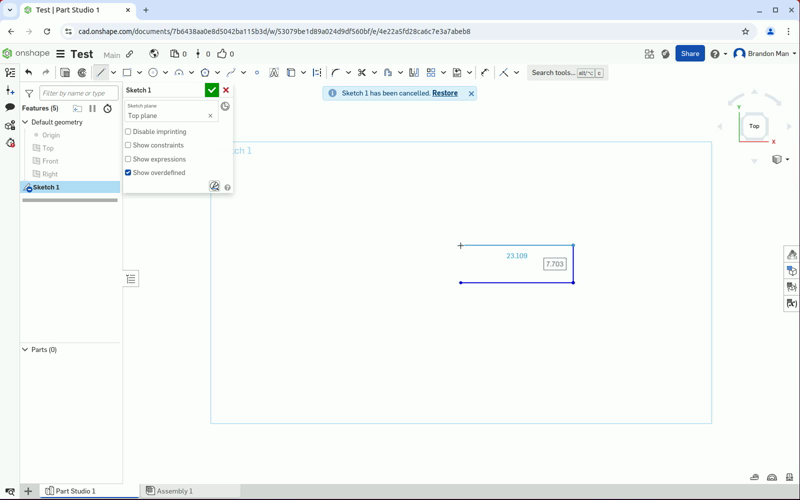
key_up(shift)
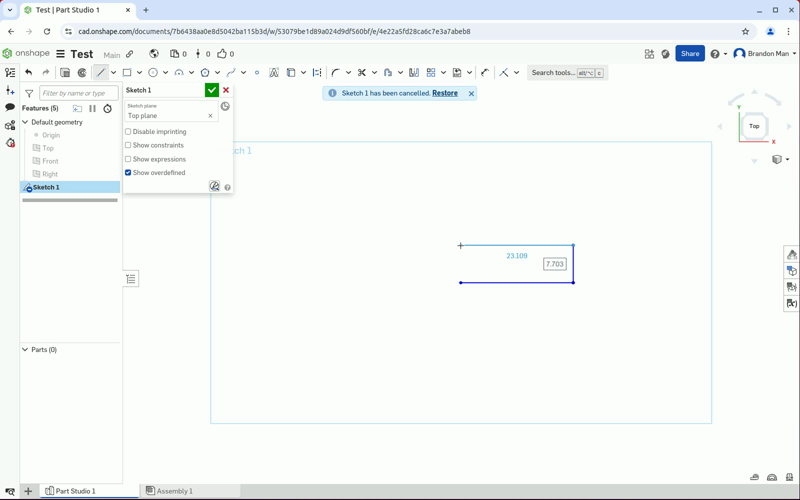
mouse_move(490, 245)
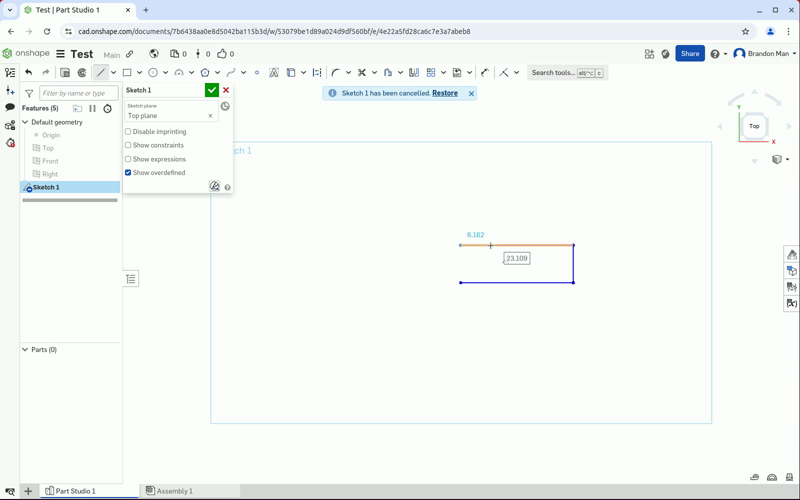
key_down(shift)
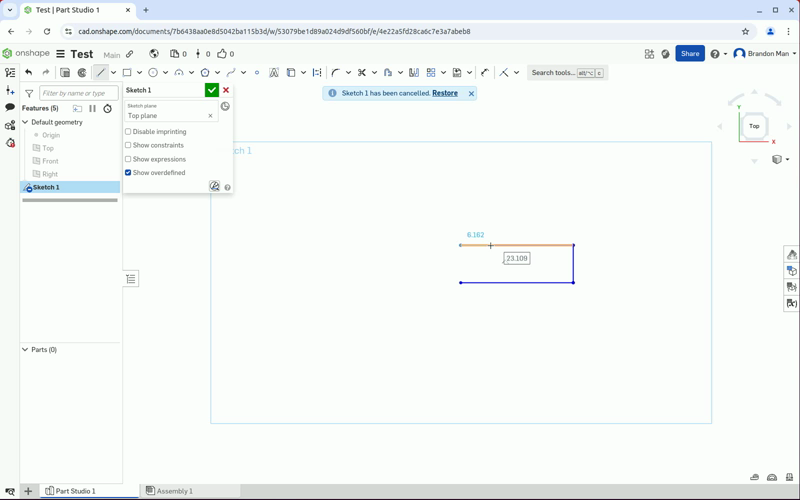
mouse_move(460, 282)
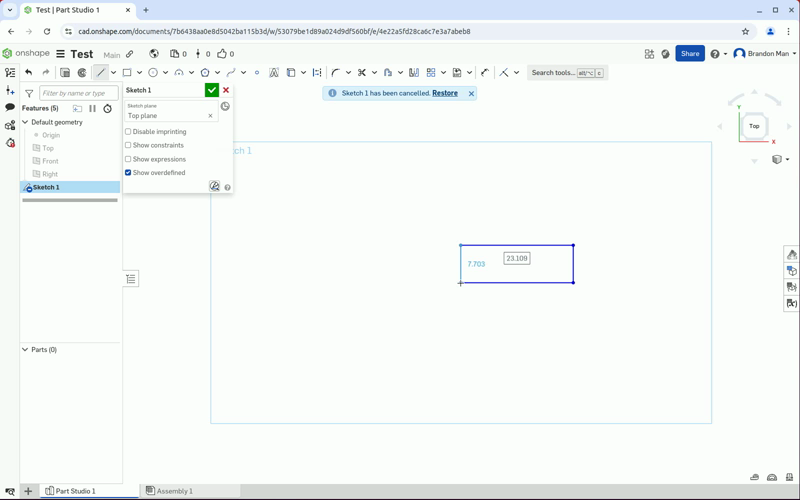
key_up(shift)
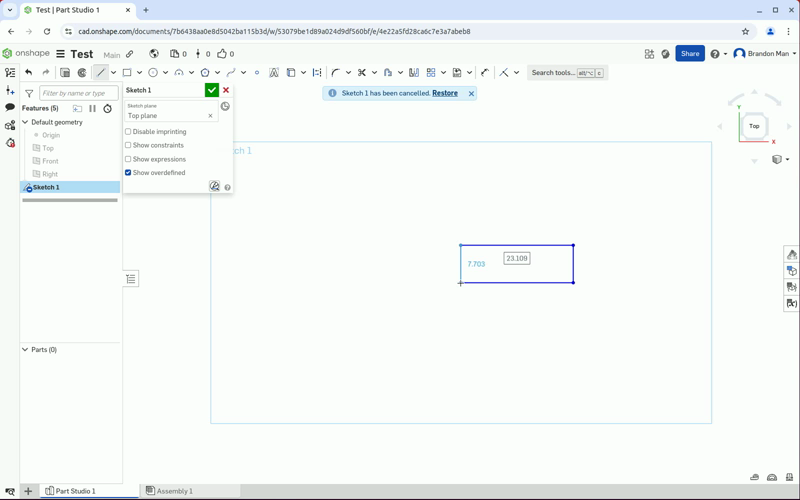
click(460, 282)
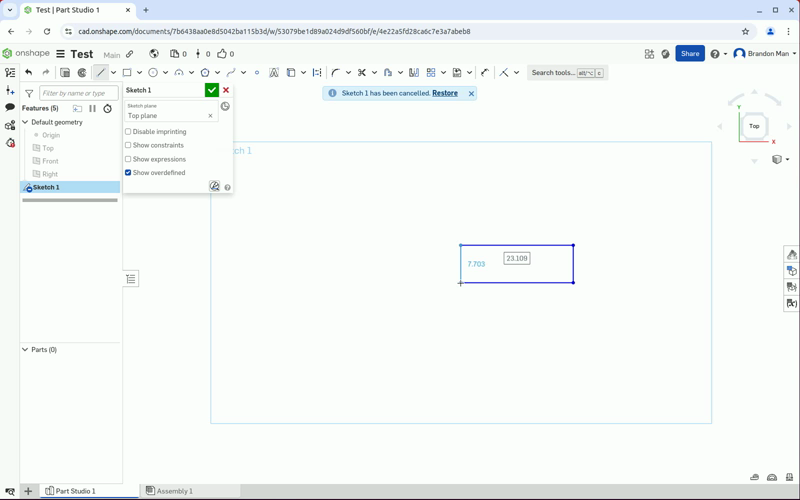
key(esc)
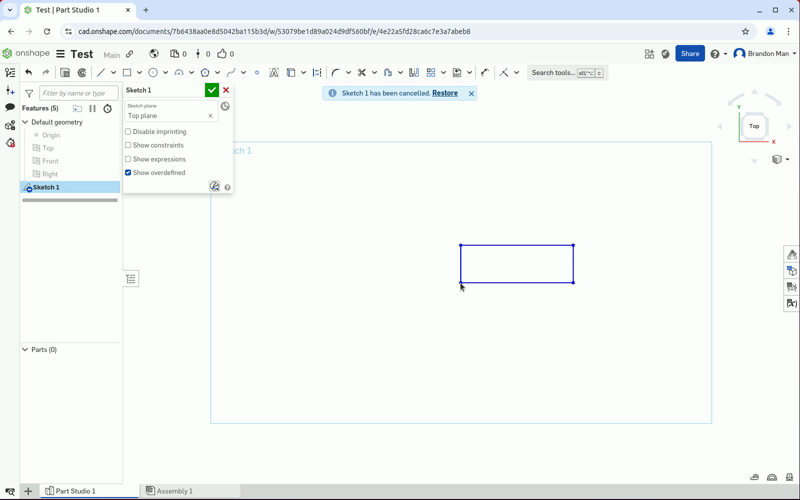
mouse_move(567, 269)
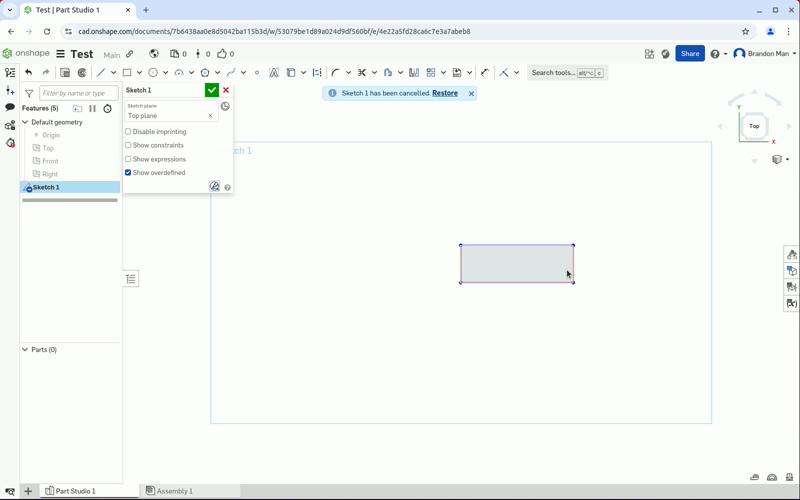
click(567, 269)
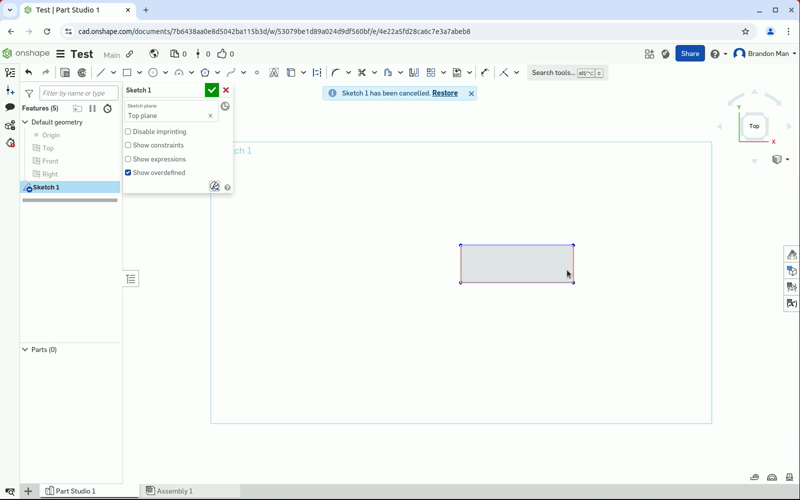
mouse_move(73, 352)
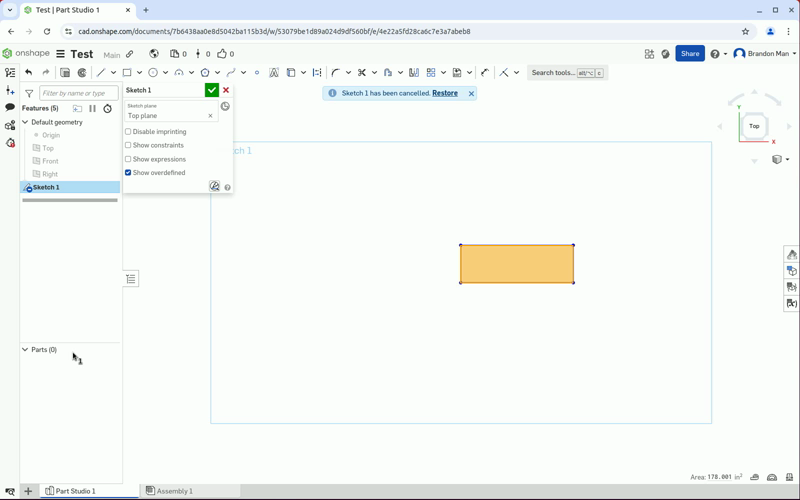
key(shift+y)
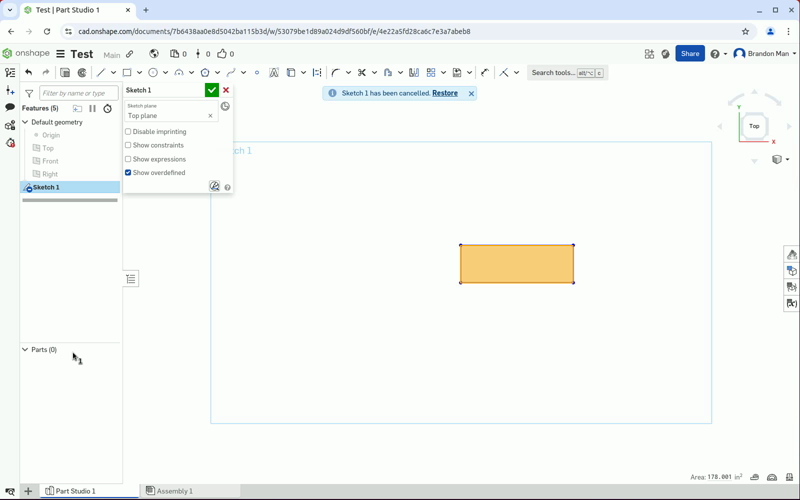
key(shift+e)
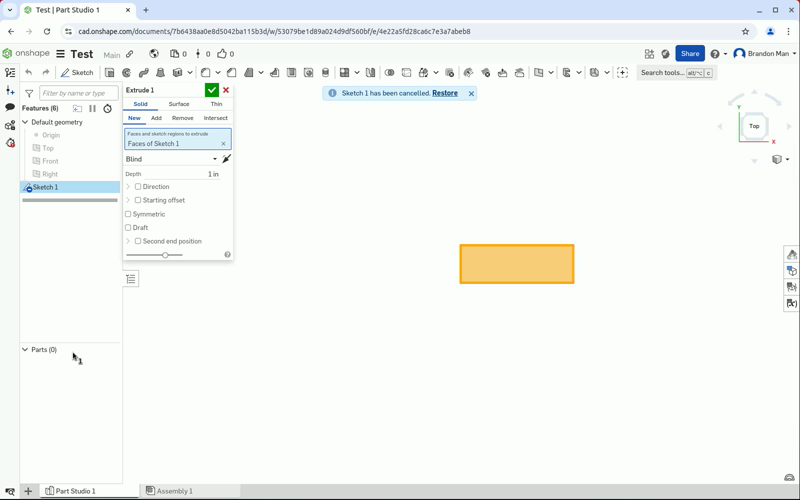
mouse_move(143, 106)
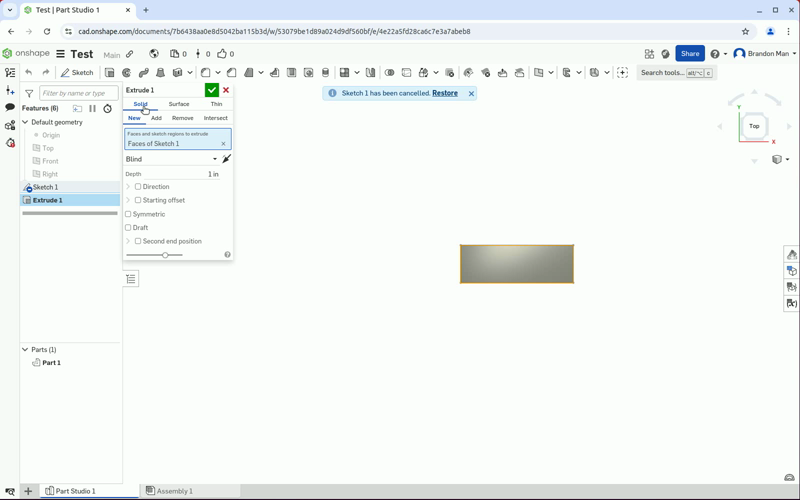
click(143, 106)
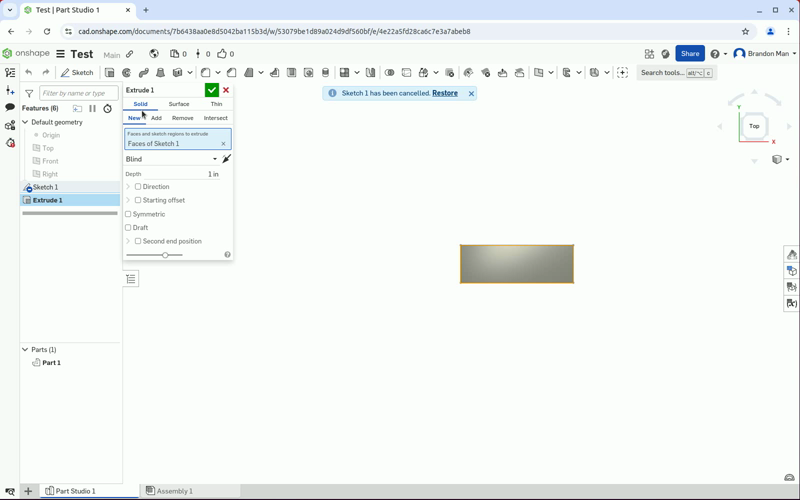
mouse_move(137, 120)
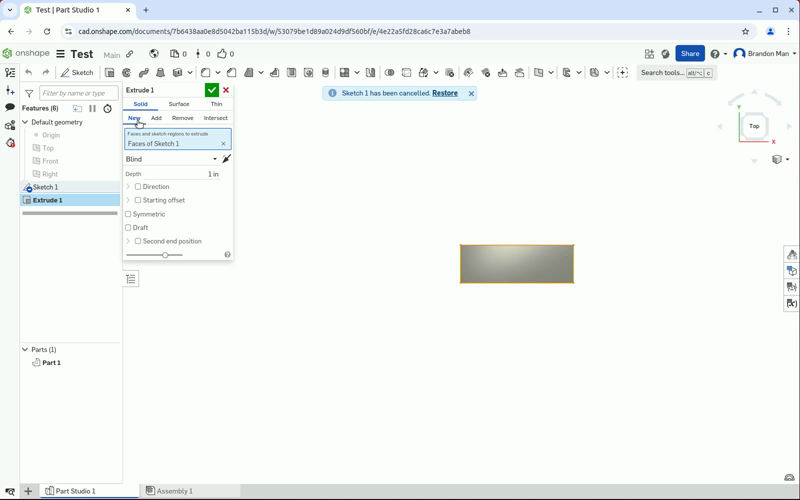
click(137, 120)
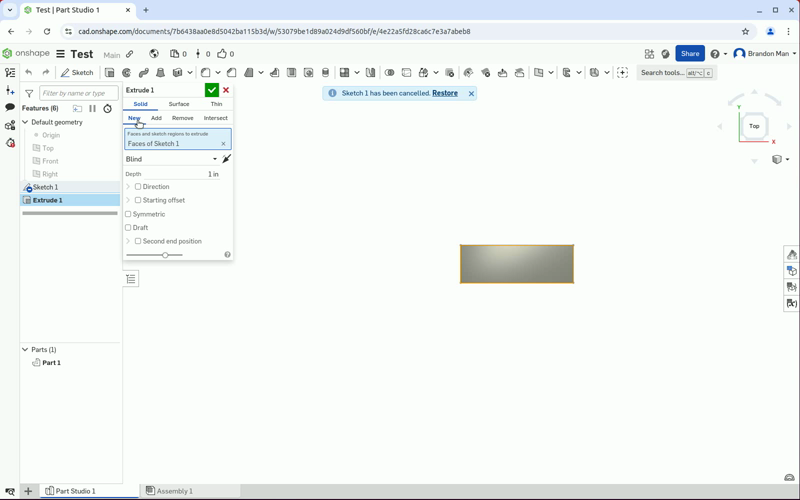
key(tab, 4)
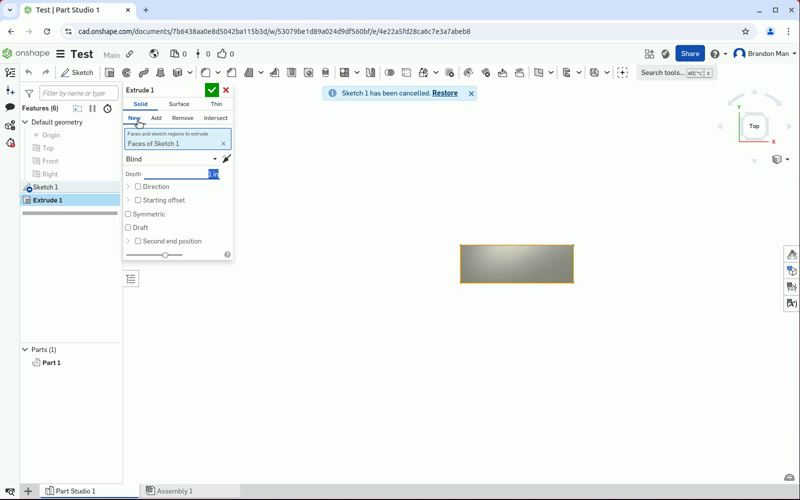
text(7.703)
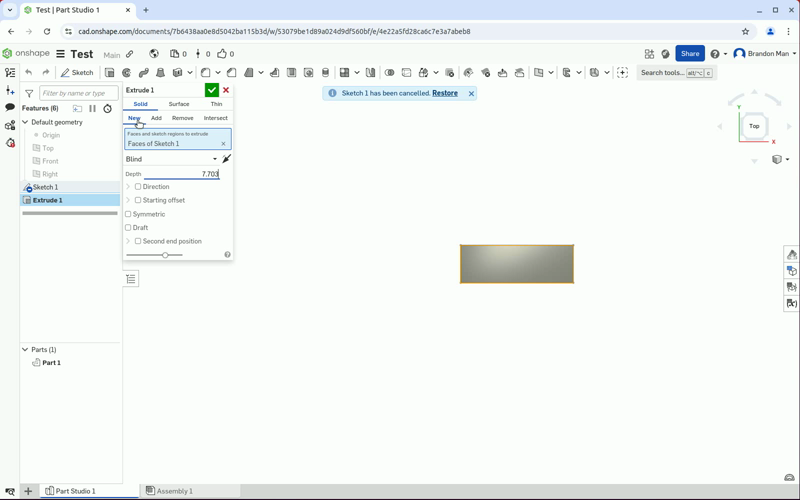
key(enter)
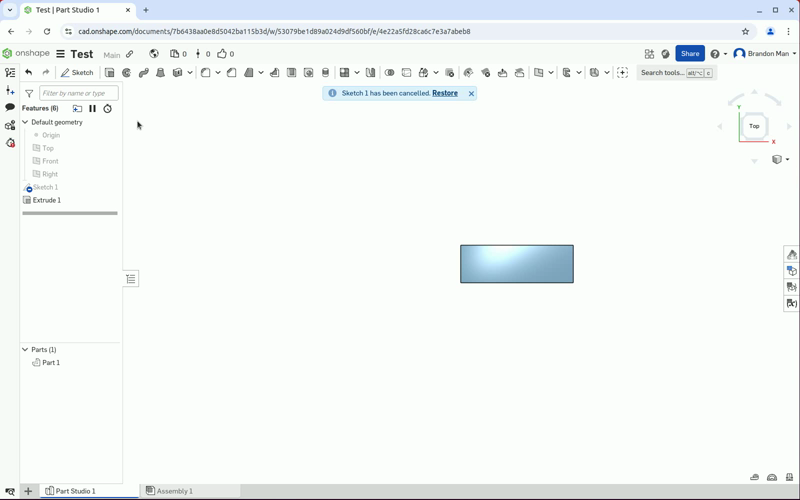
key(shift+h)
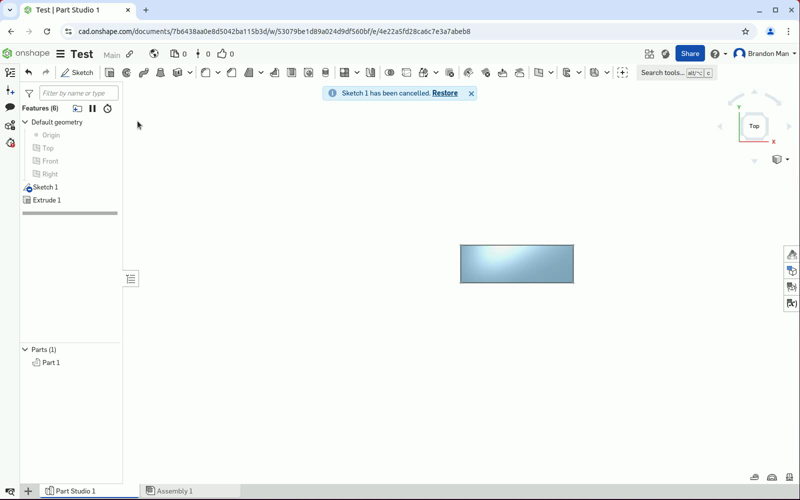
key(shift+h)
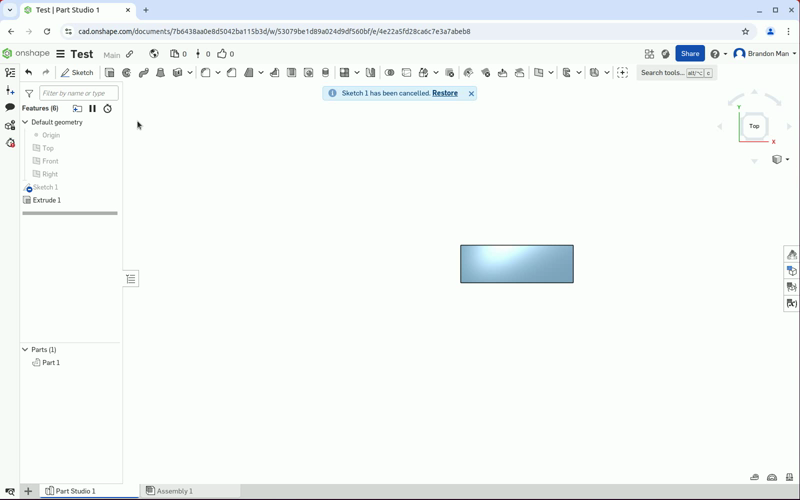
mouse_move(73, 189)
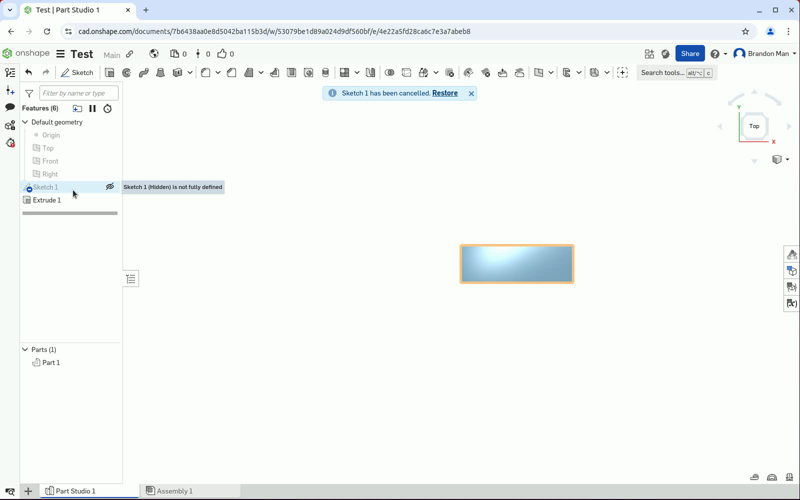
click(73, 189)
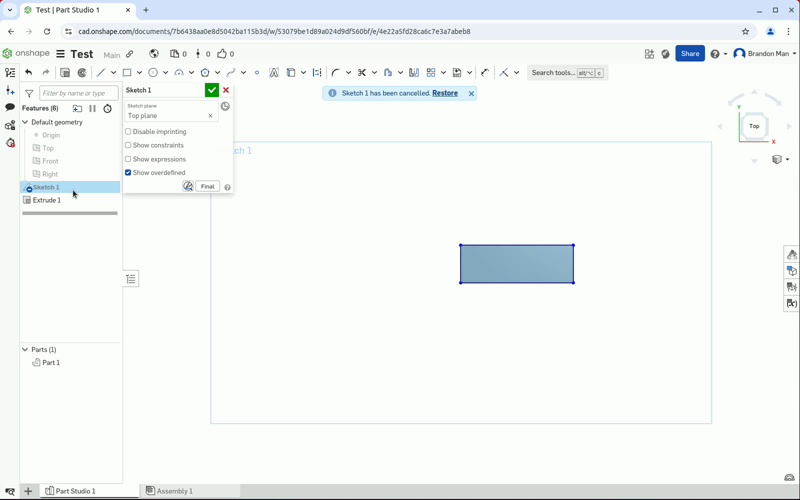
mouse_move(229, 92)
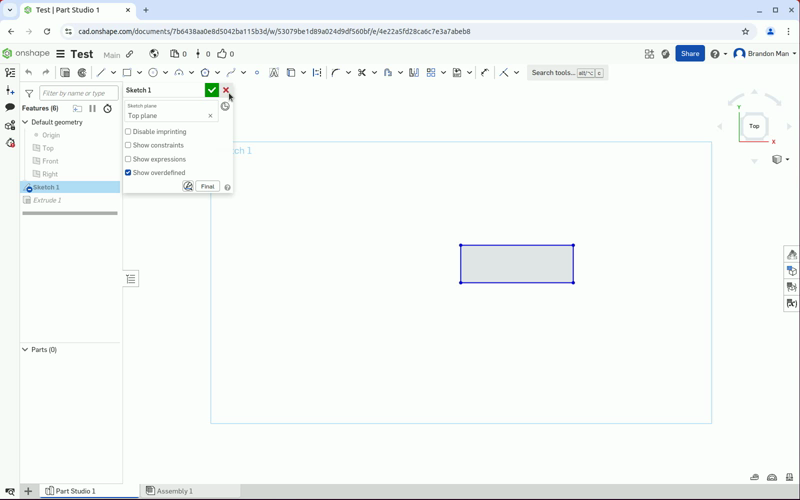
click(229, 92)
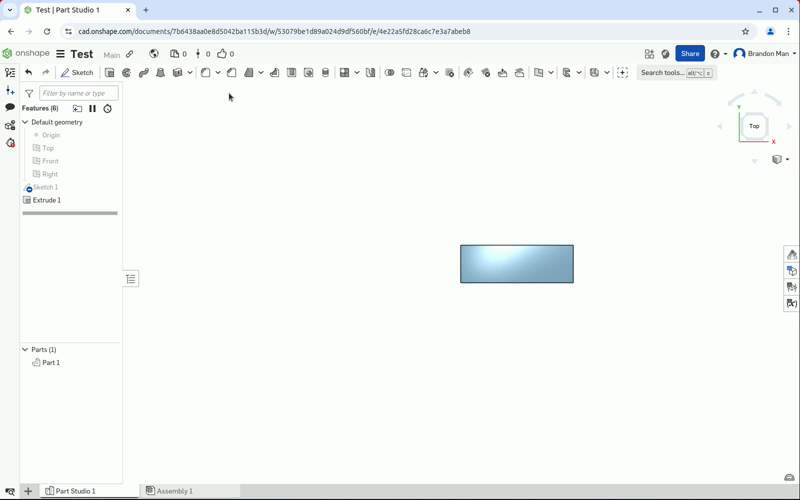
mouse_move(73, 352)
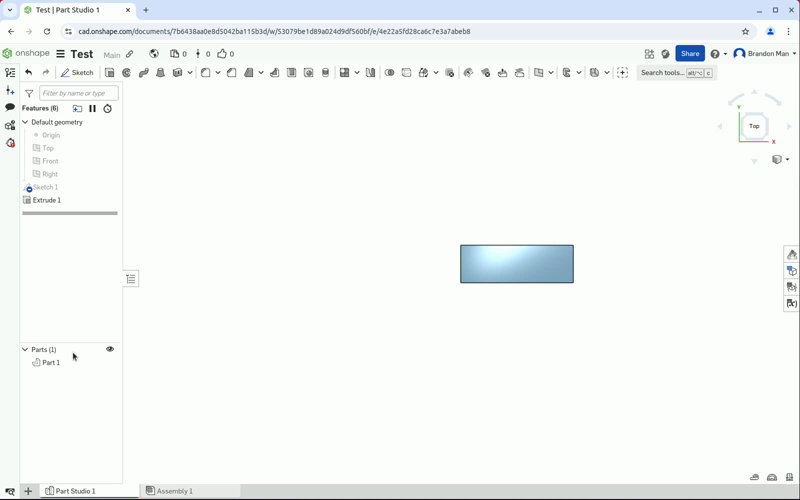
key(y)
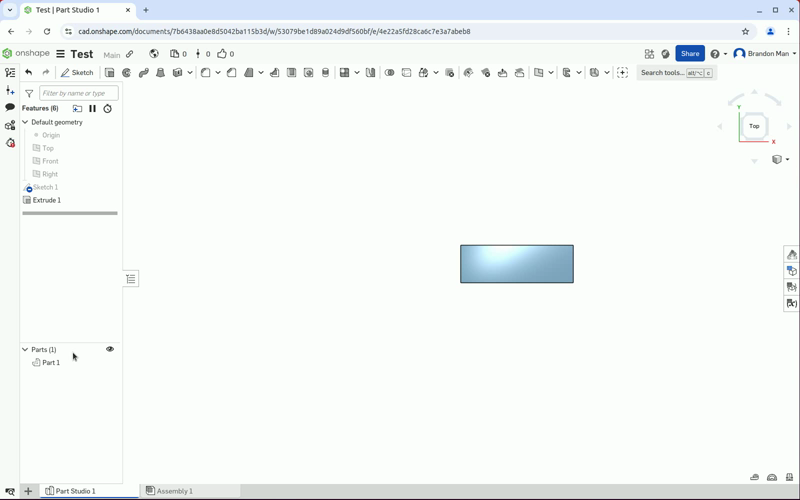
key(shift+p)
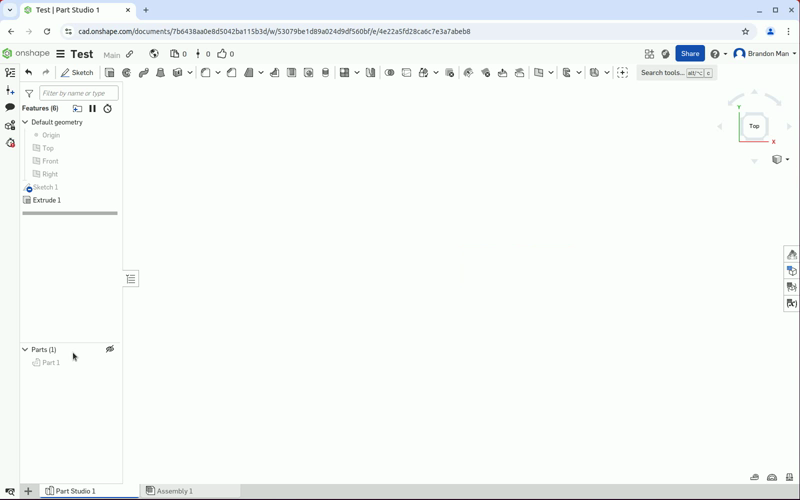
key(space)
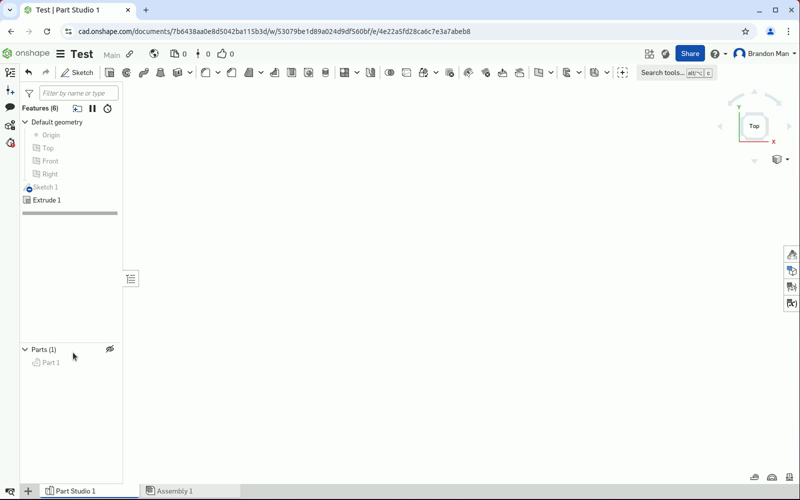
key_down(shift)
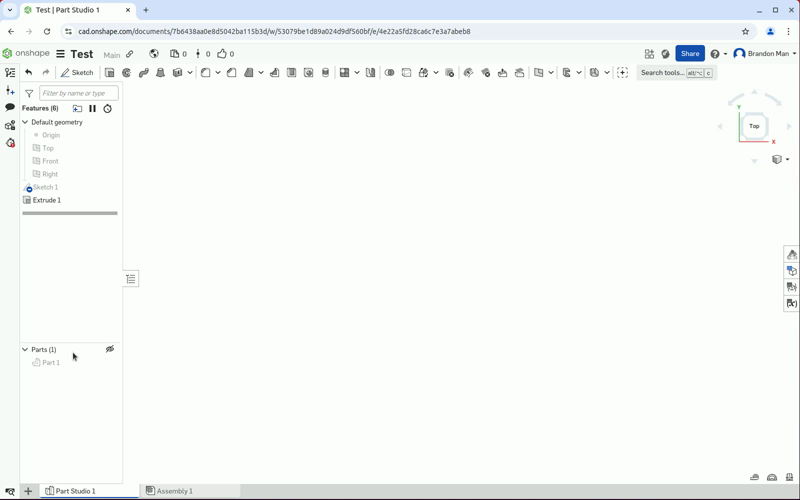
key(up)
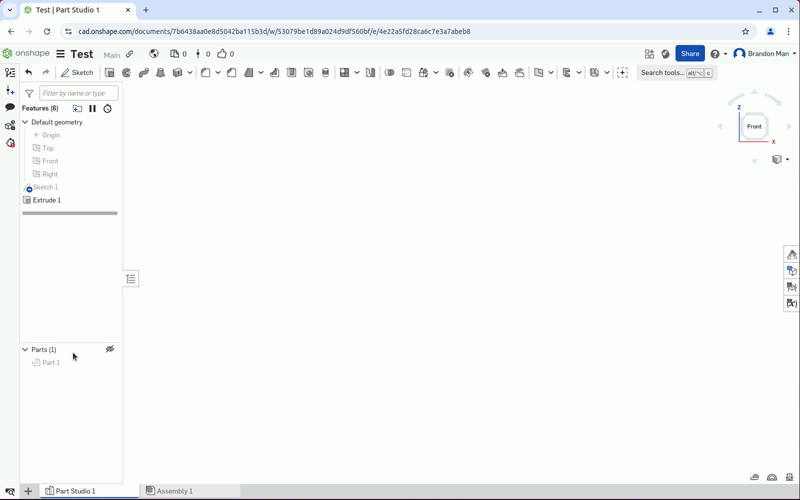
key_up(shift)
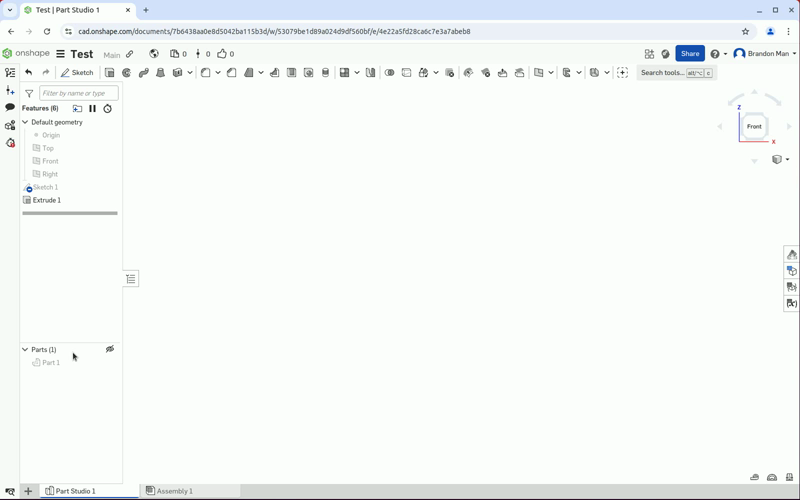
mouse_move(73, 352)
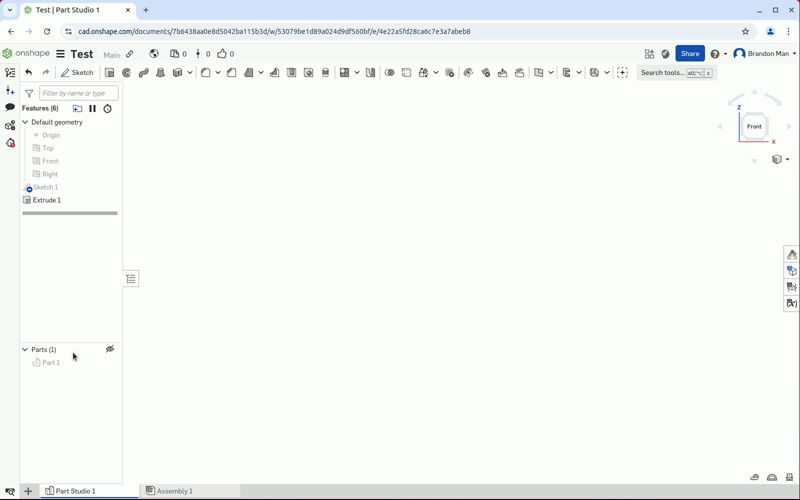
key(shift+y)
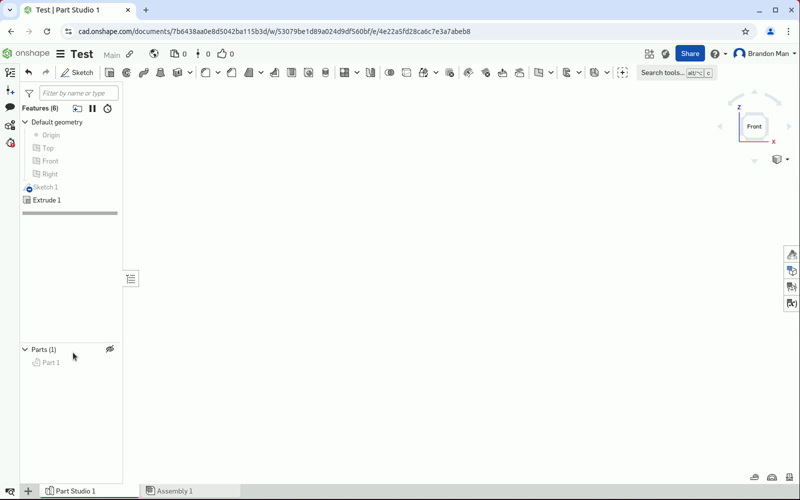
key(shift+s)
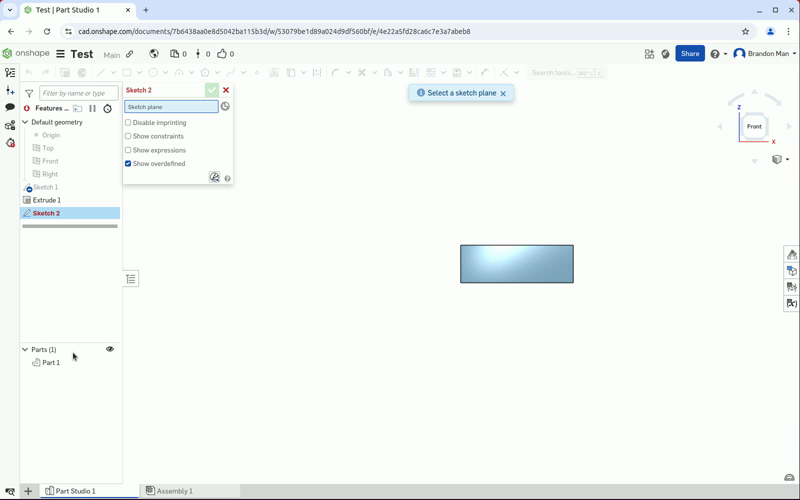
mouse_move(73, 163)
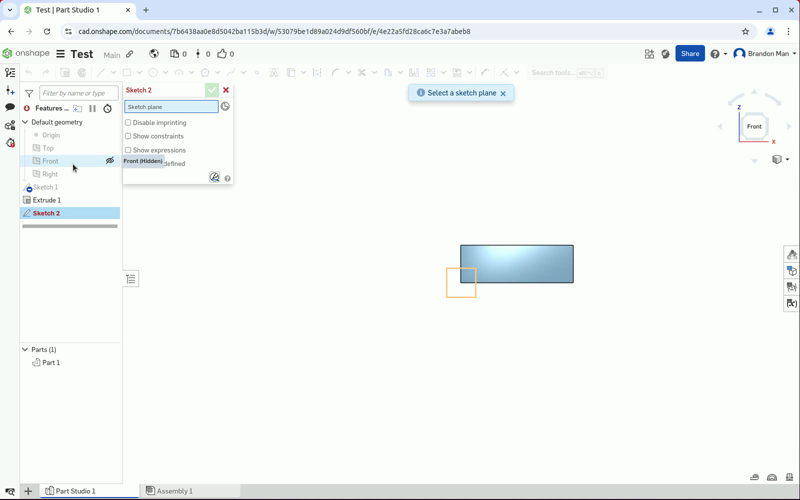
click(73, 163)
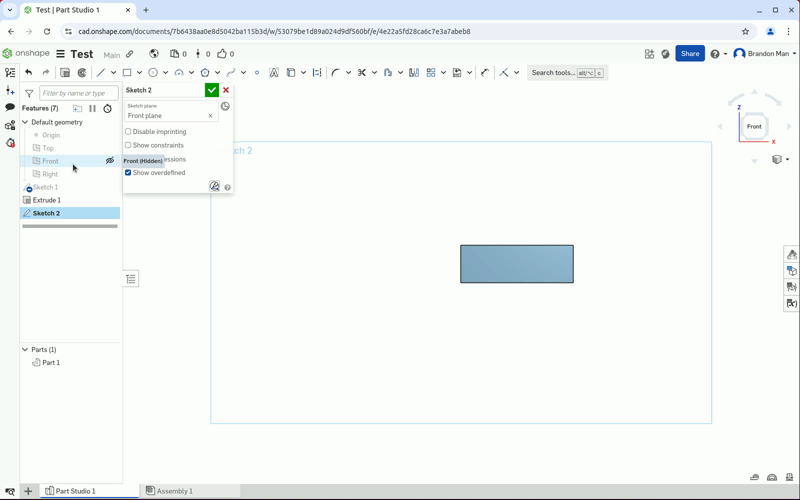
mouse_move(73, 352)
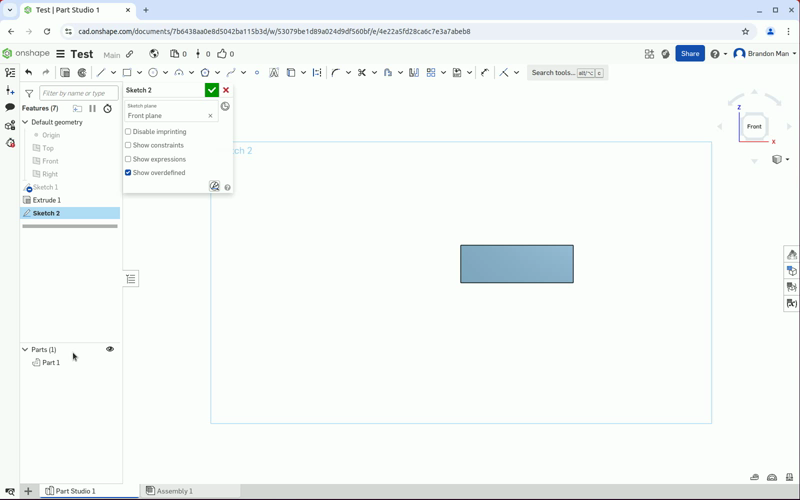
key(y)
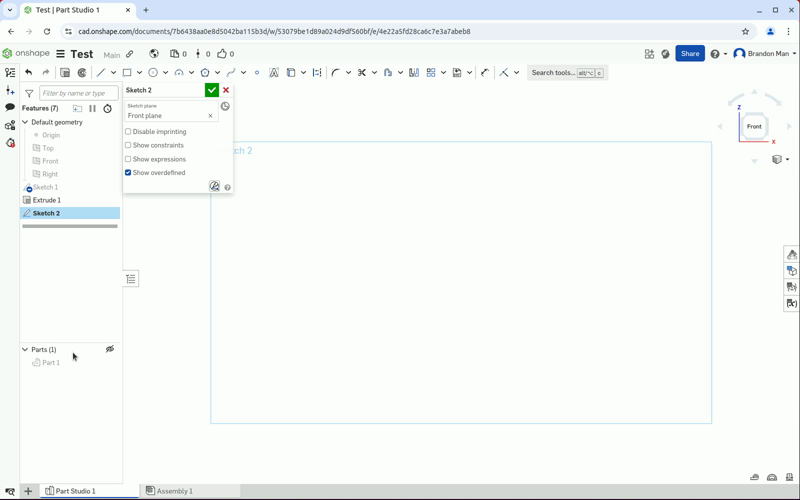
key(l)
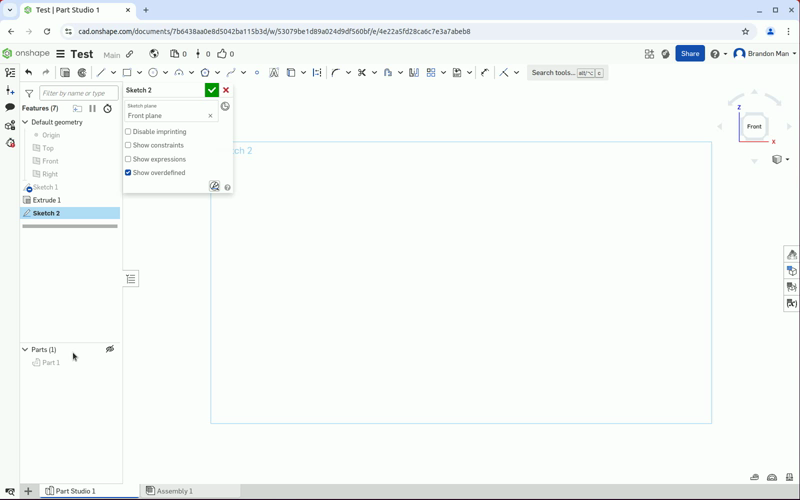
key_down(shift)
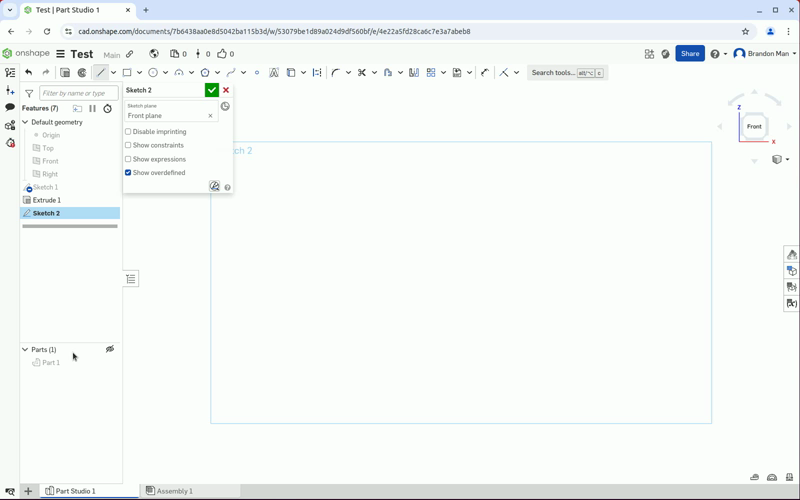
mouse_move(498, 264)
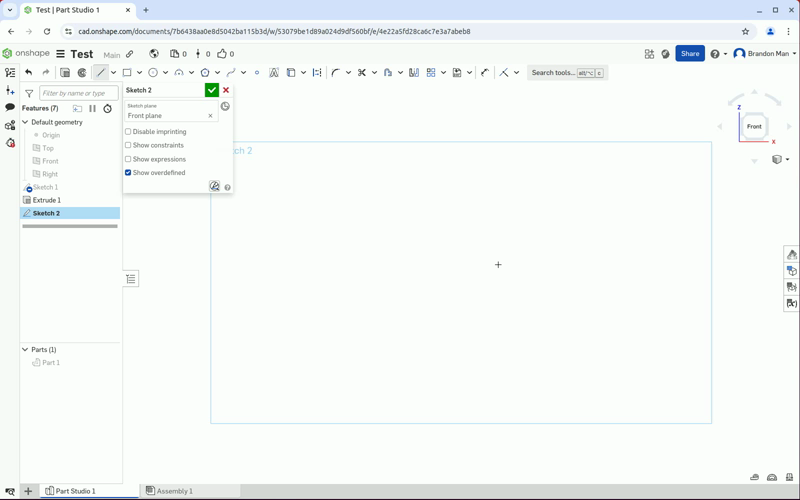
click(498, 264)
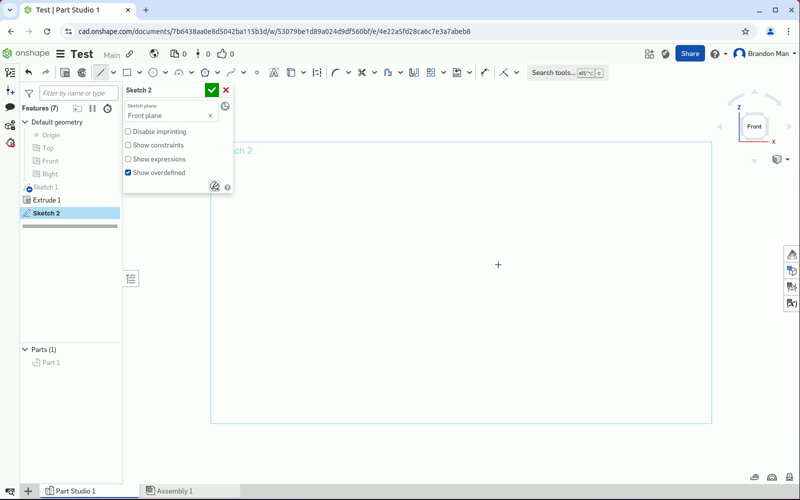
key_up(shift)
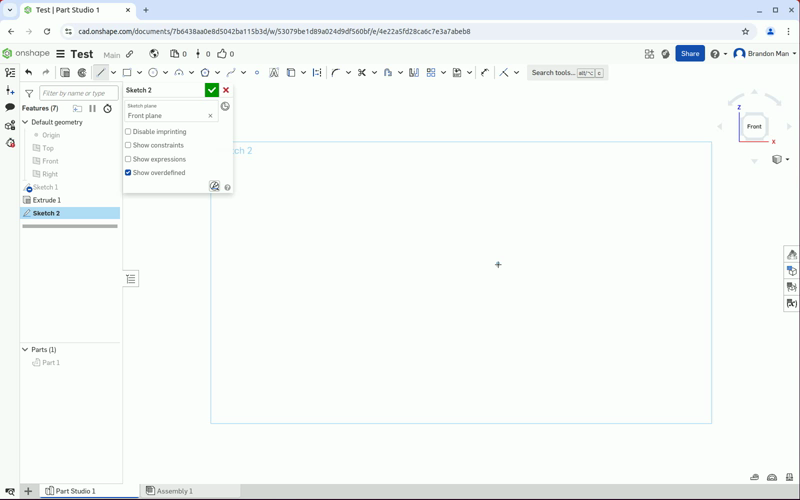
key_down(shift)
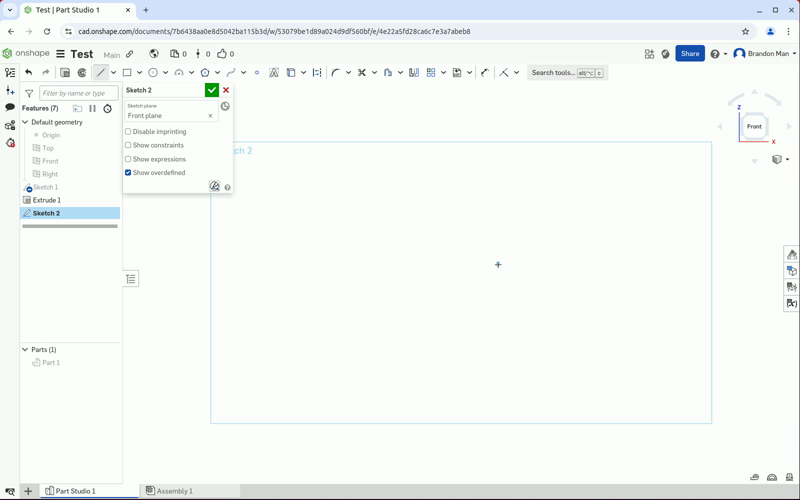
mouse_move(528, 264)
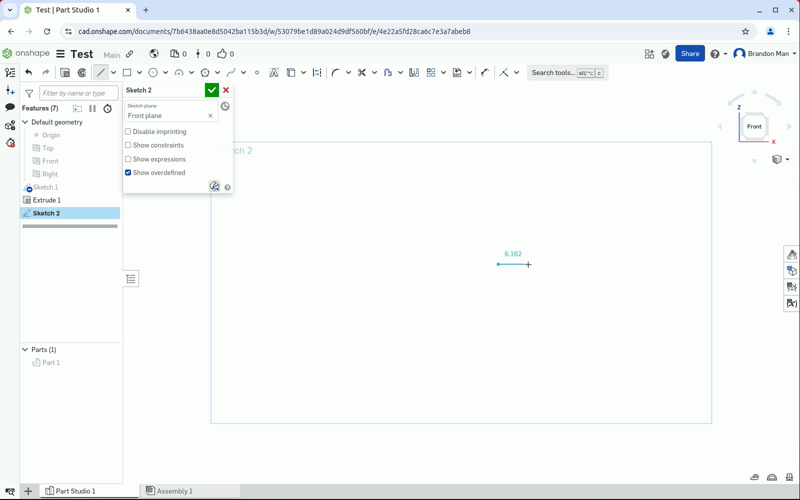
mouse_move(536, 264)
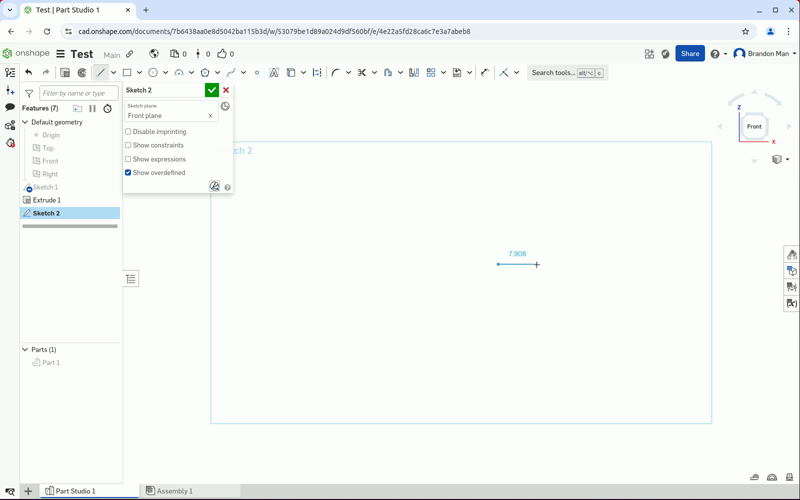
click(536, 264)
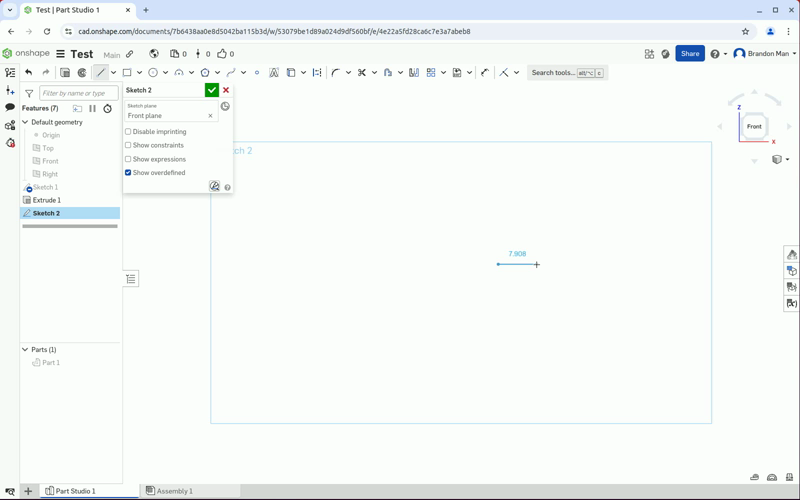
key_up(shift)
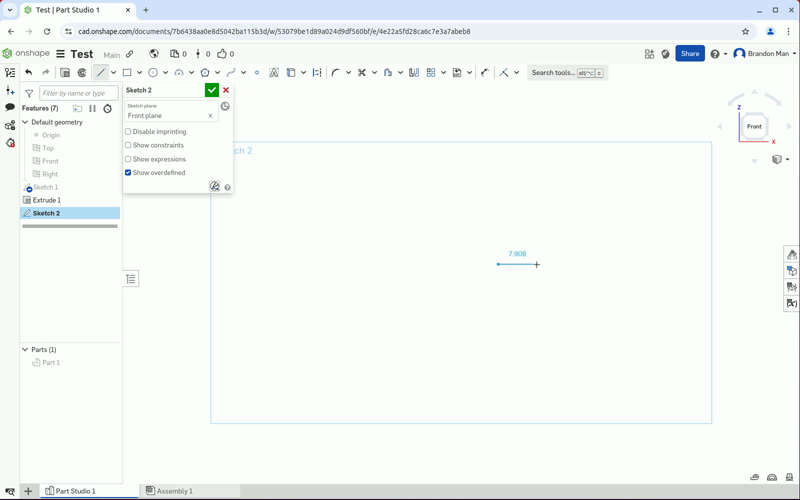
key_down(shift)
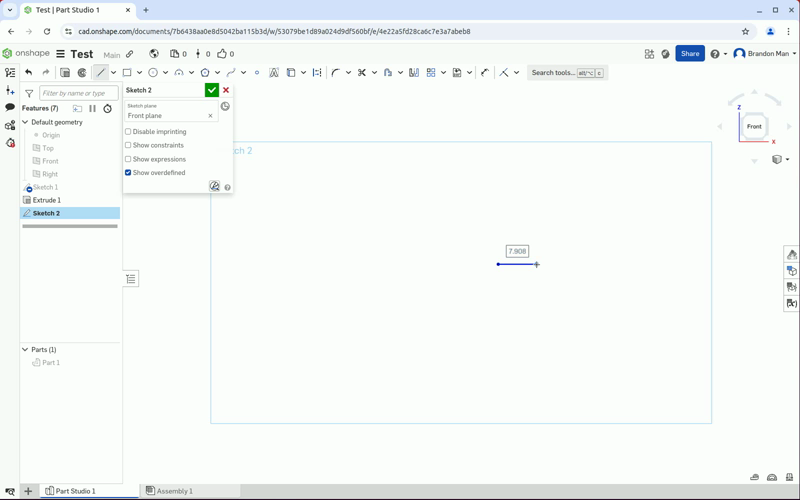
mouse_move(566, 264)
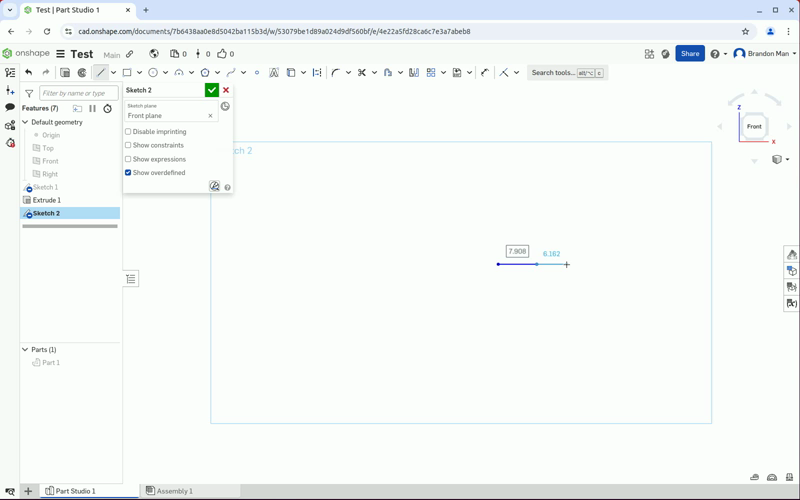
mouse_move(536, 244)
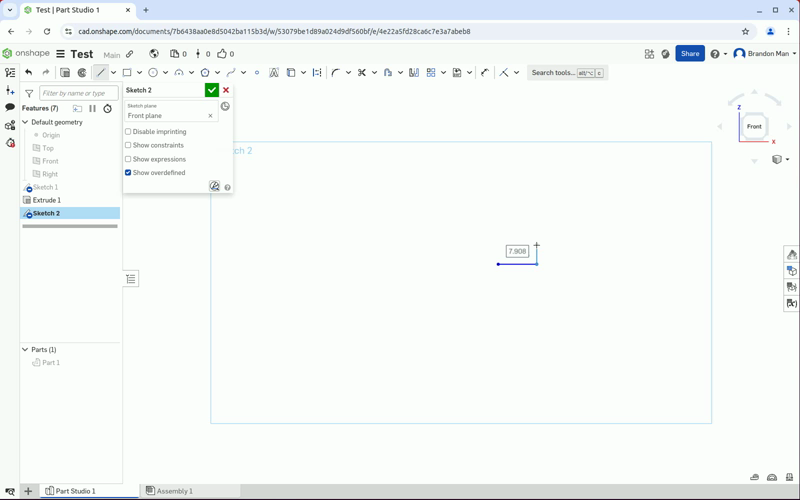
click(536, 244)
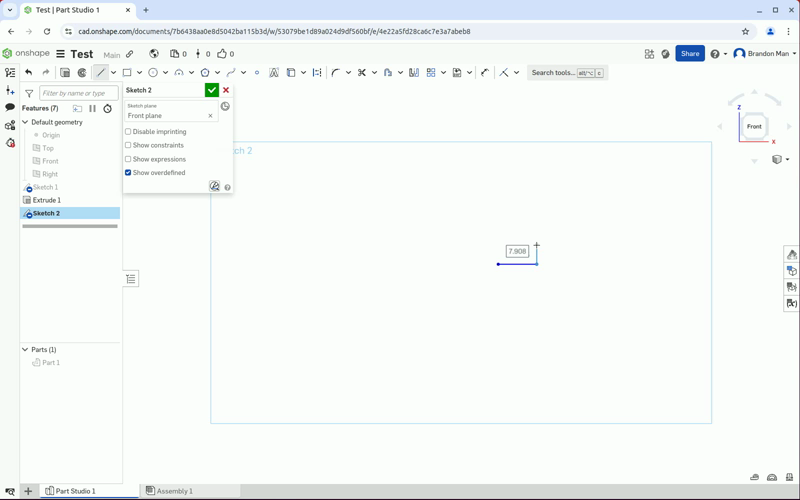
key_up(shift)
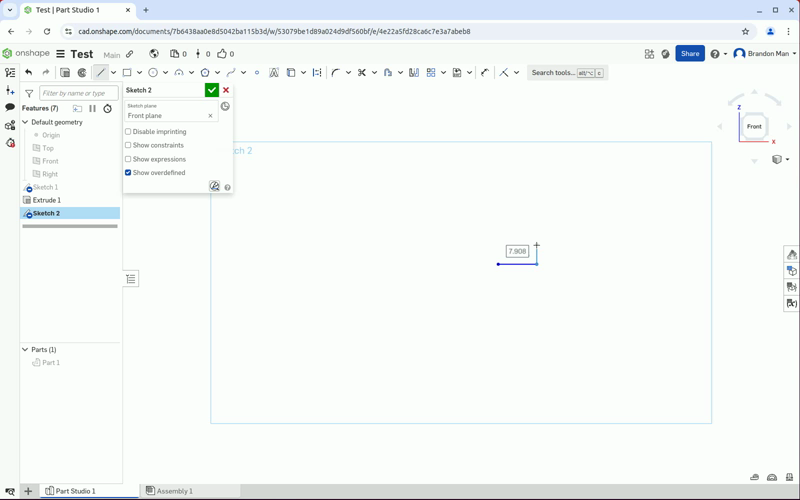
key_down(shift)
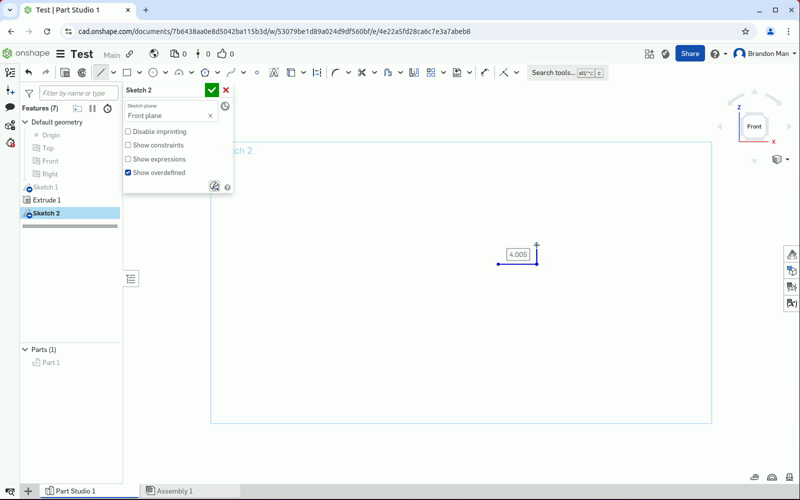
mouse_move(566, 244)
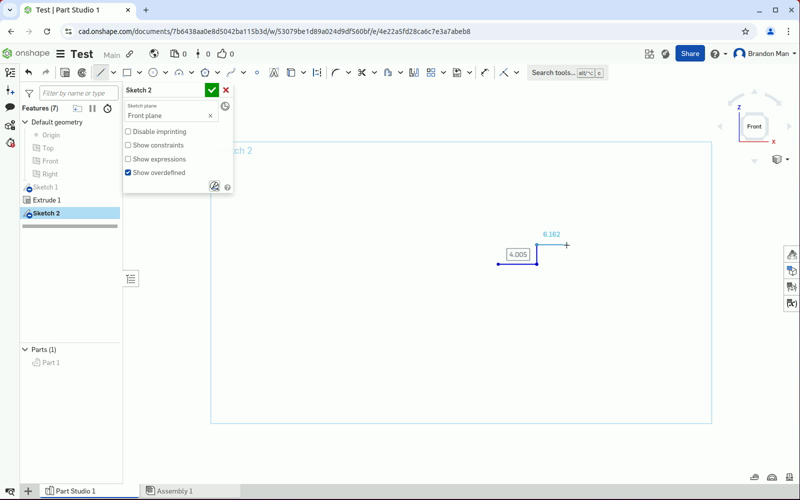
mouse_move(498, 244)
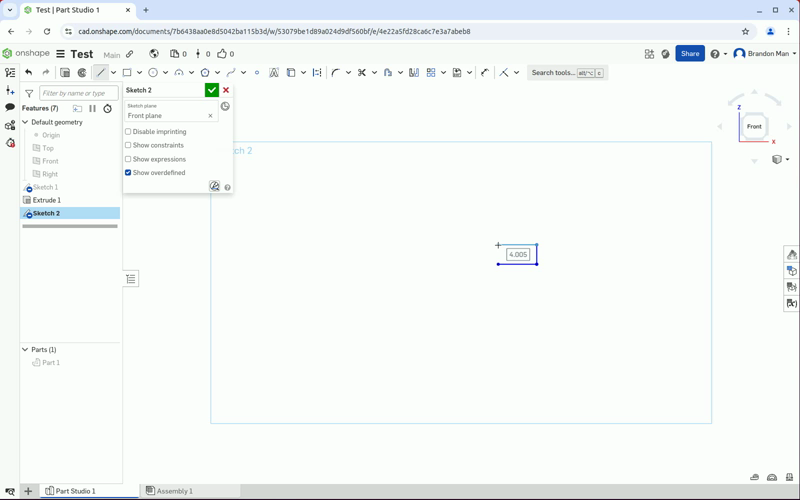
click(498, 244)
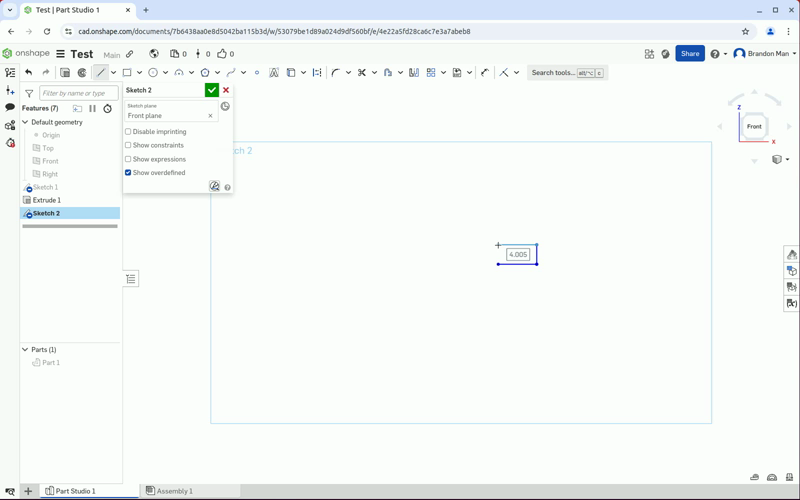
key_up(shift)
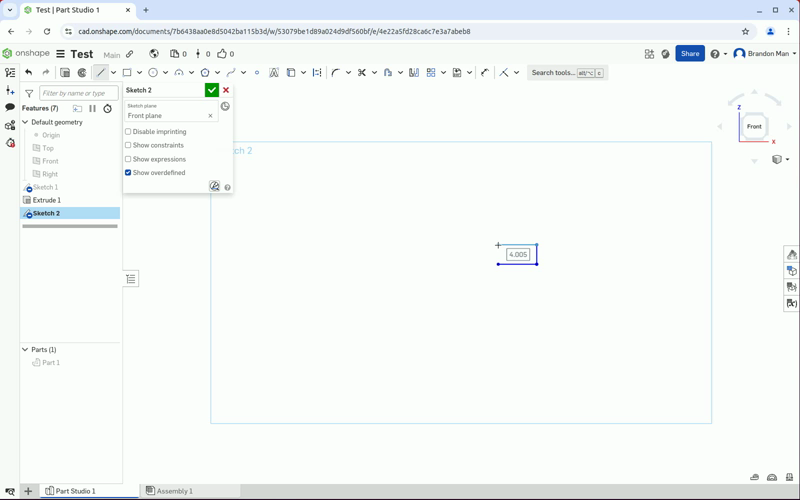
mouse_move(528, 244)
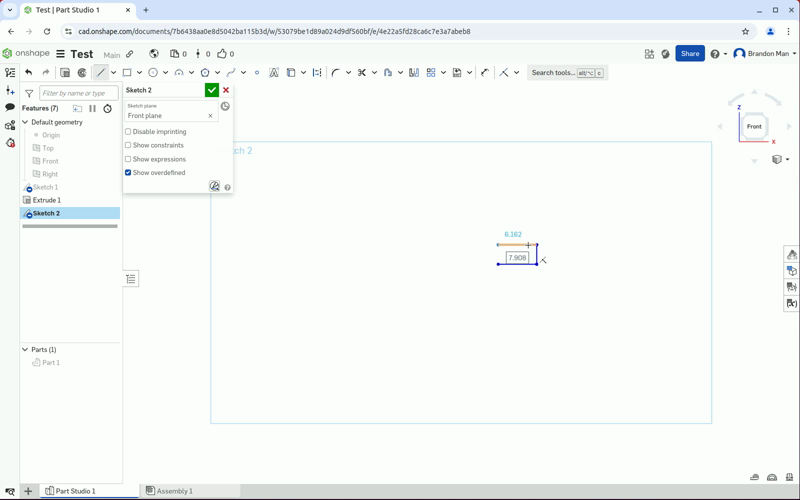
key_down(shift)
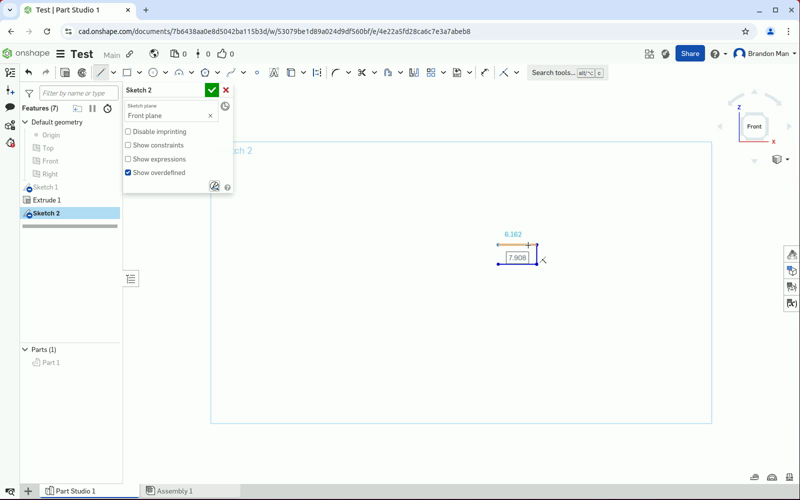
mouse_move(498, 264)
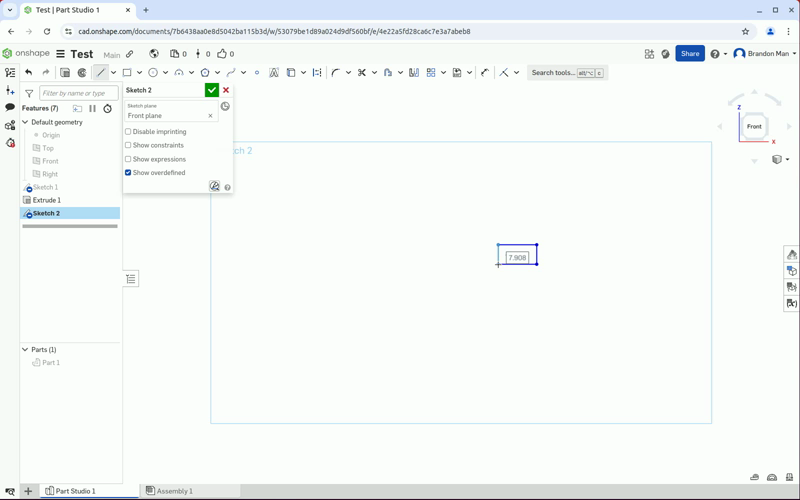
key_up(shift)
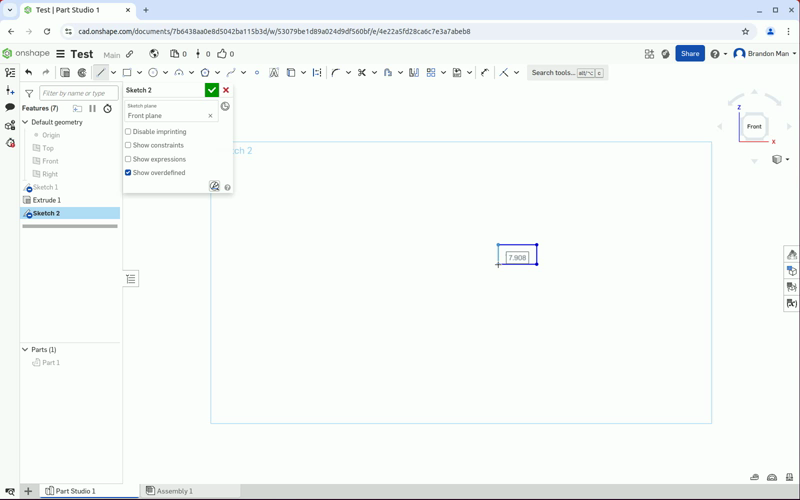
click(498, 264)
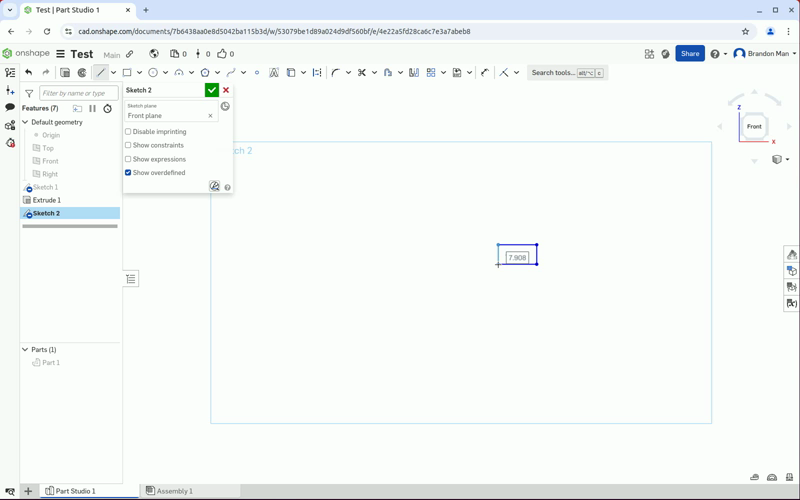
key(esc)
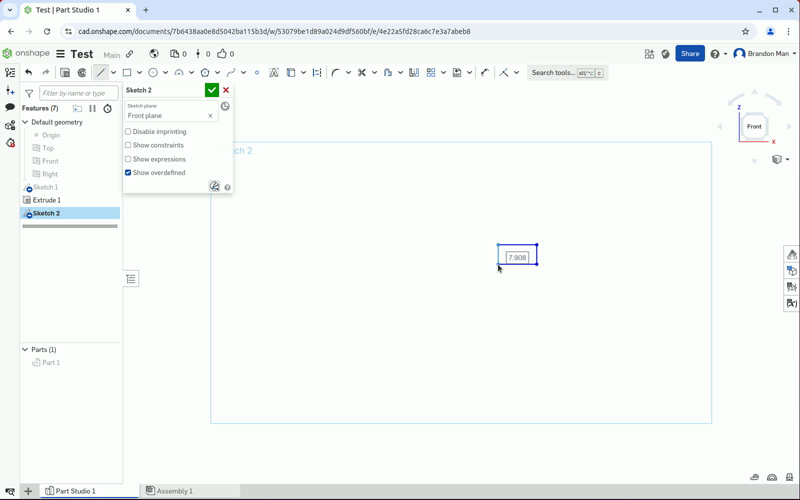
mouse_move(531, 259)
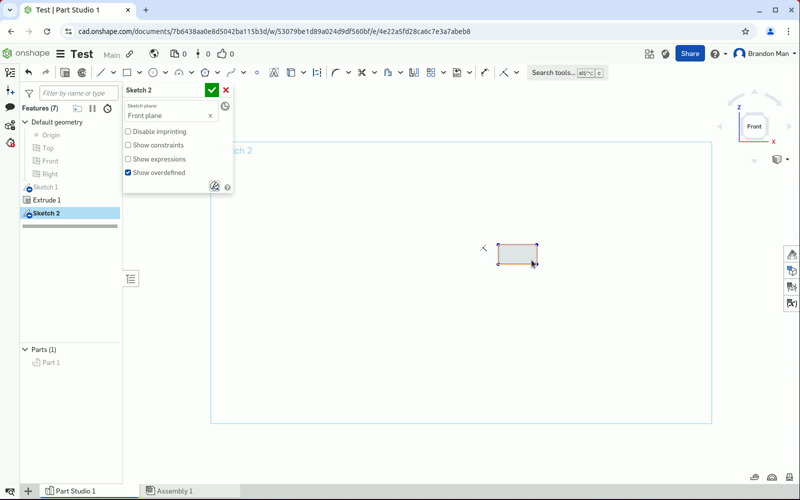
scroll(6)
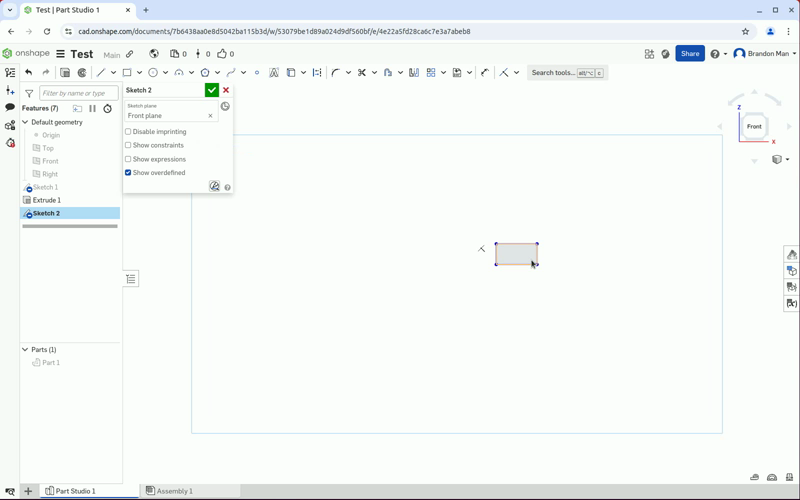
scroll(6)
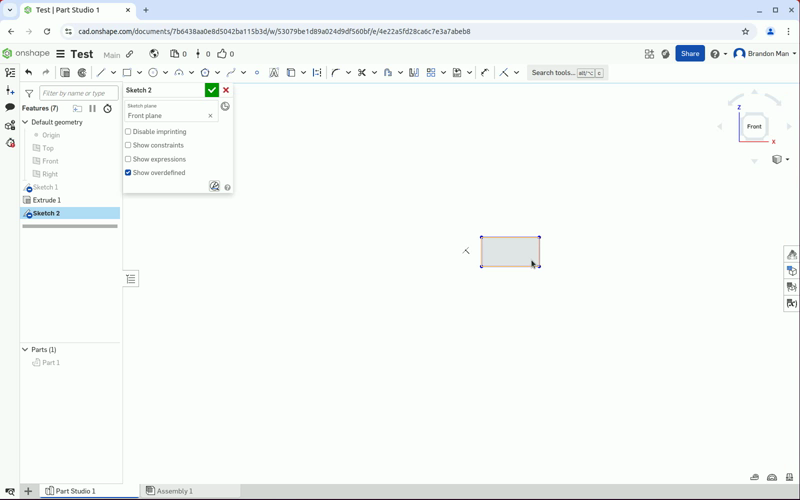
scroll(6)
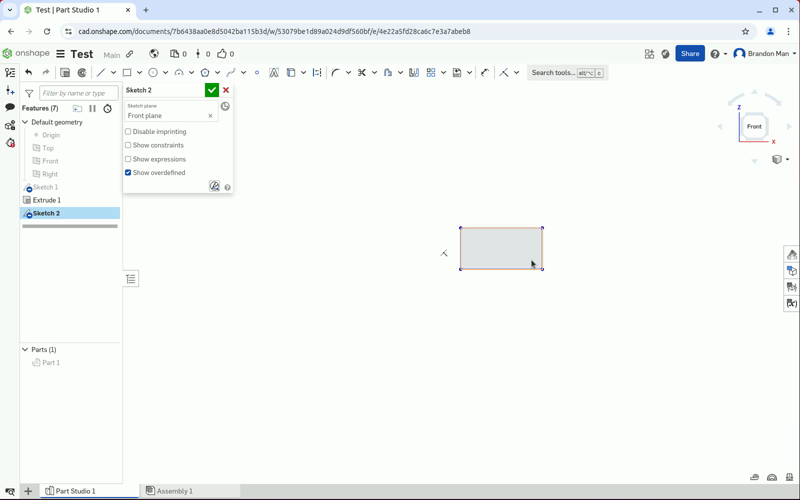
scroll(6)
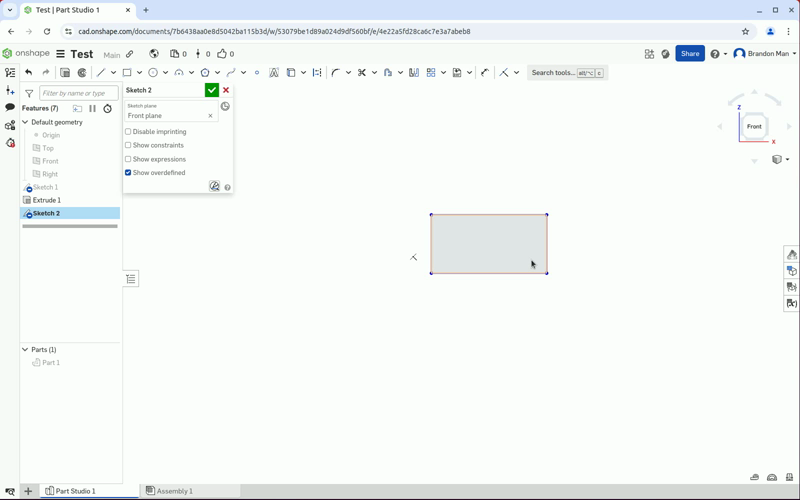
scroll(6)
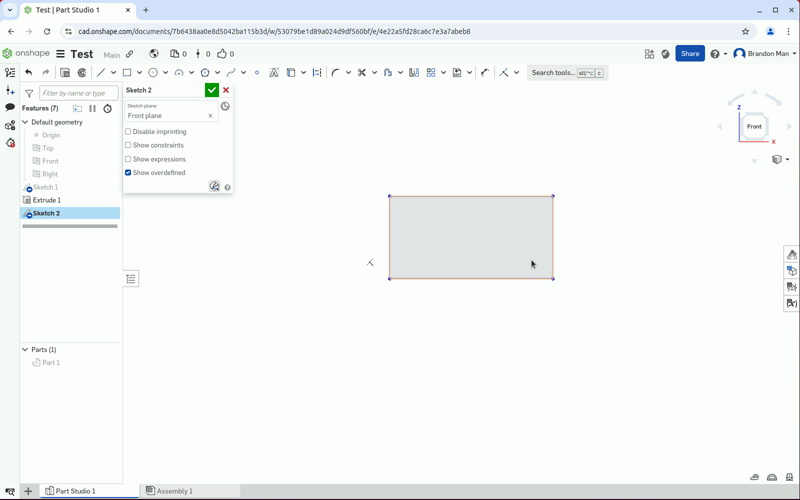
scroll(6)
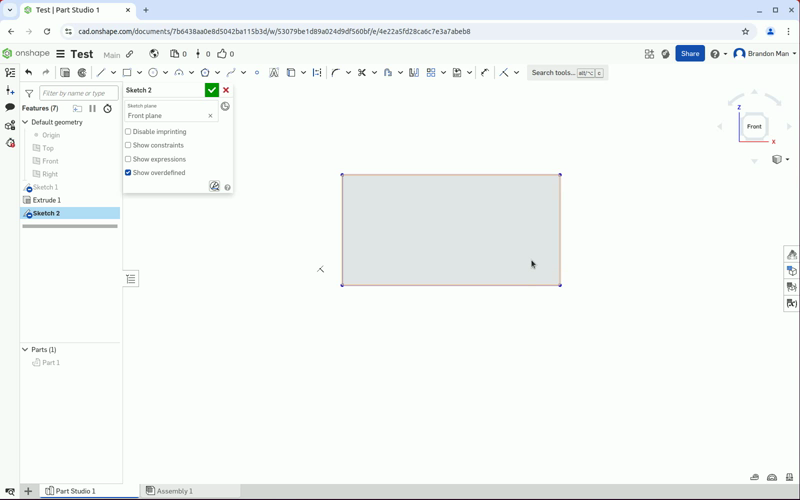
scroll(6)
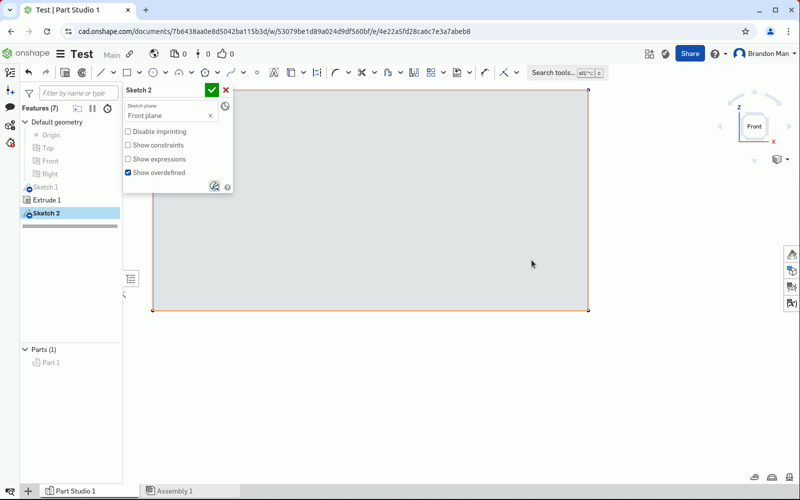
click(531, 259)
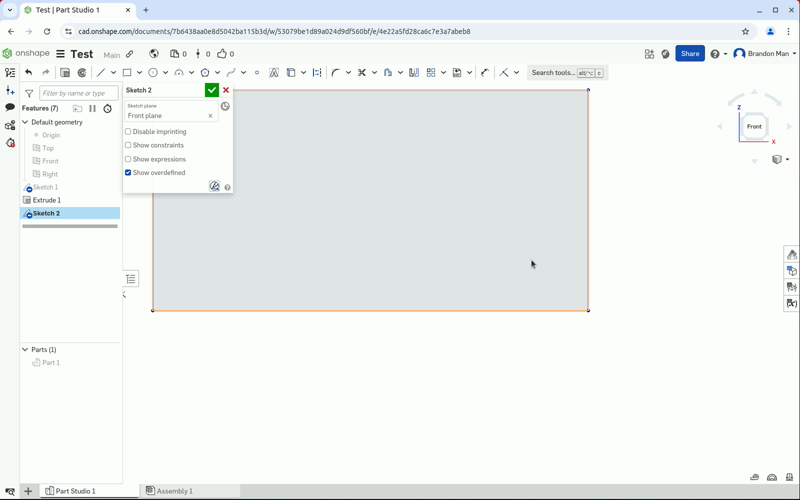
scroll(-6)
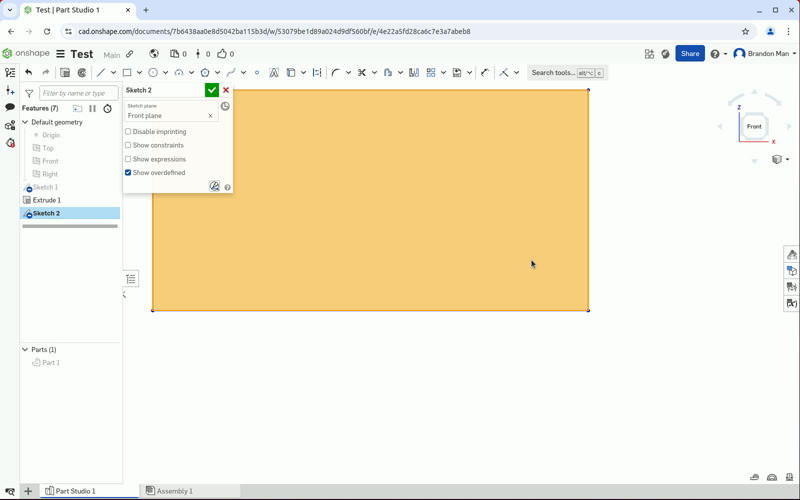
scroll(-6)
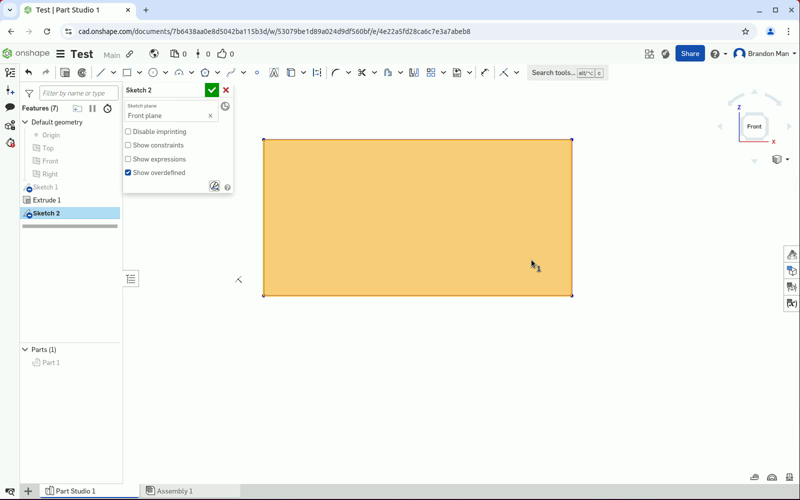
scroll(-6)
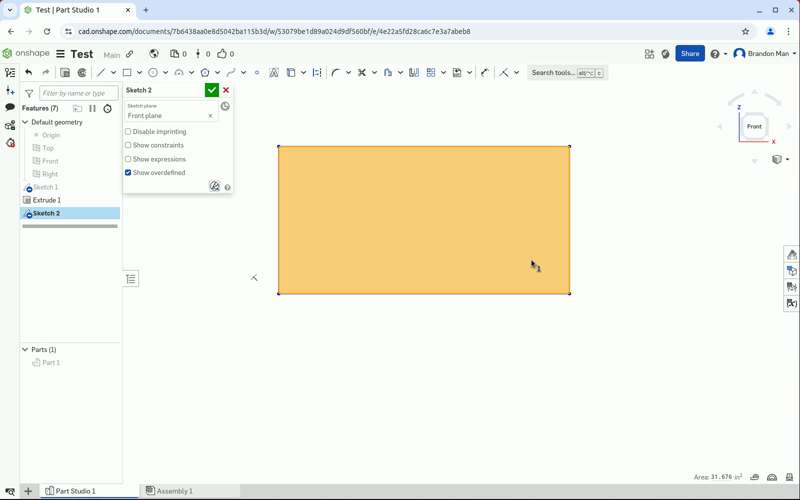
scroll(-6)
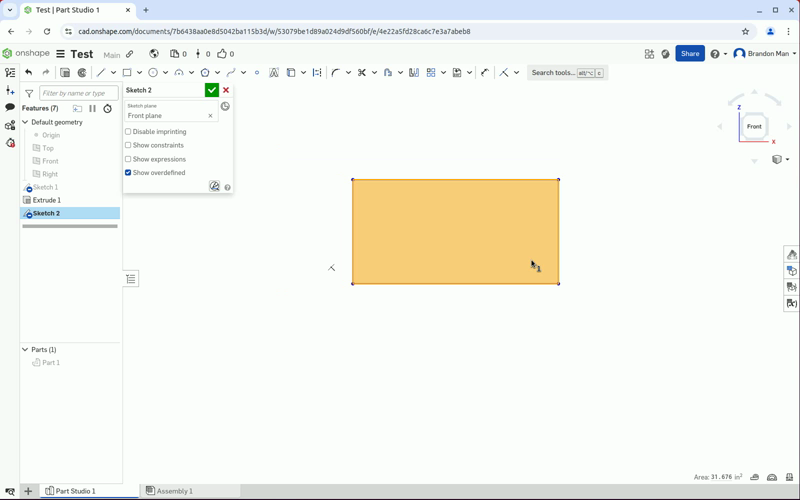
scroll(-6)
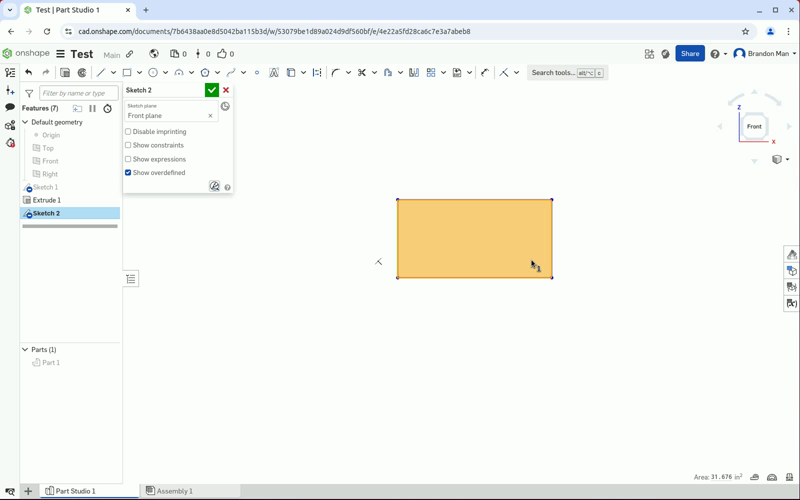
scroll(-6)
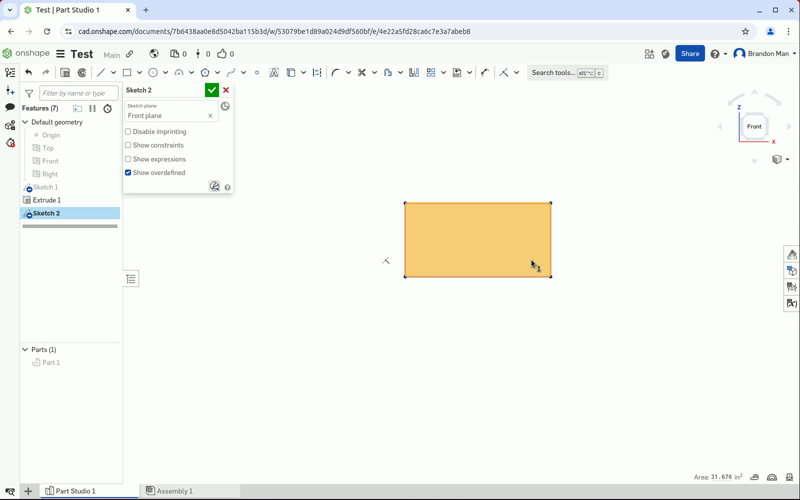
scroll(-6)
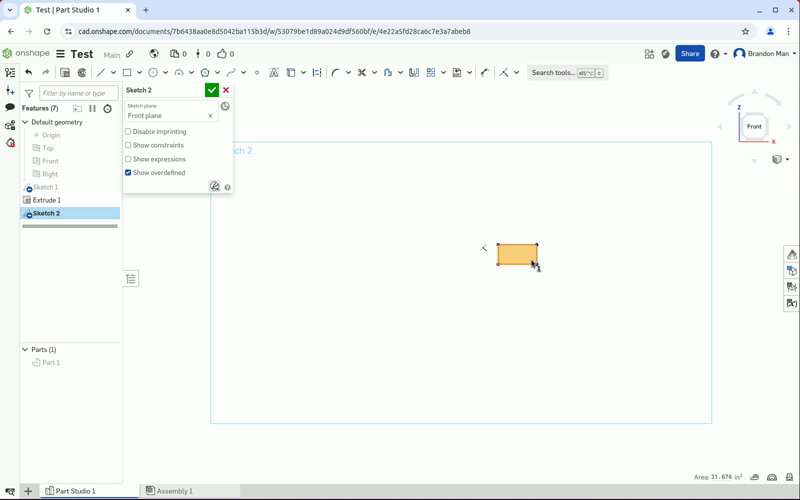
mouse_move(73, 352)
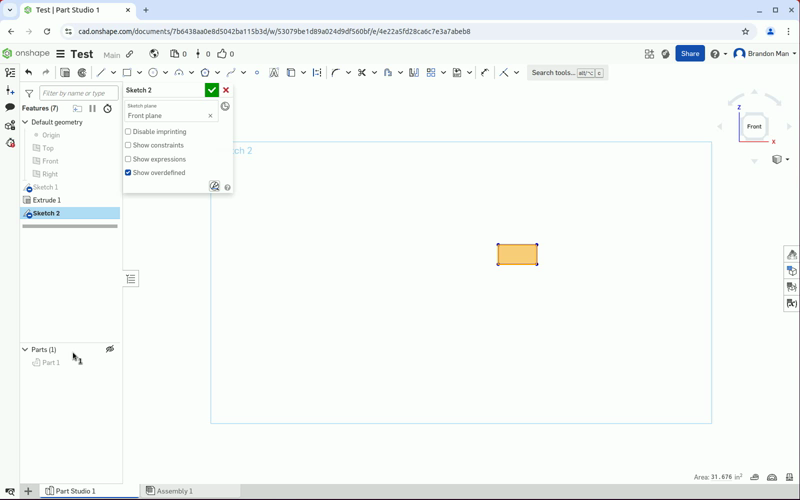
key(shift+y)
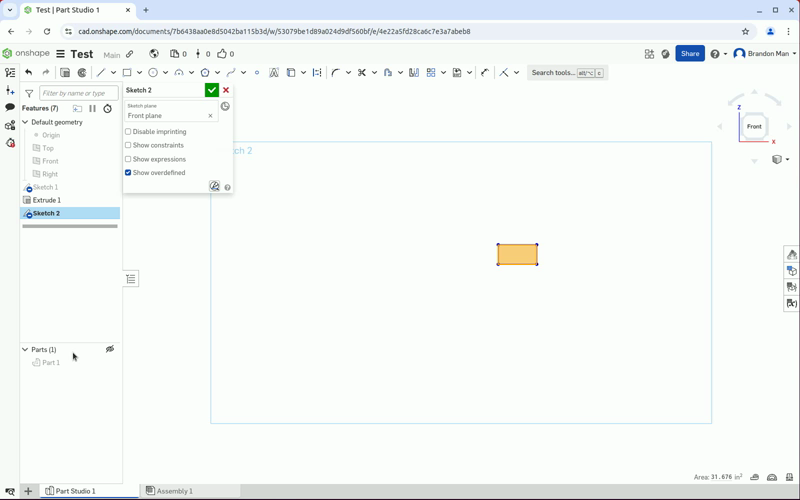
key(shift+e)
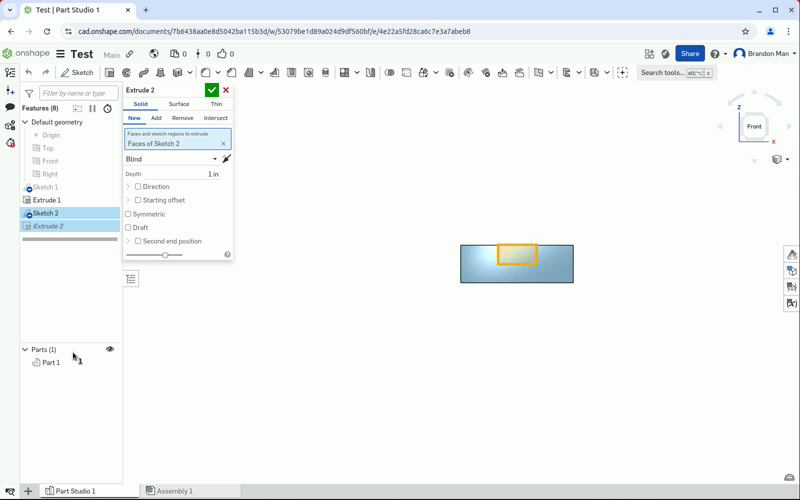
mouse_move(143, 106)
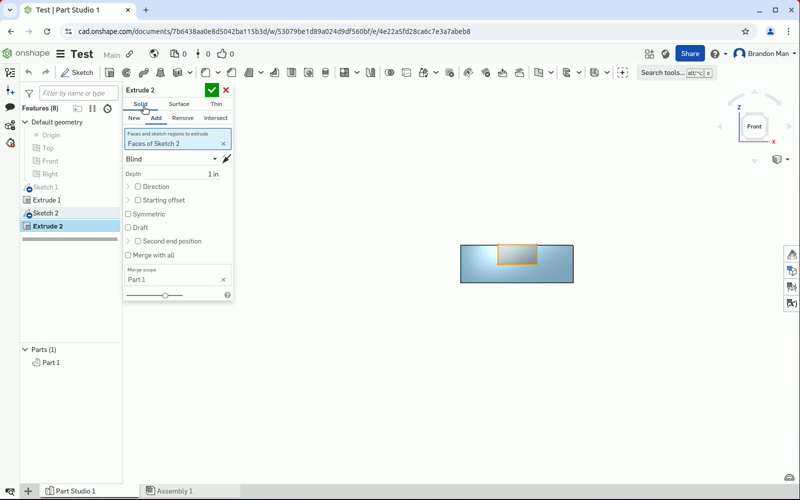
click(143, 106)
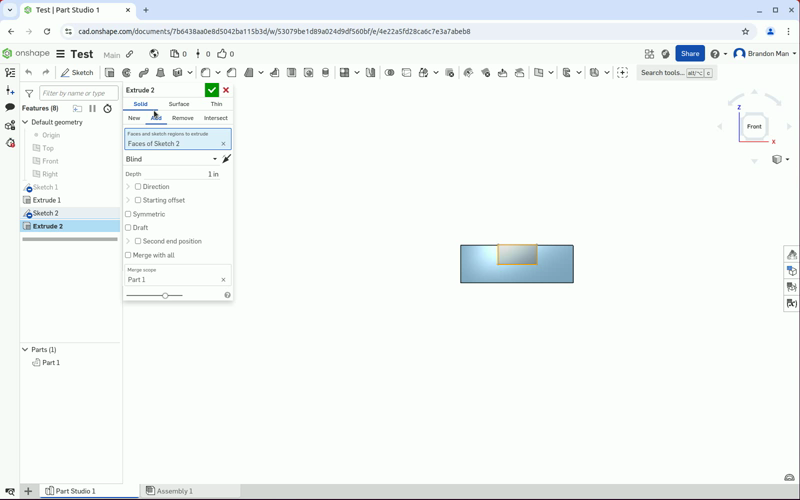
mouse_move(186, 120)
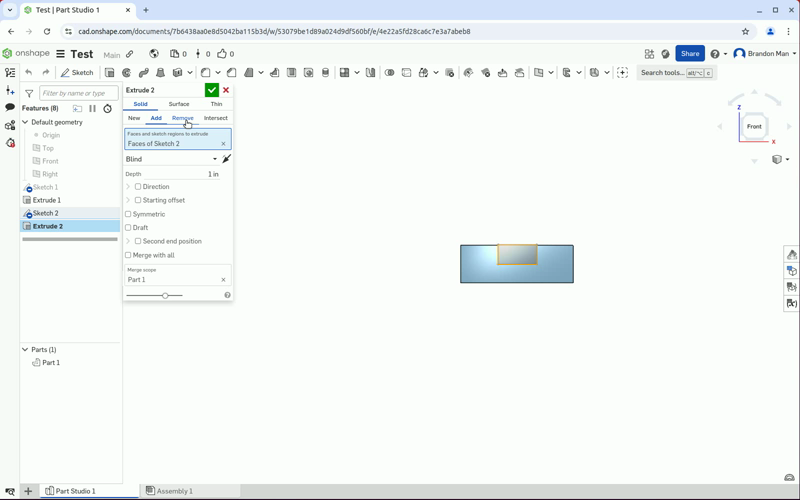
click(186, 120)
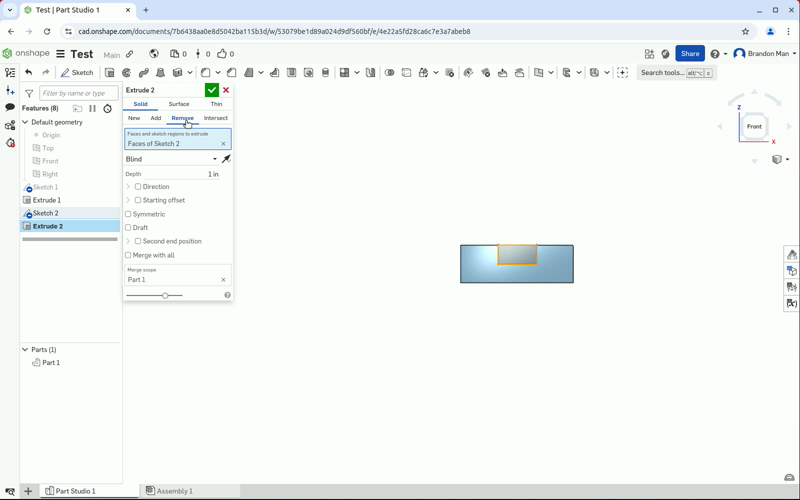
key(tab, 4)
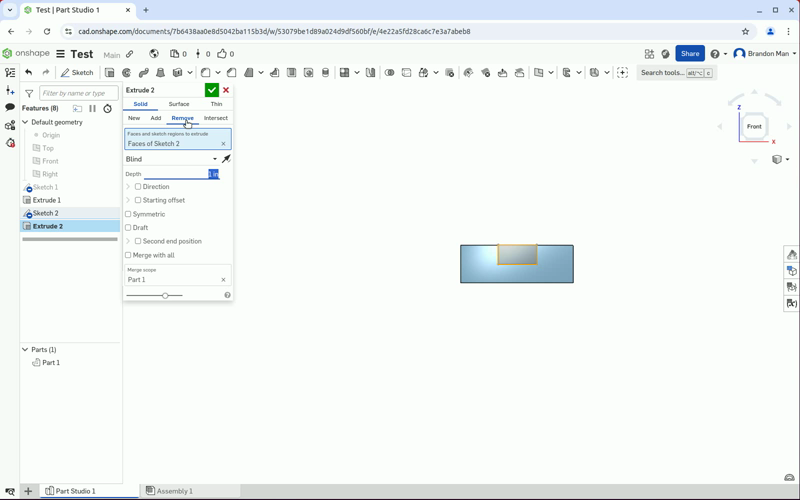
text(7.703)
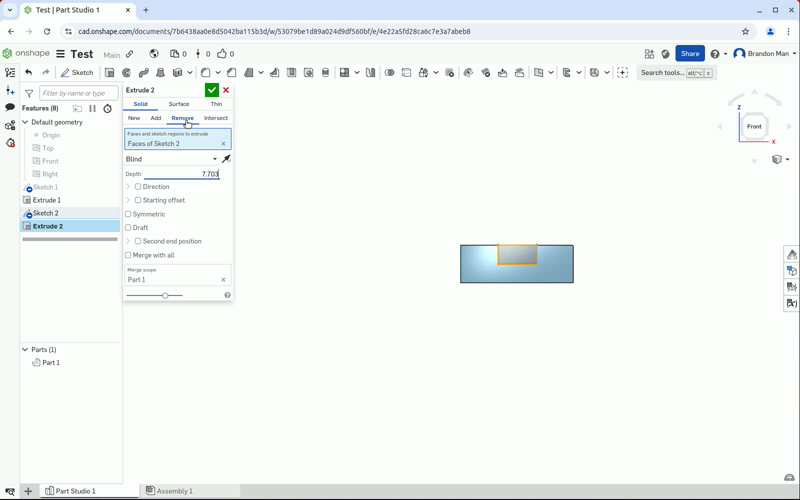
key(tab, 6)
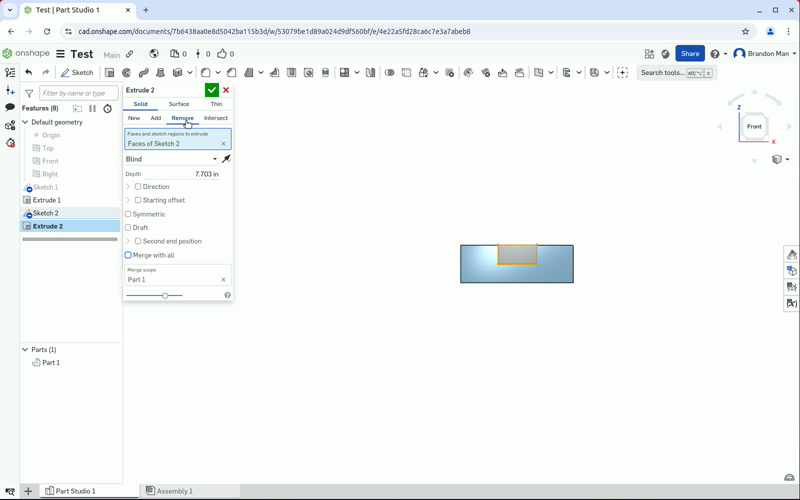
key(space)
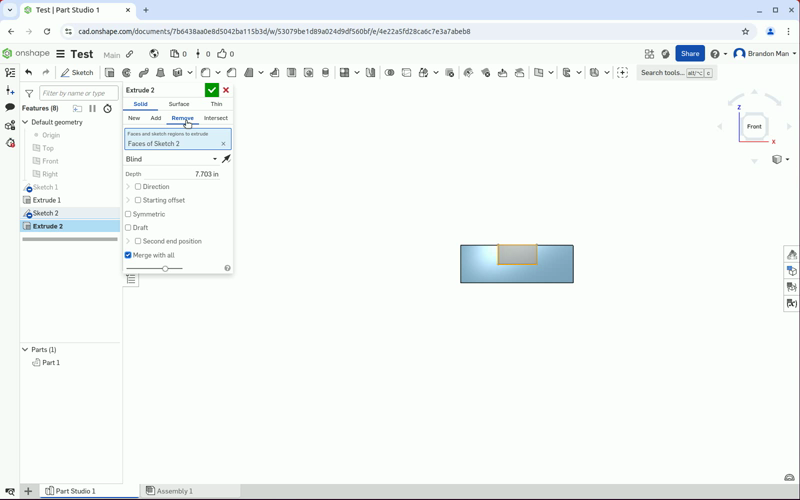
key(enter)
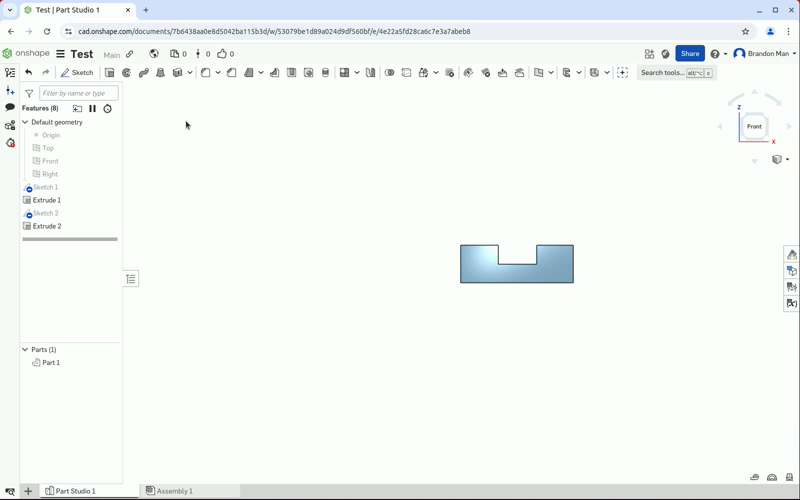
key(shift+h)
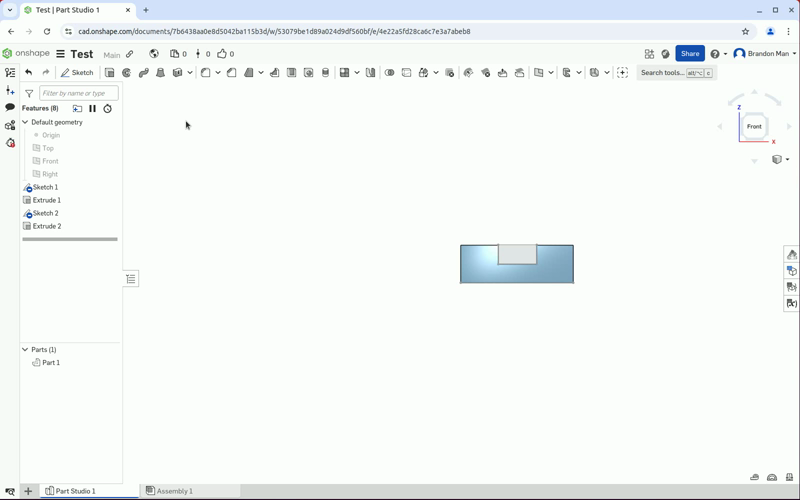
key(shift+h)
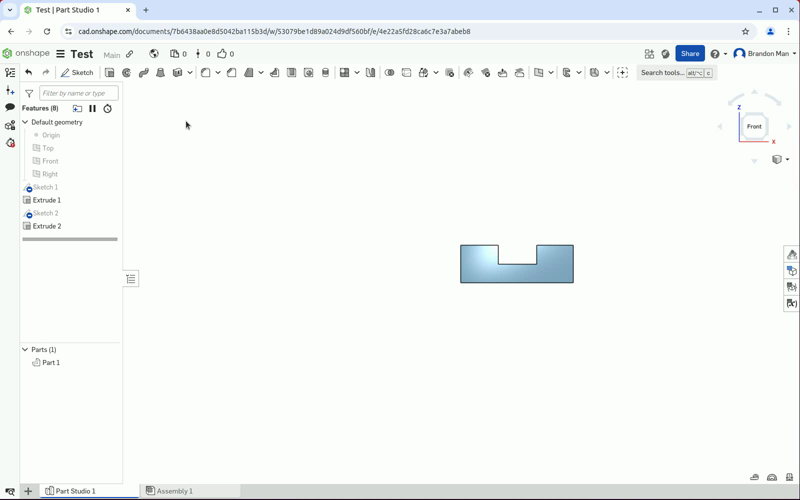
mouse_move(73, 189)
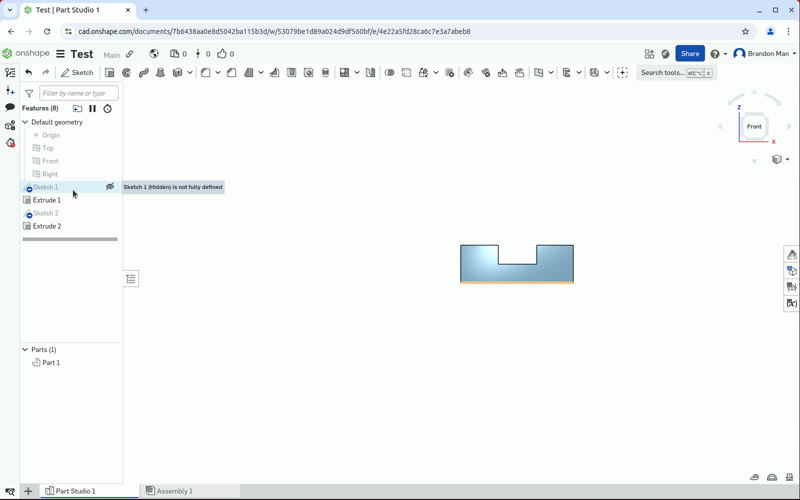
click(73, 189)
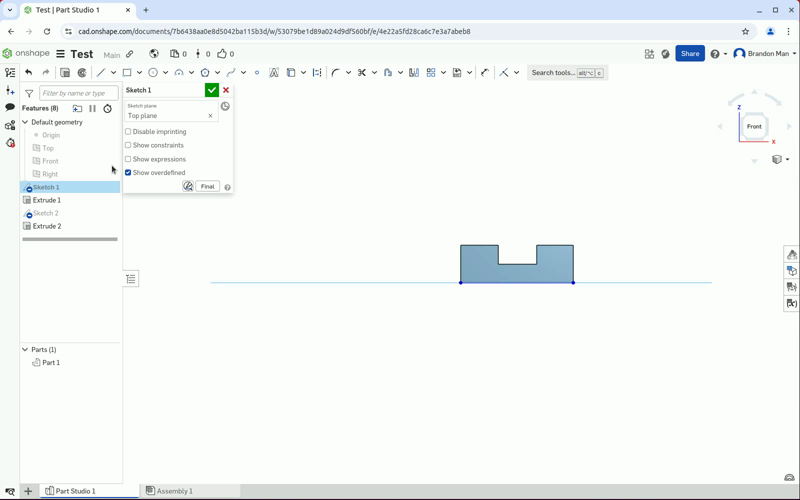
mouse_move(229, 92)
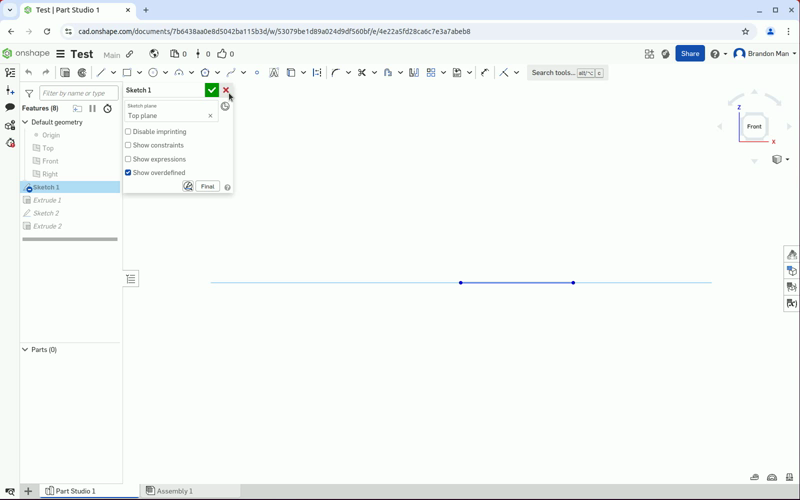
click(229, 92)
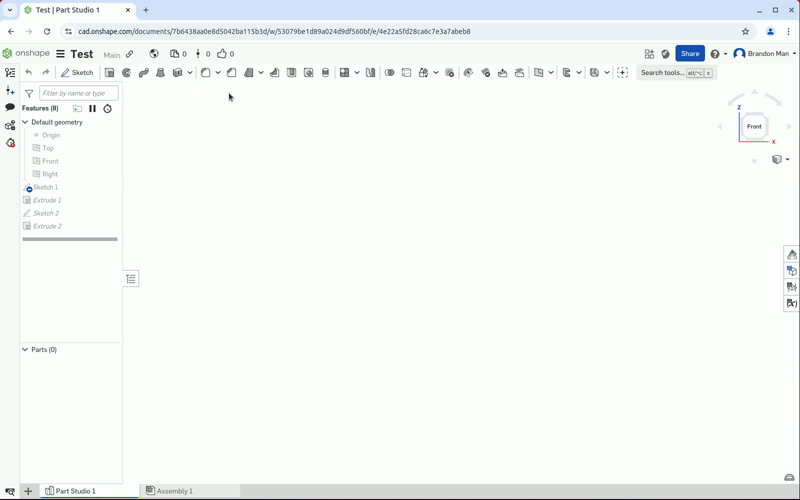
mouse_move(73, 352)
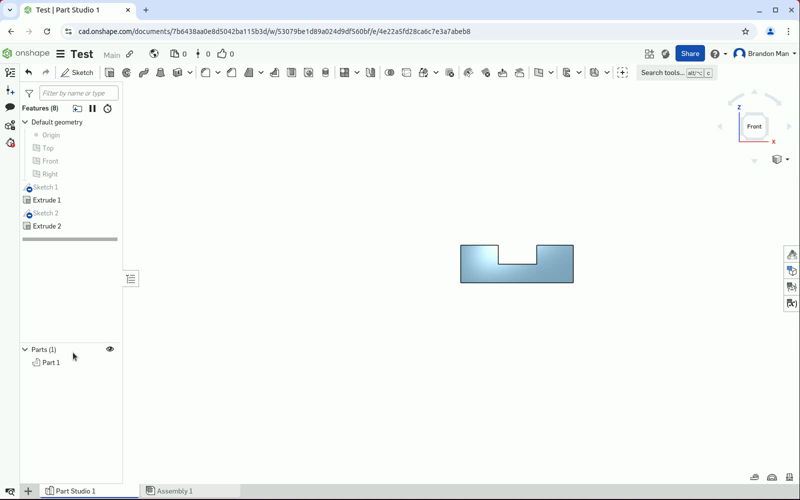
key(y)
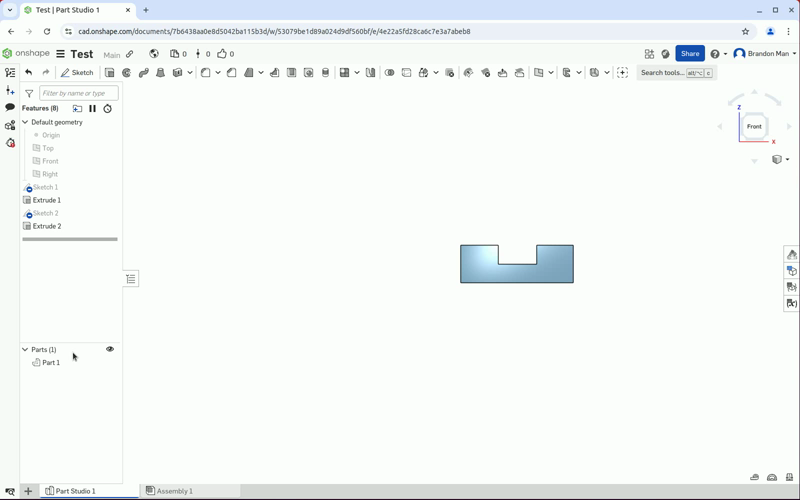
key(shift+p)
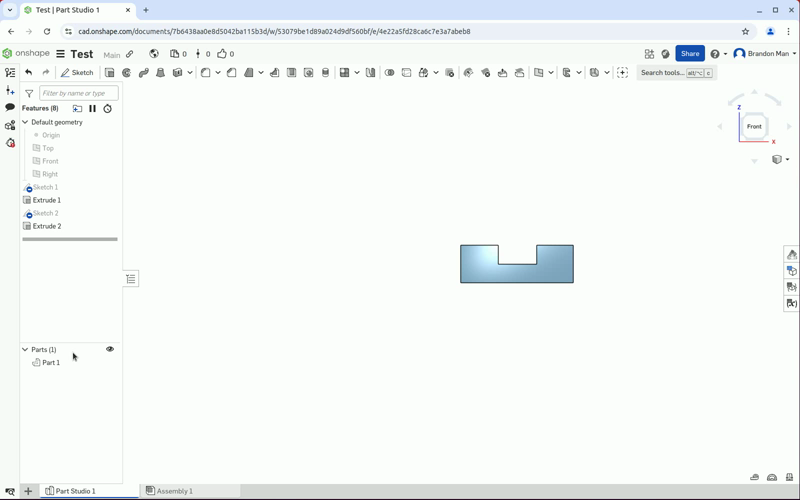
key(space)
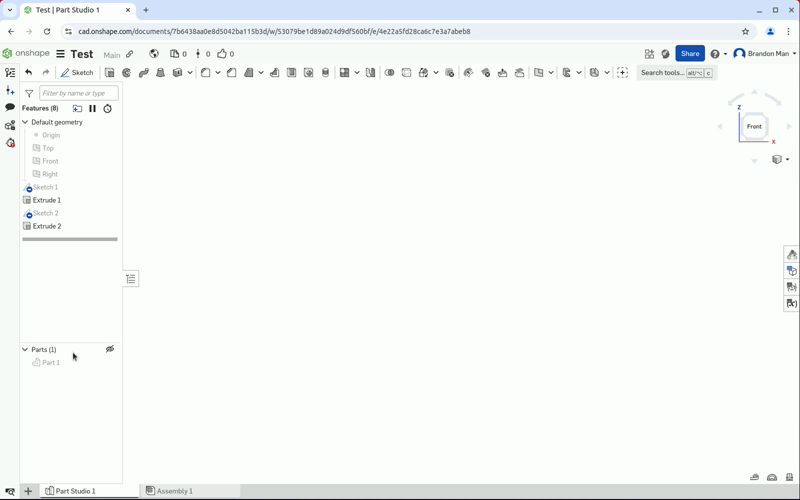
key_down(shift)
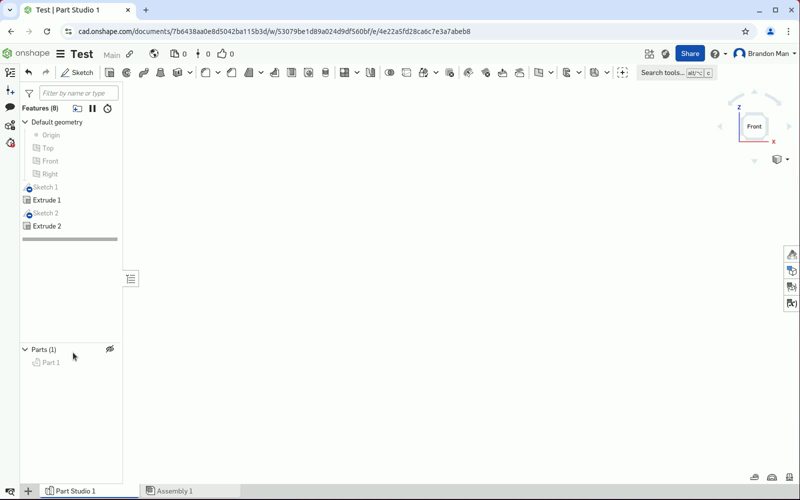
key(down)
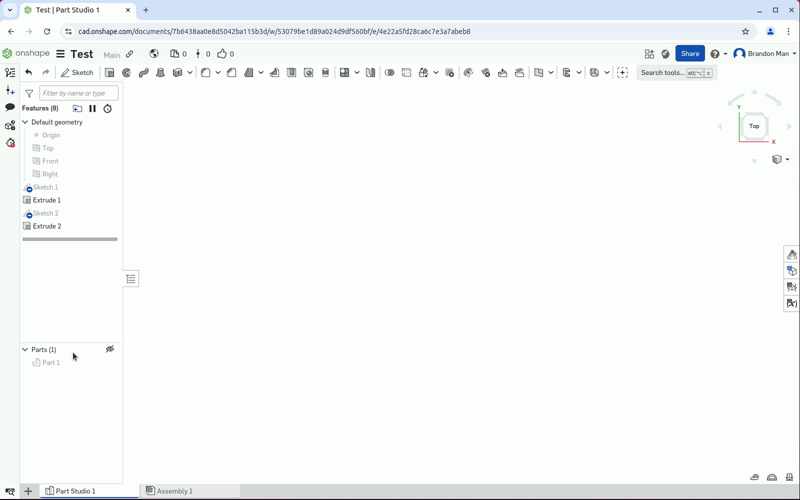
key_up(shift)
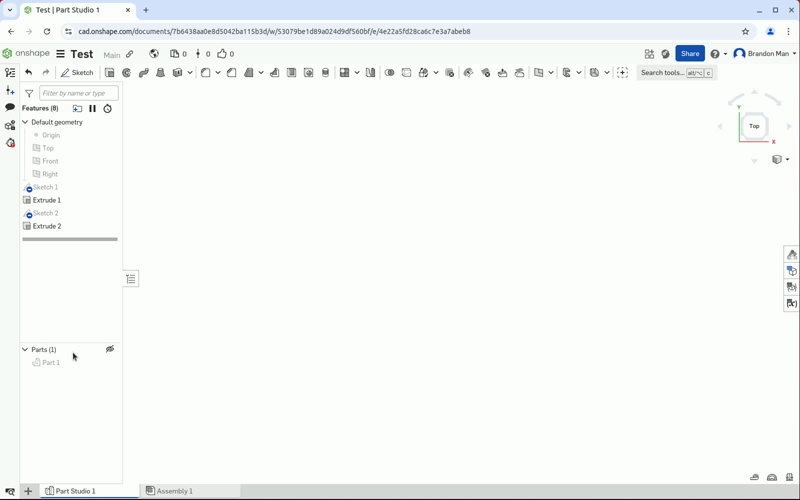
mouse_move(73, 352)
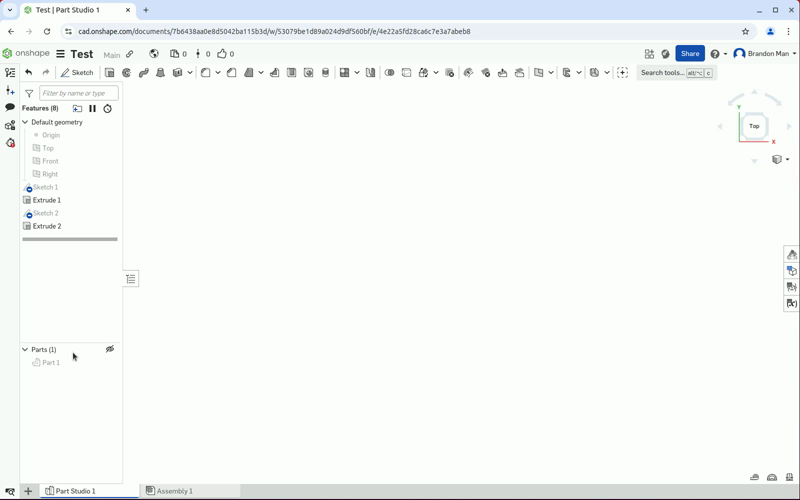
key(shift+y)
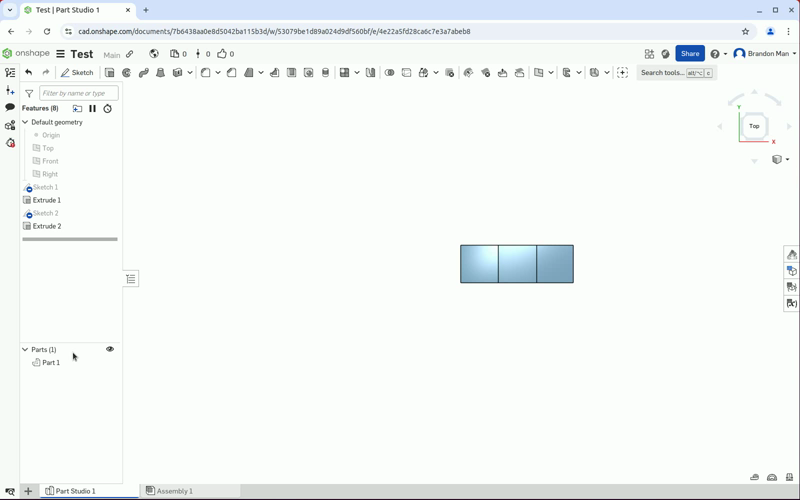
mouse_move(541, 75)
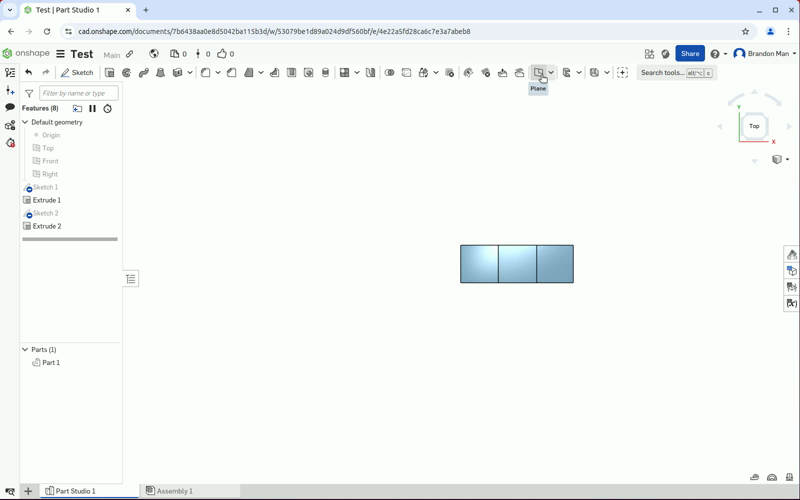
click(541, 75)
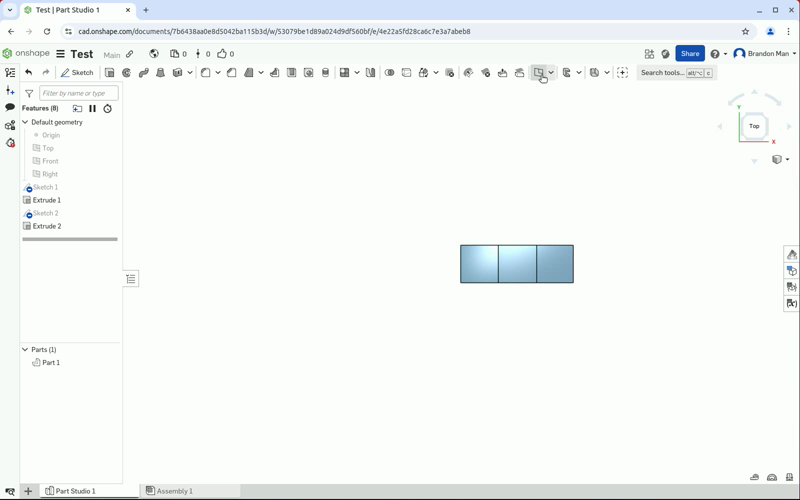
mouse_move(73, 150)
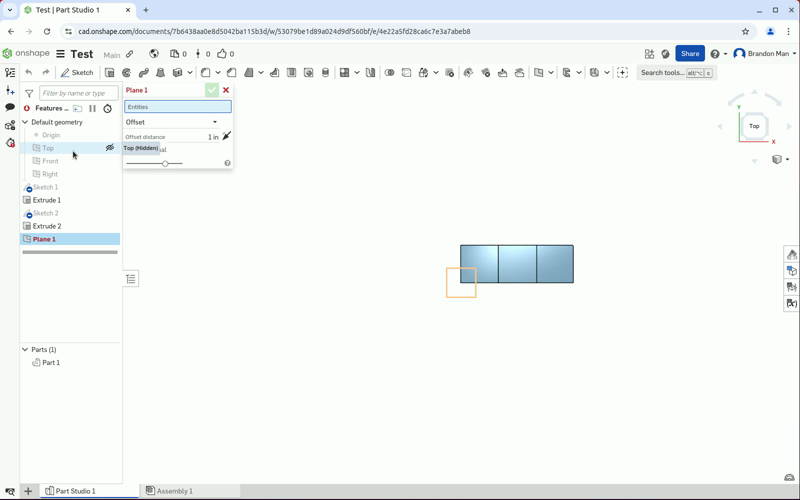
click(73, 150)
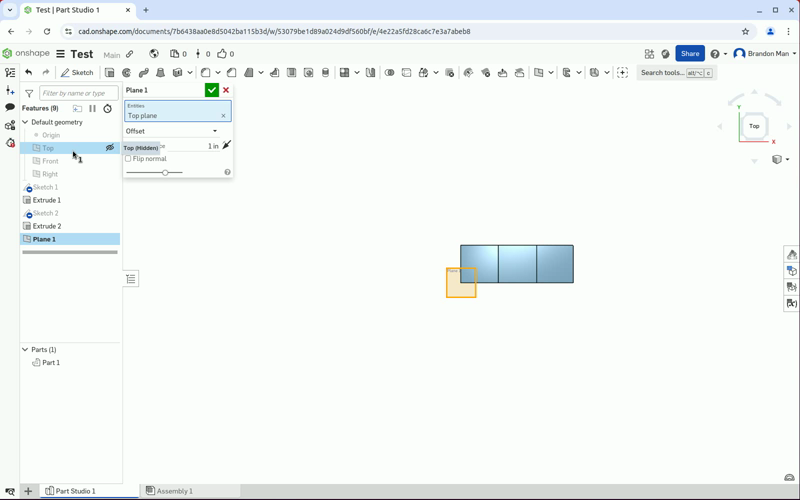
key(tab, 2)
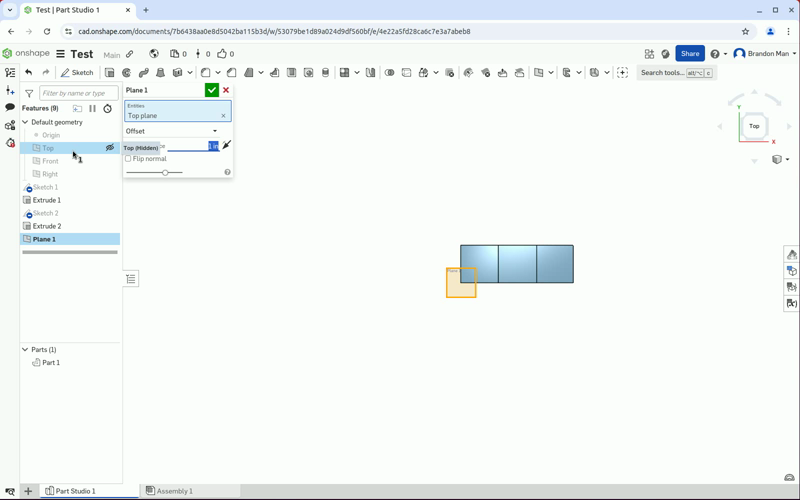
text(7.703)
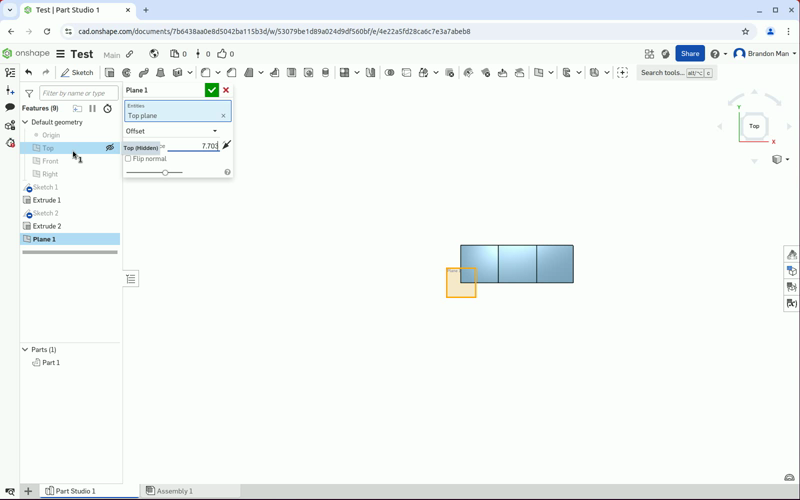
key(enter, 2)
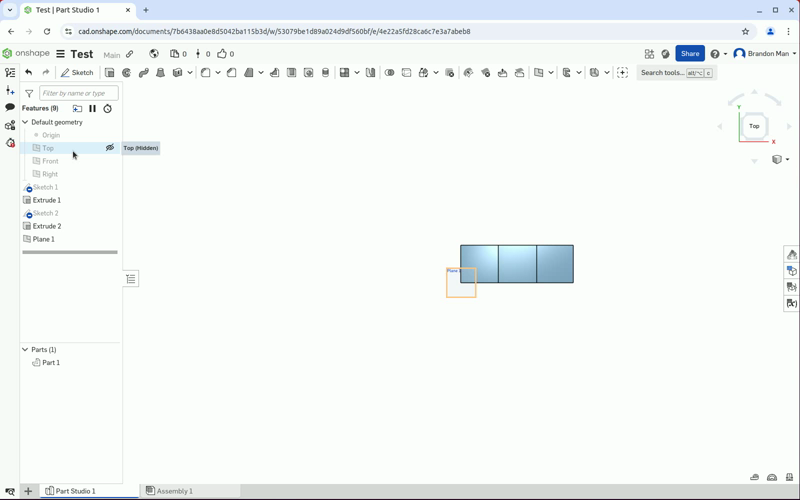
key(shift+s)
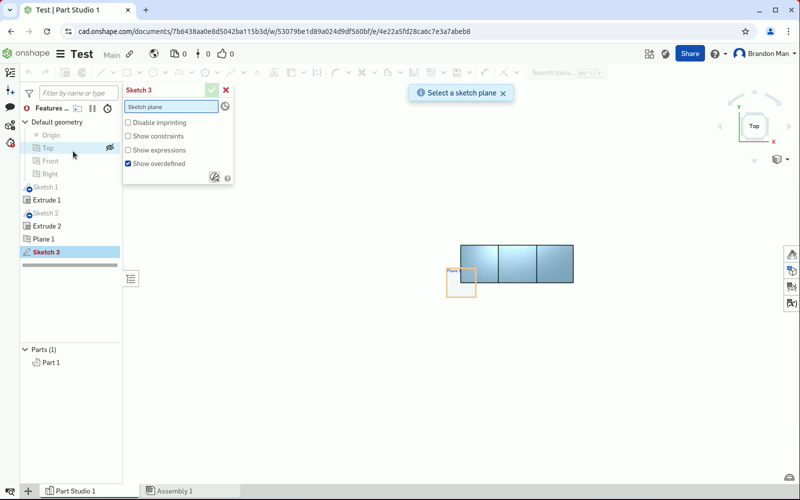
mouse_move(73, 241)
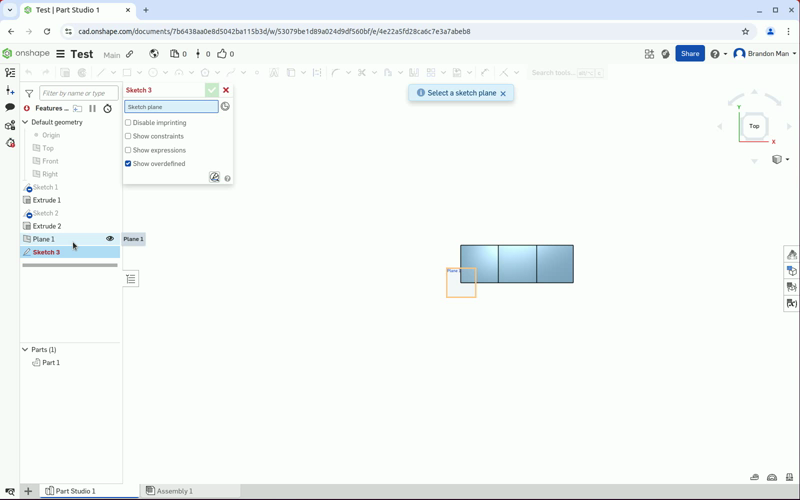
click(73, 241)
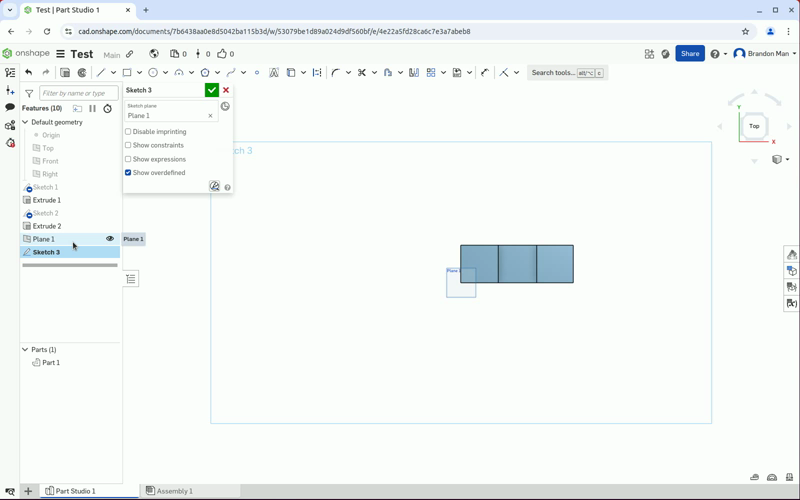
mouse_move(73, 352)
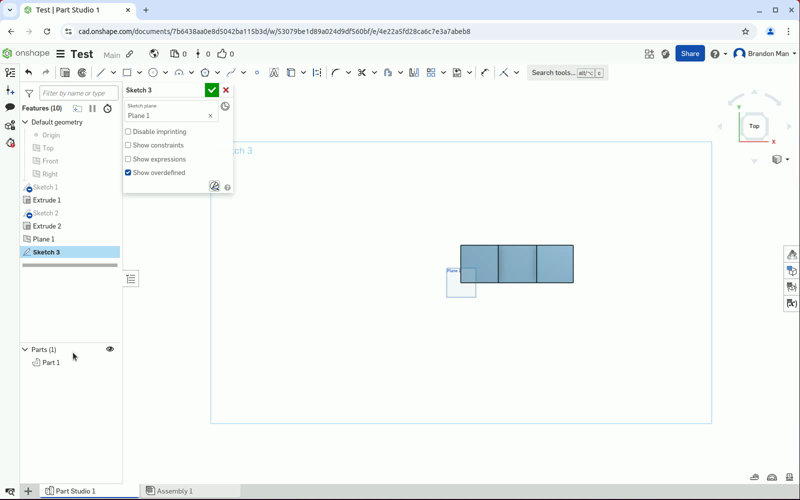
key(y)
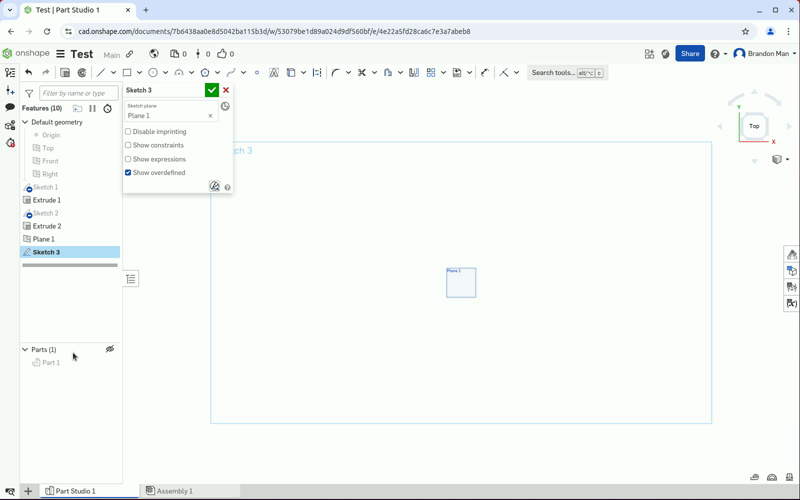
key(l)
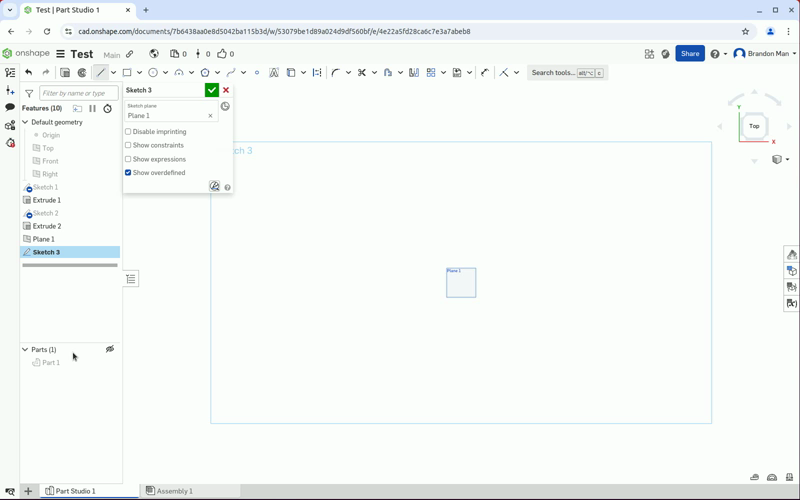
key_down(shift)
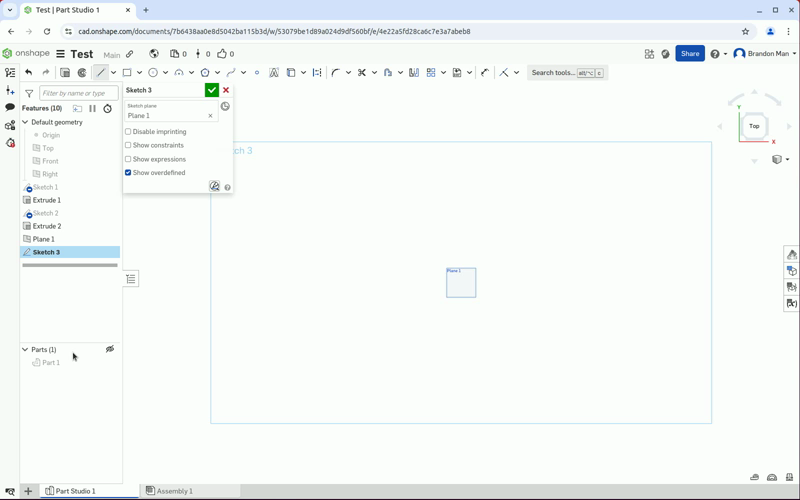
mouse_move(479, 282)
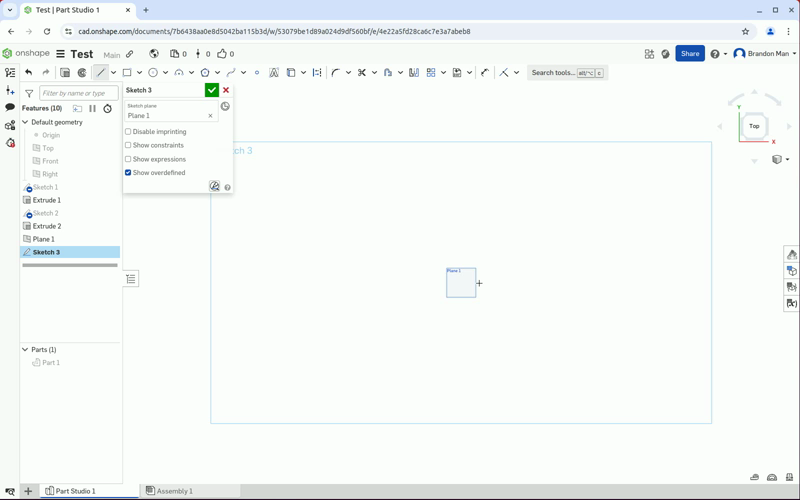
click(479, 282)
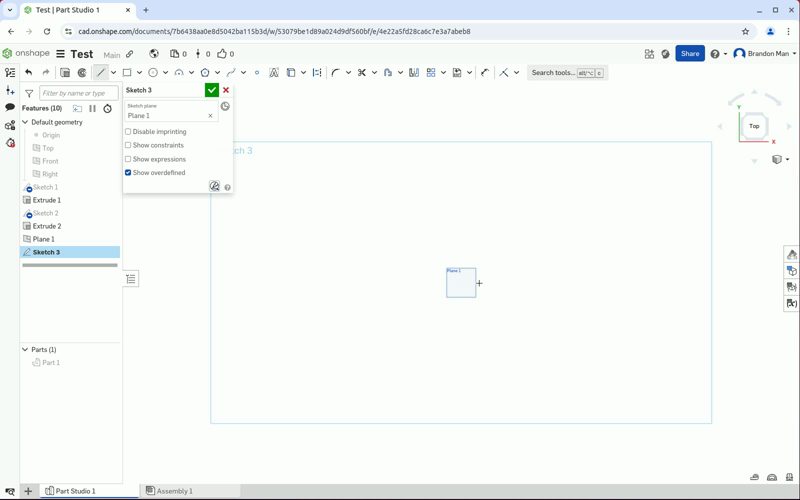
key_up(shift)
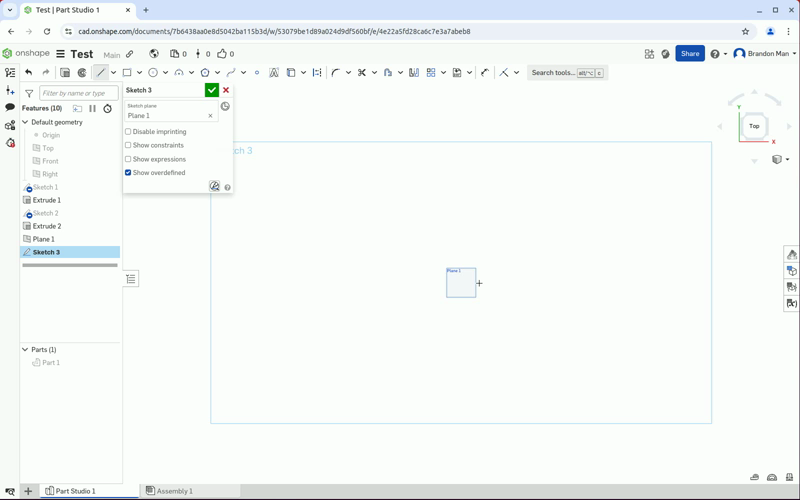
key_down(shift)
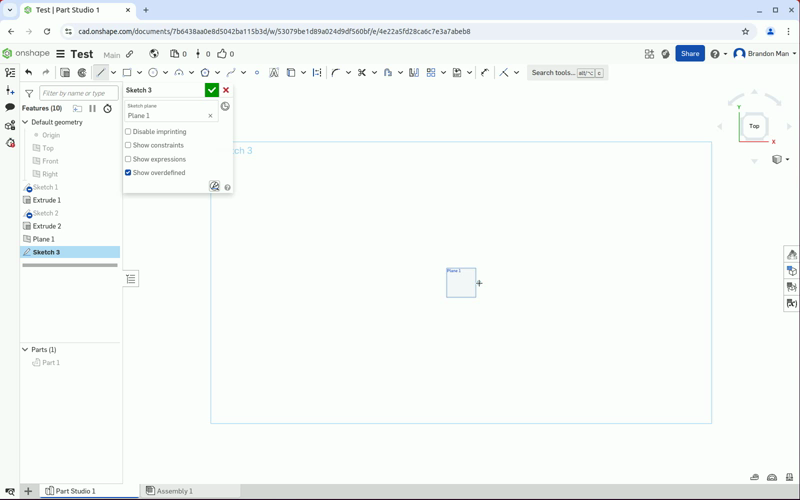
mouse_move(509, 282)
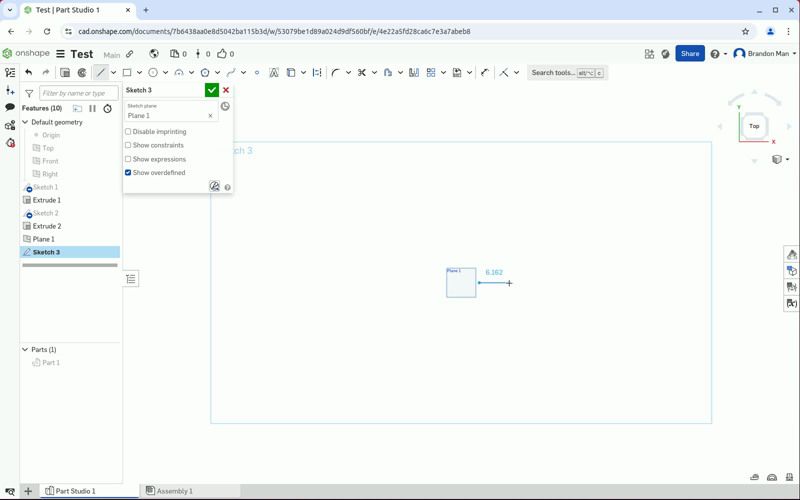
mouse_move(499, 282)
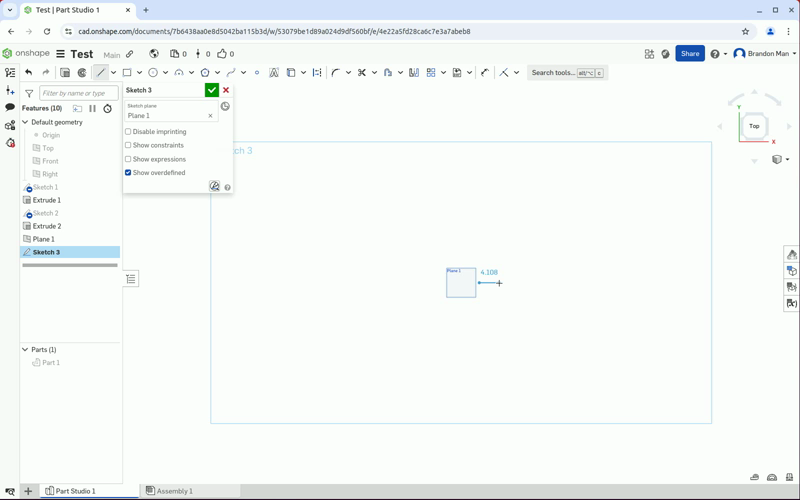
click(499, 282)
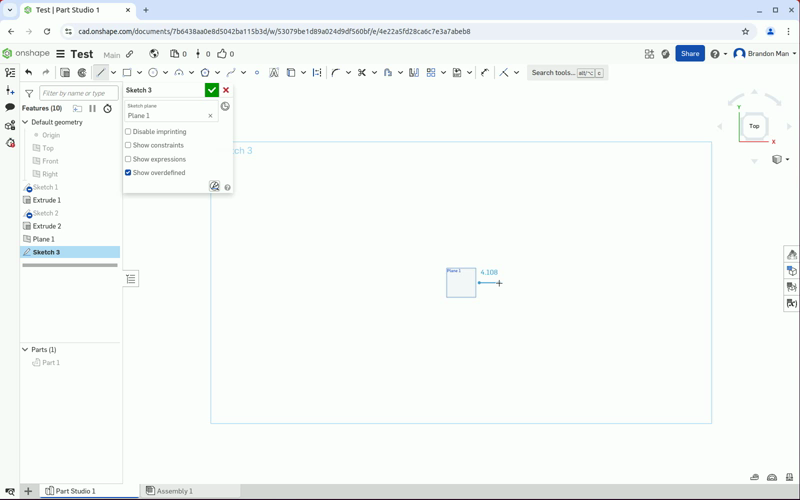
key_up(shift)
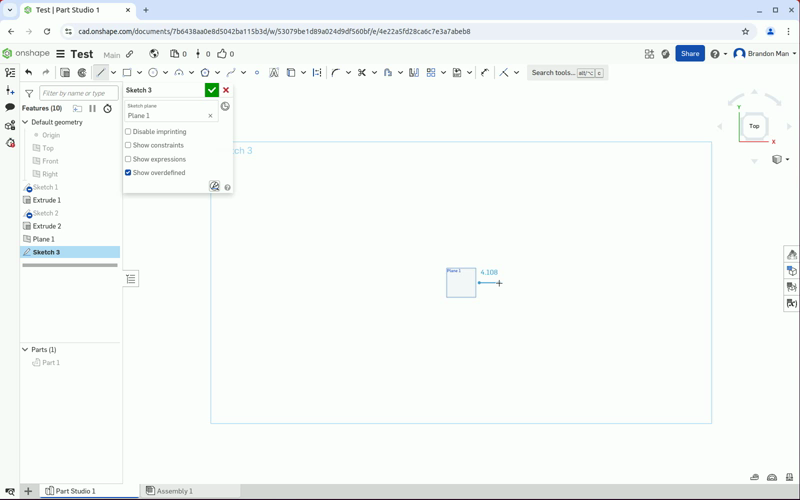
key_down(shift)
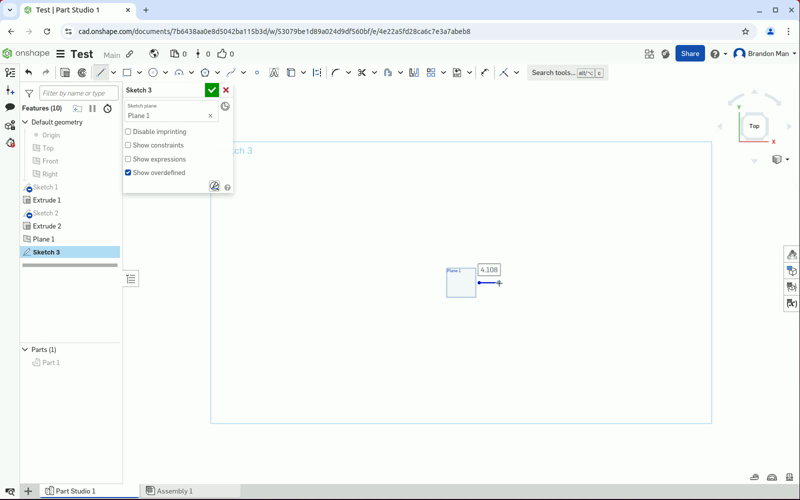
mouse_move(529, 282)
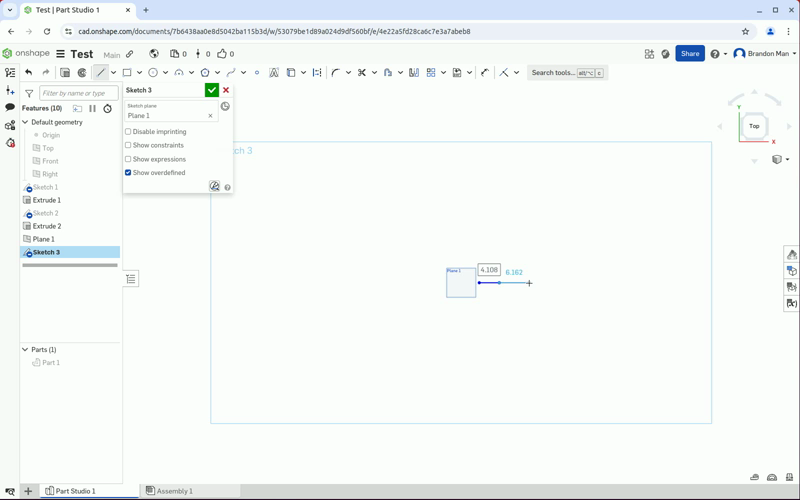
mouse_move(499, 263)
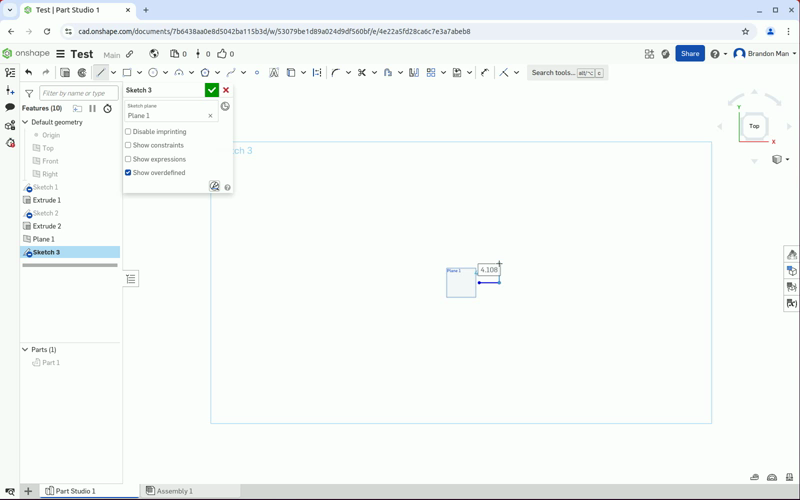
click(499, 263)
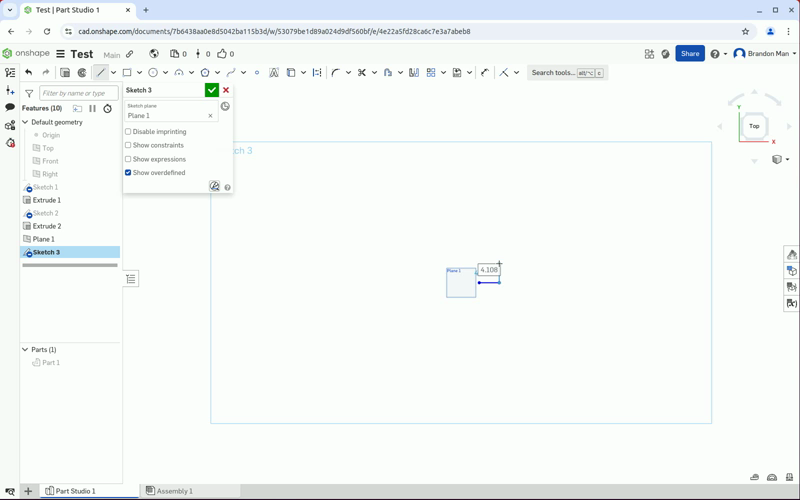
key_up(shift)
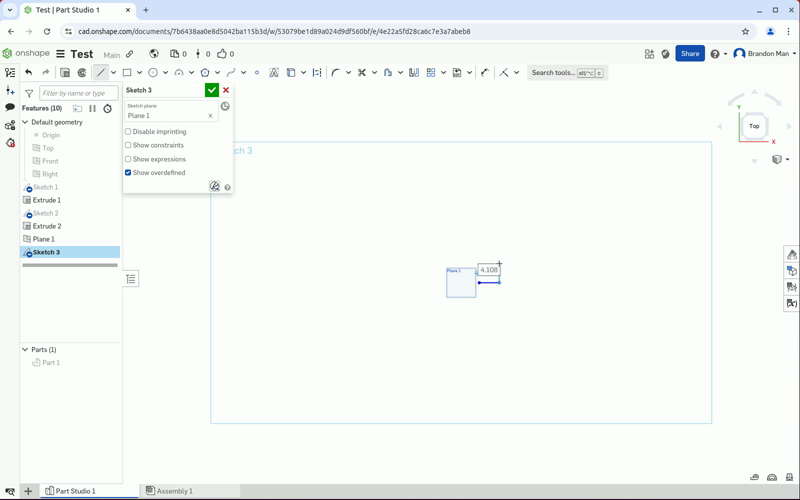
key_down(shift)
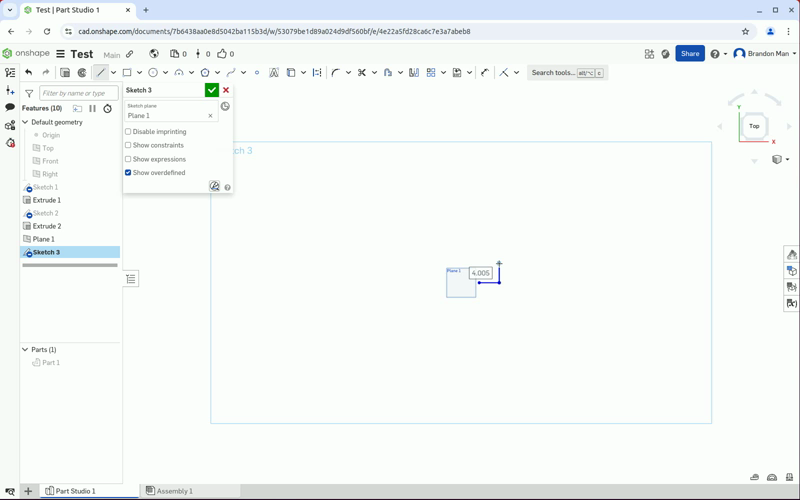
mouse_move(529, 263)
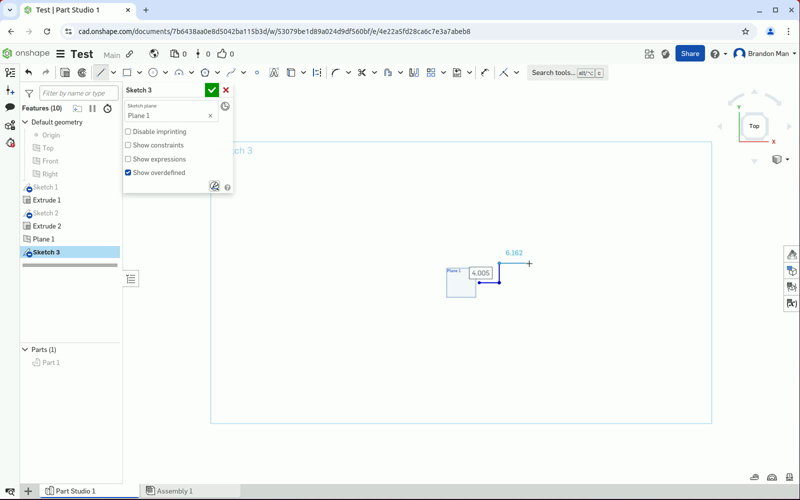
mouse_move(479, 263)
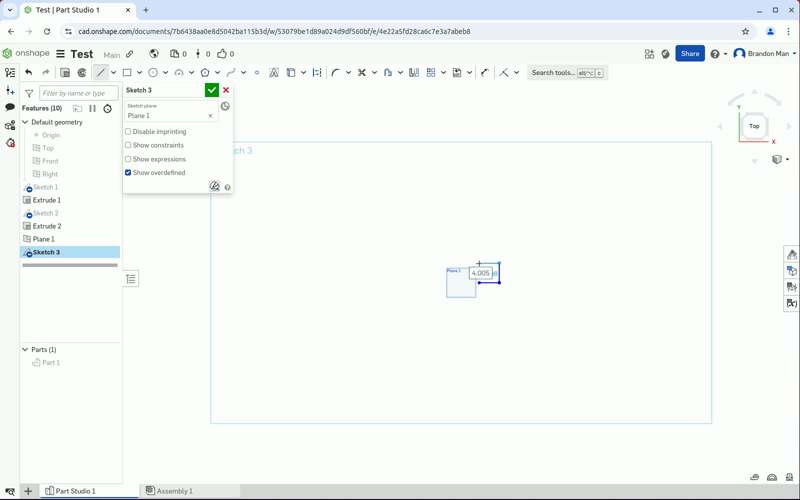
click(479, 263)
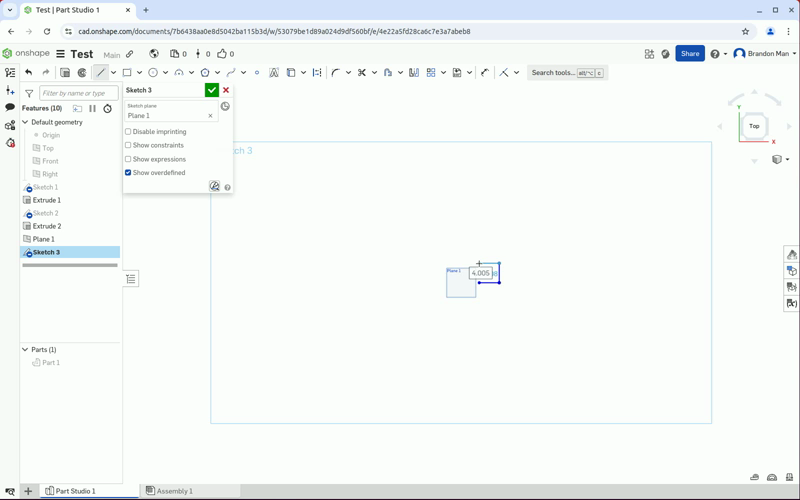
key_up(shift)
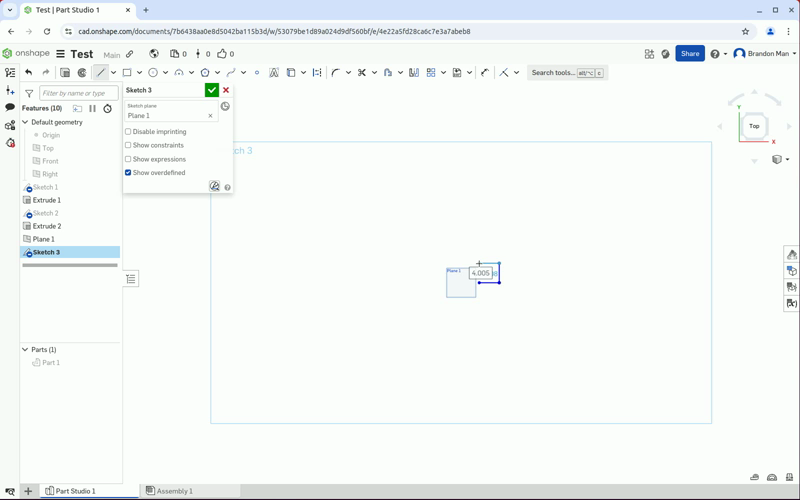
mouse_move(509, 263)
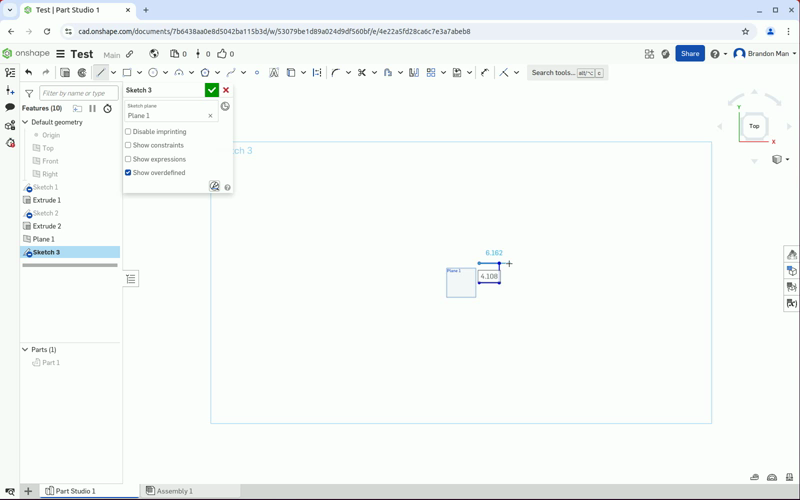
key_down(shift)
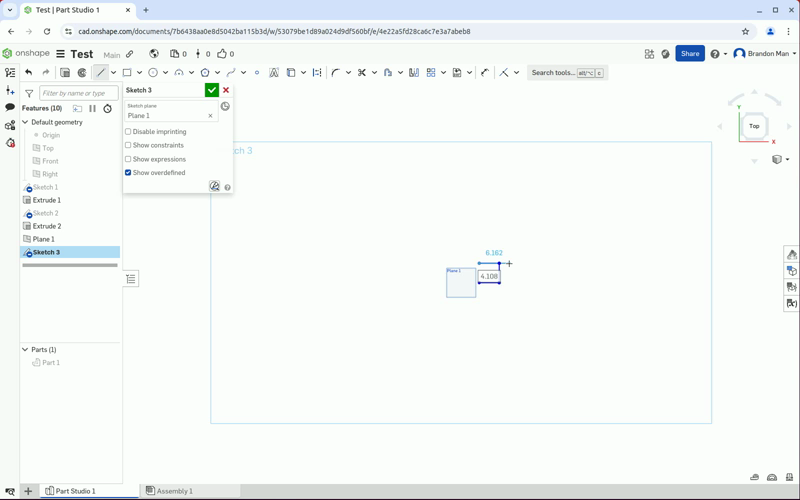
mouse_move(479, 282)
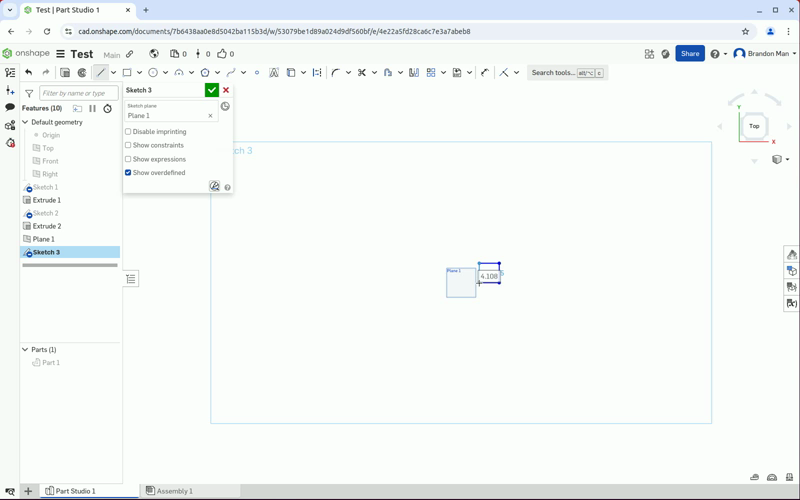
key_up(shift)
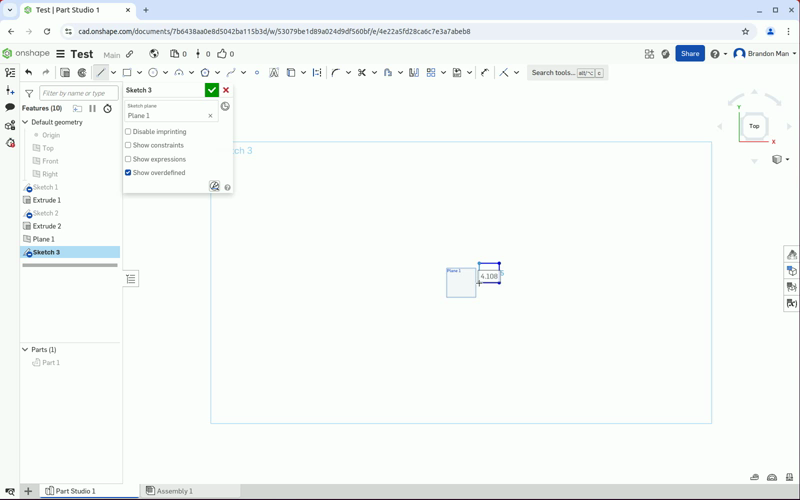
click(479, 282)
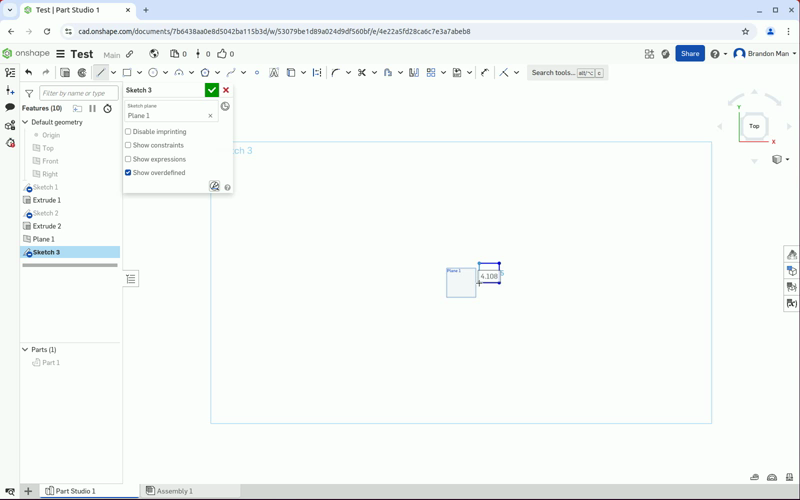
key(esc)
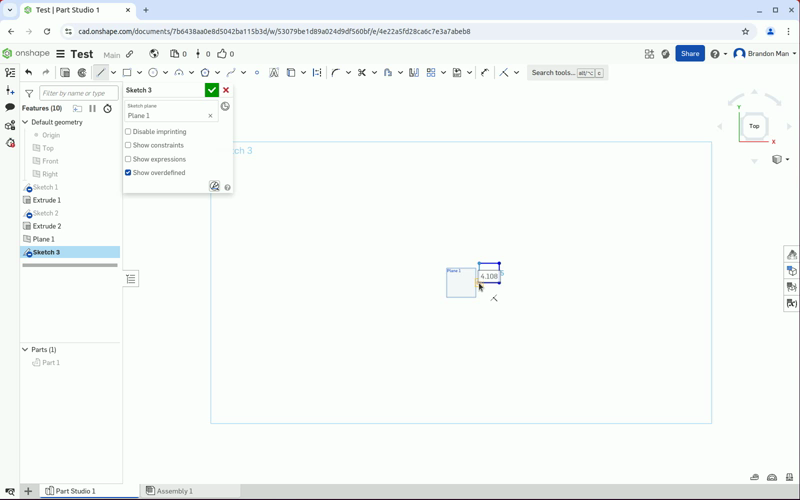
mouse_move(493, 274)
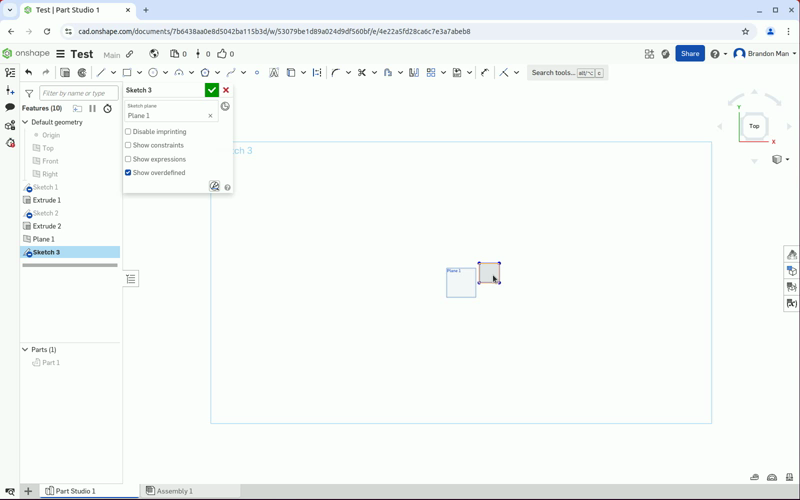
scroll(6)
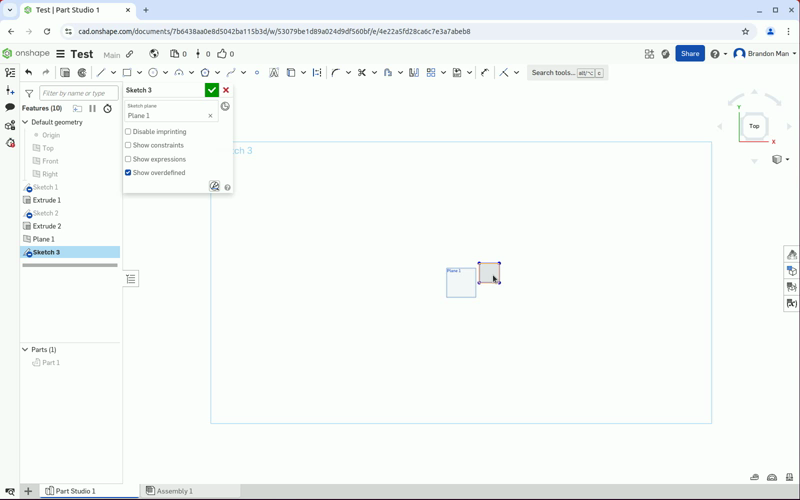
scroll(6)
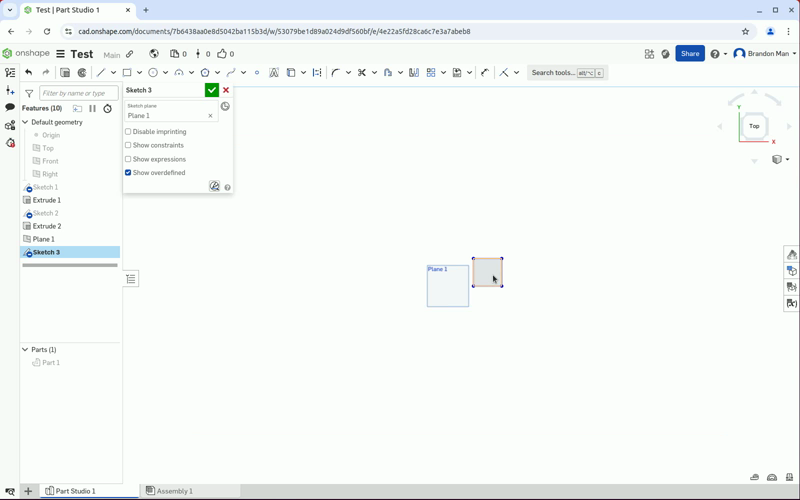
scroll(6)
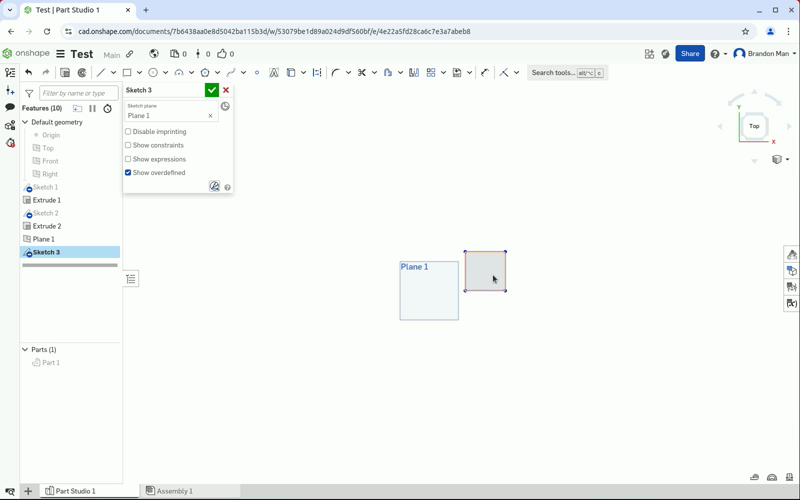
scroll(6)
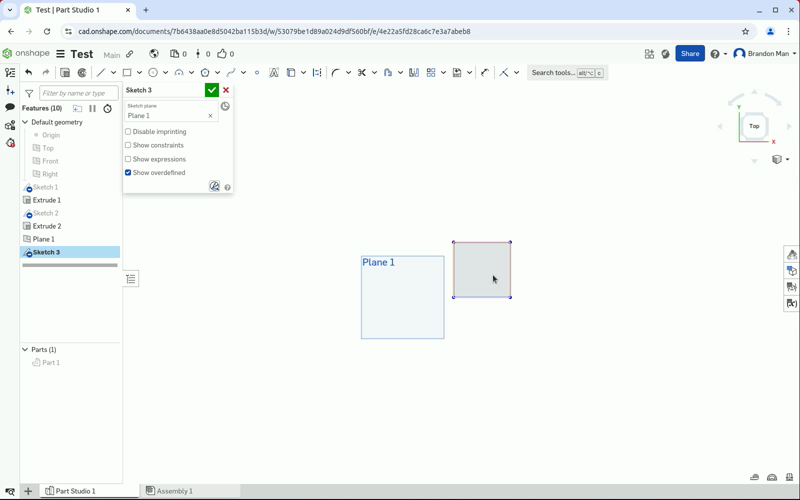
scroll(6)
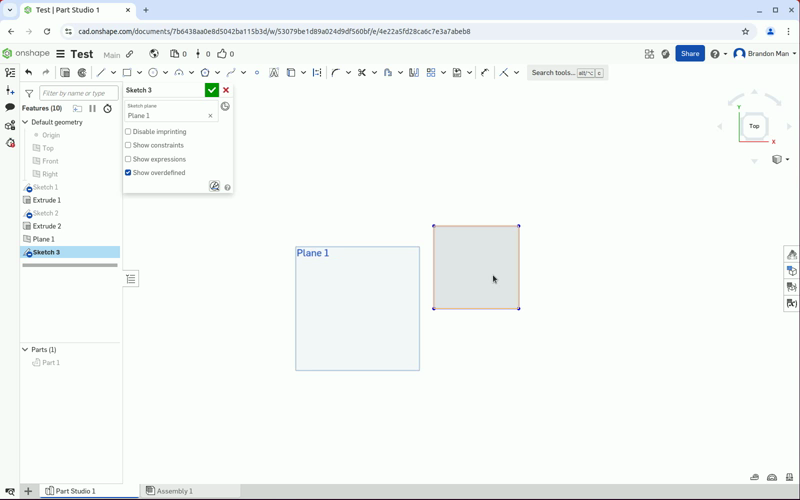
scroll(6)
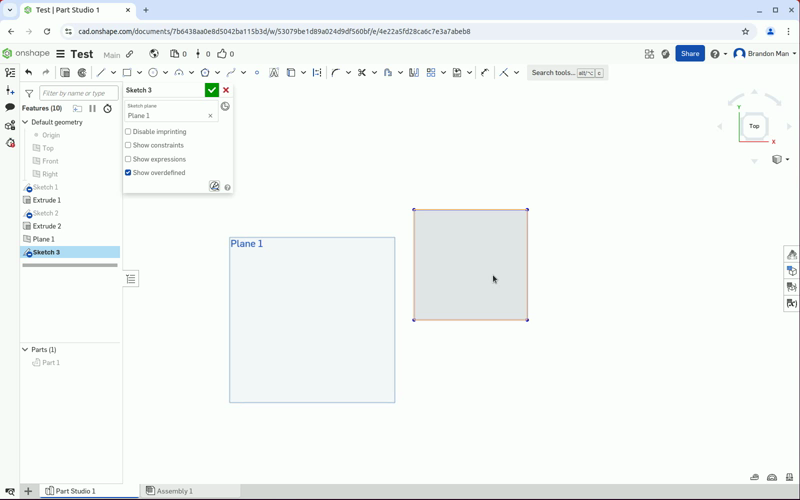
scroll(6)
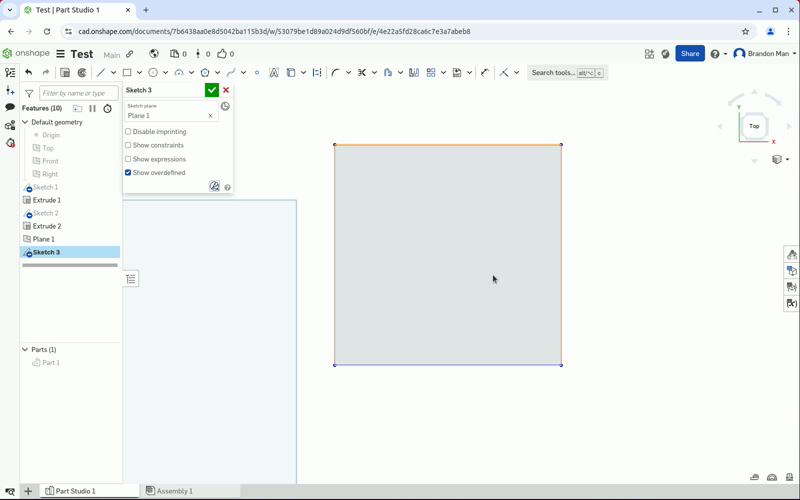
click(493, 274)
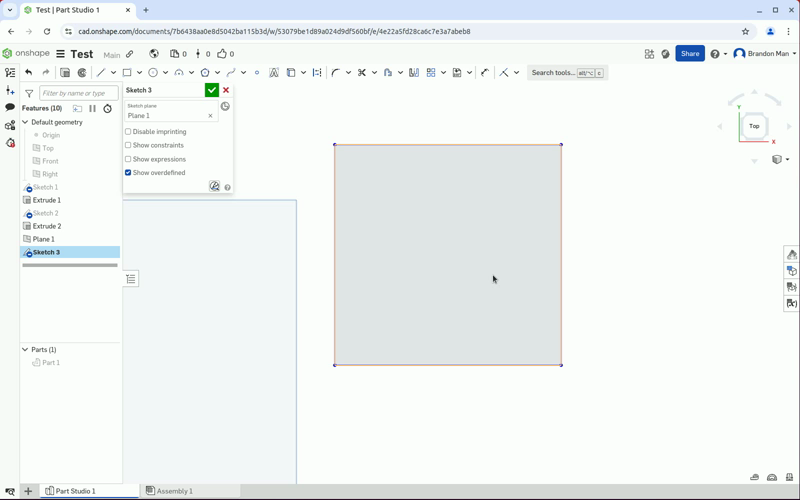
scroll(-6)
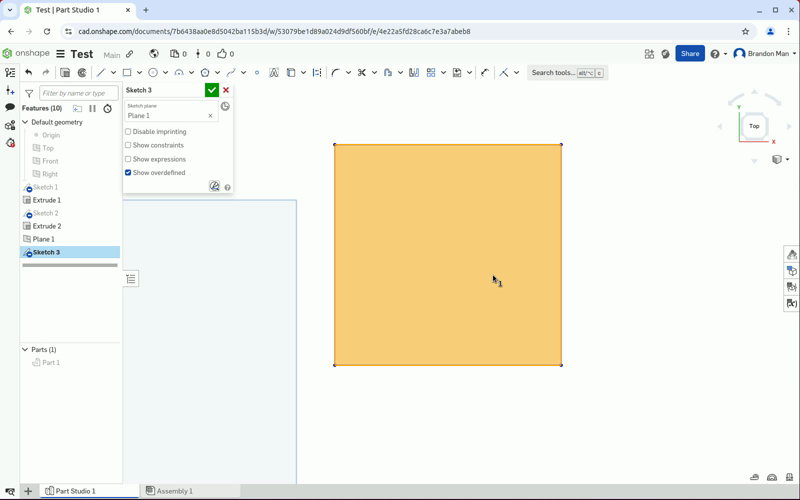
scroll(-6)
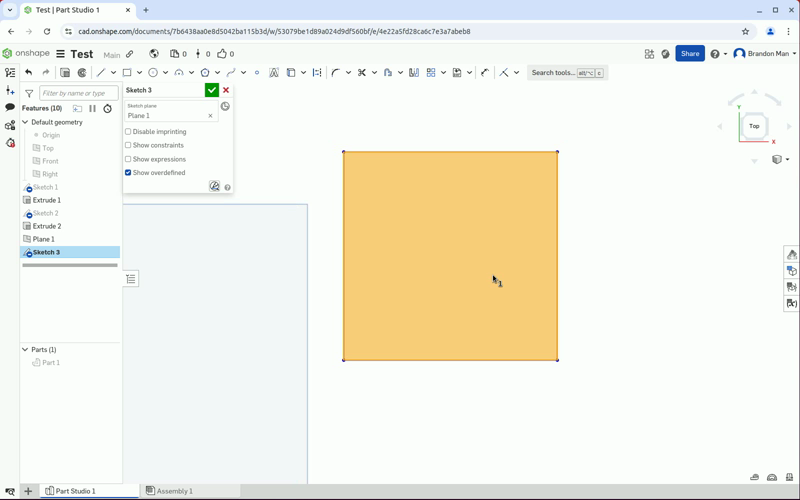
scroll(-6)
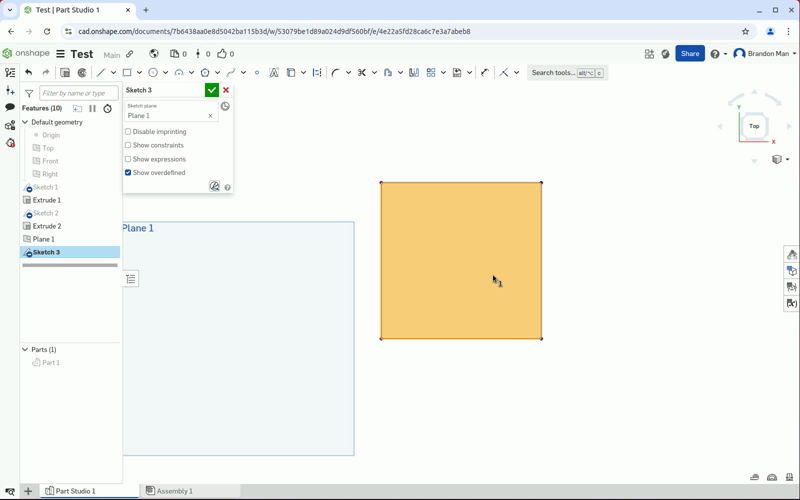
scroll(-6)
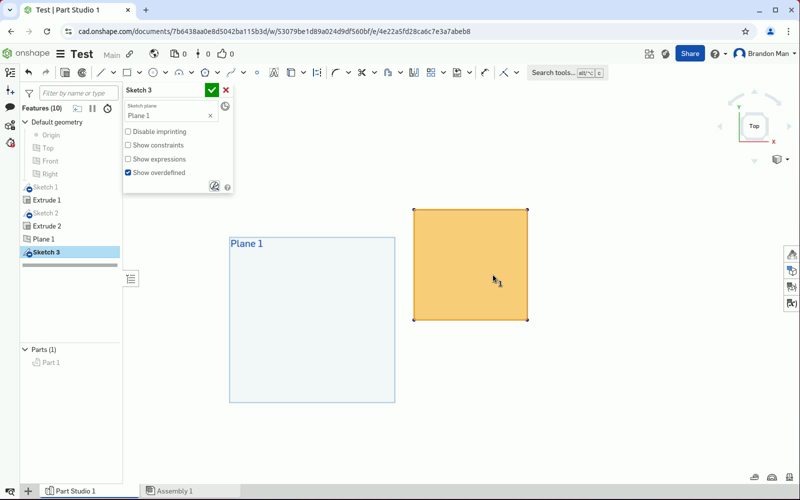
scroll(-6)
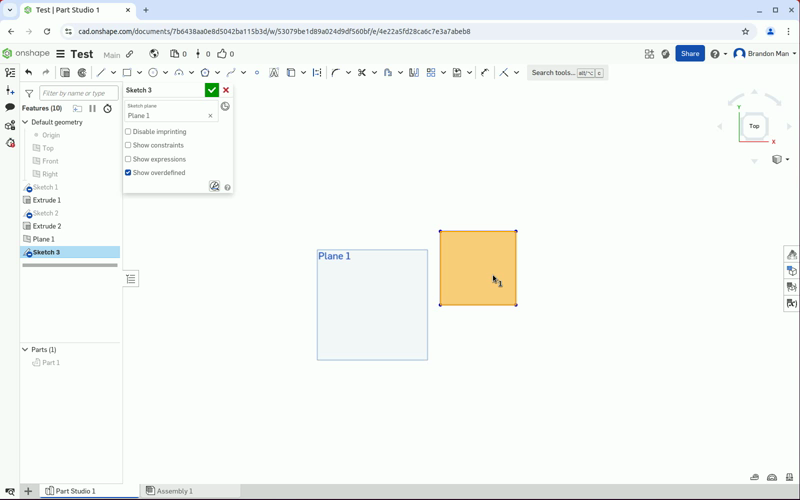
scroll(-6)
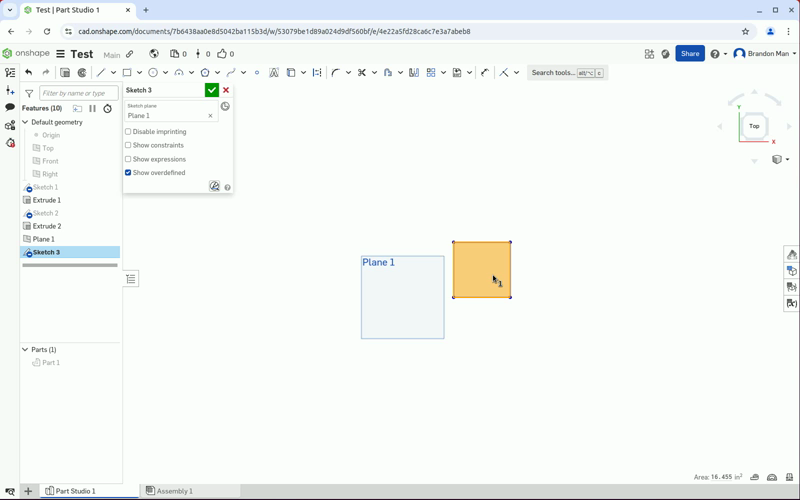
scroll(-6)
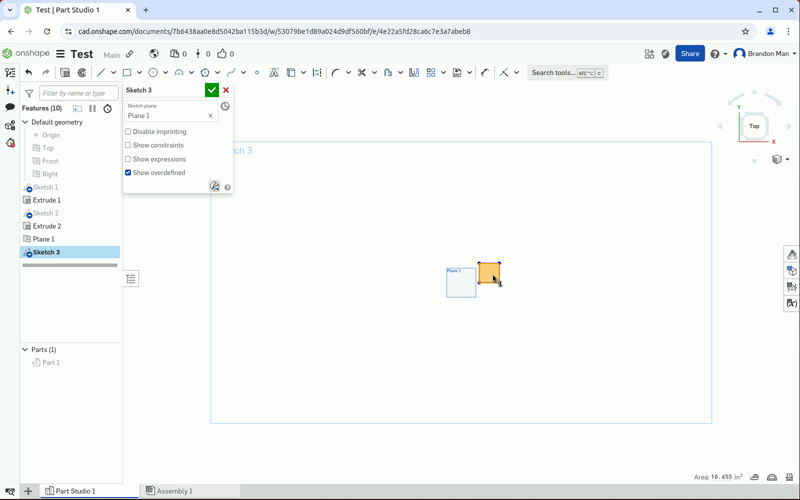
mouse_move(73, 352)
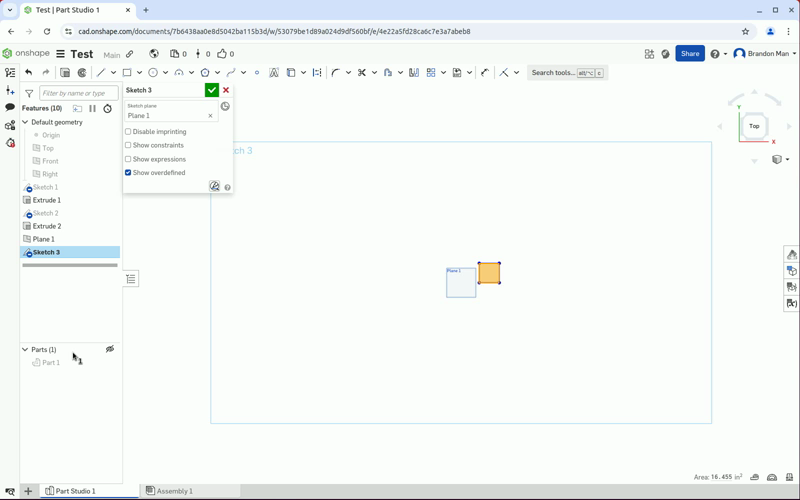
key(shift+y)
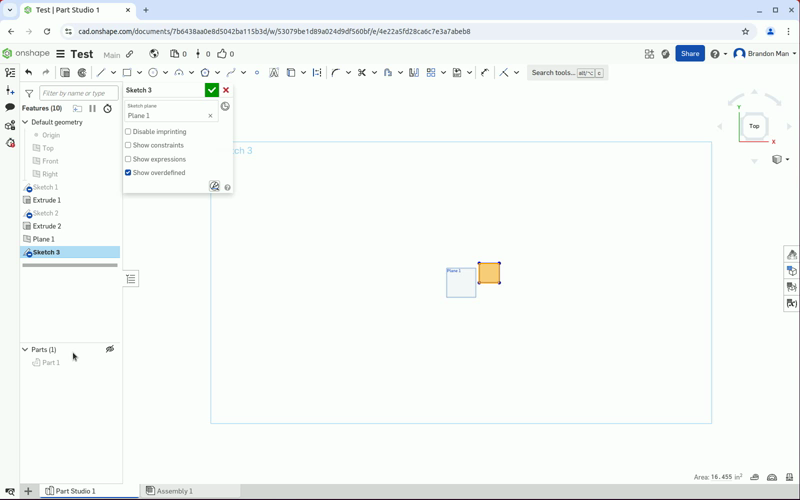
key(shift+e)
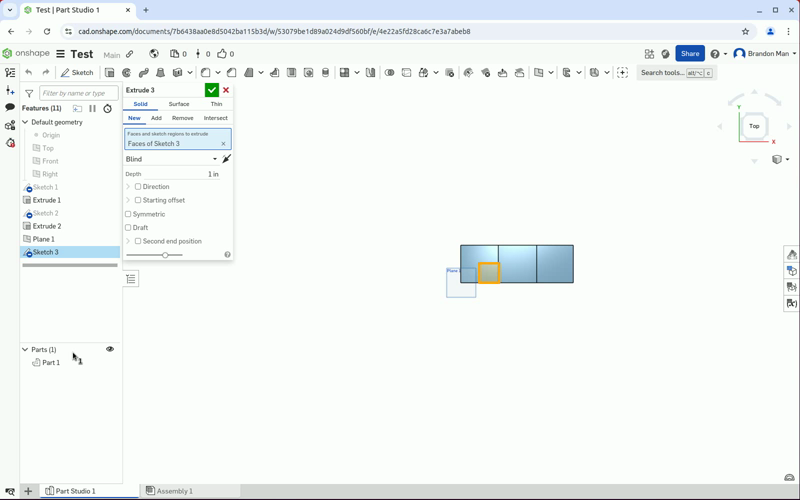
mouse_move(143, 106)
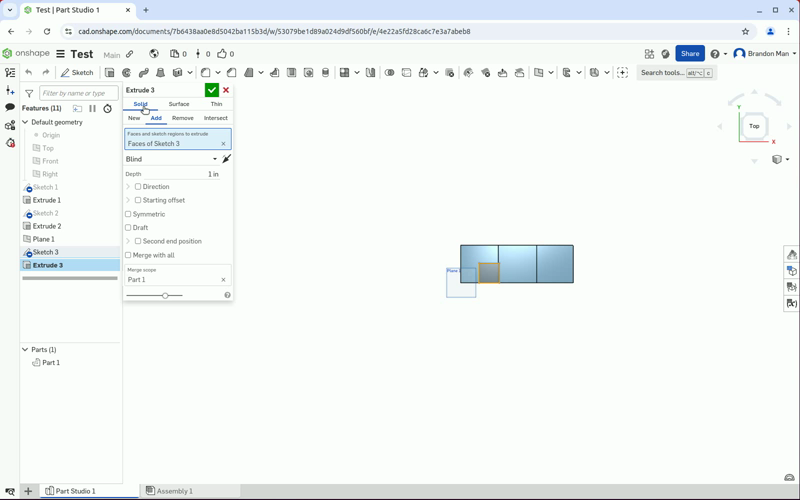
click(143, 106)
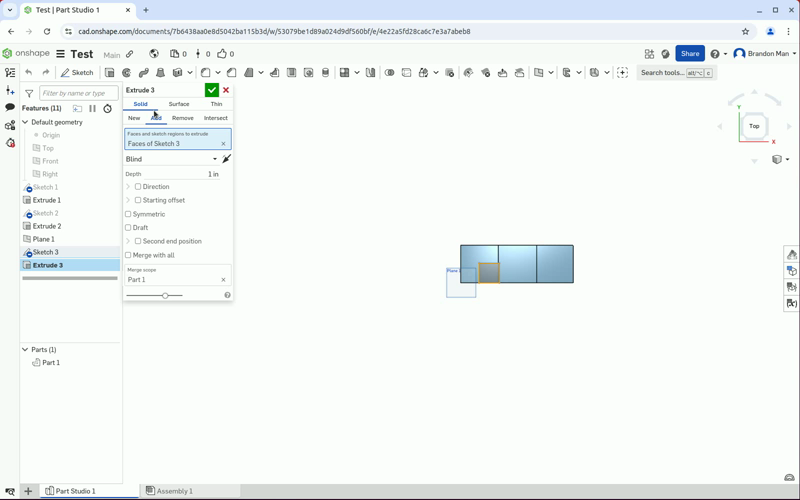
mouse_move(186, 120)
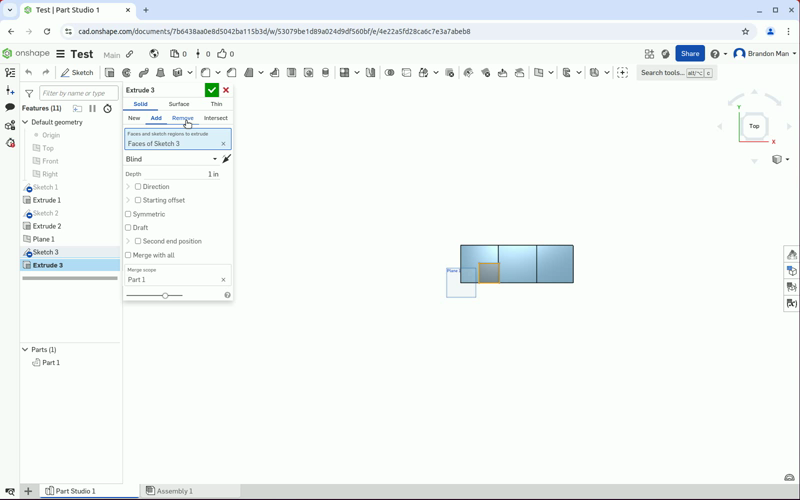
click(186, 120)
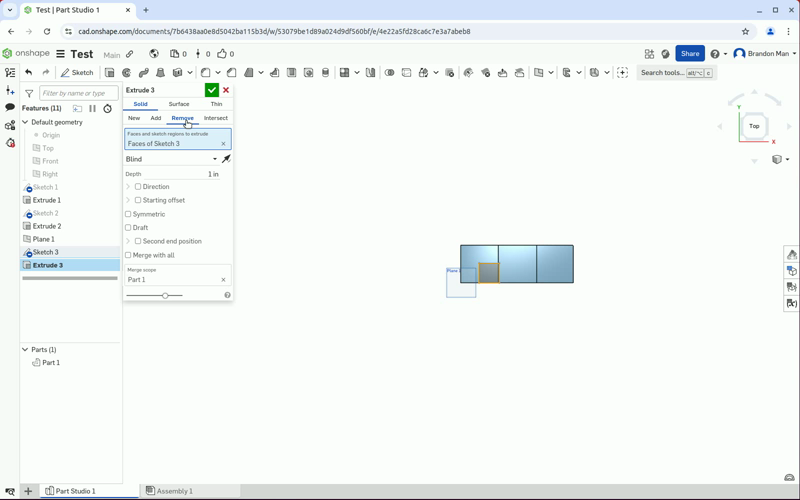
key(tab, 4)
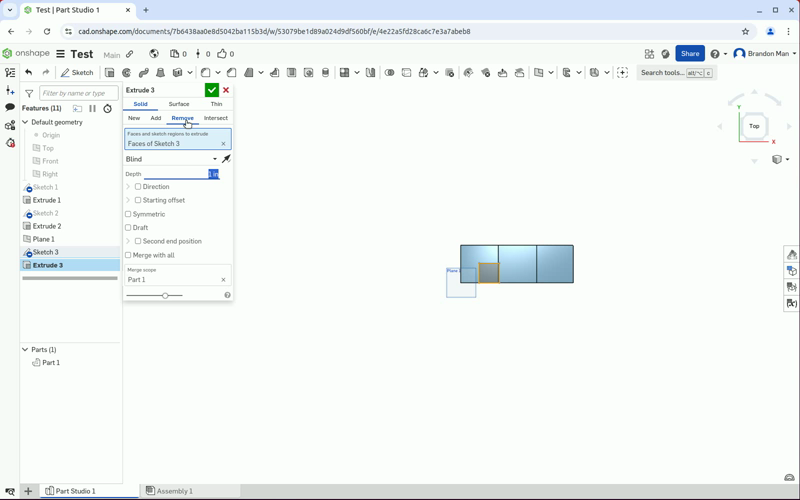
text(7.703)
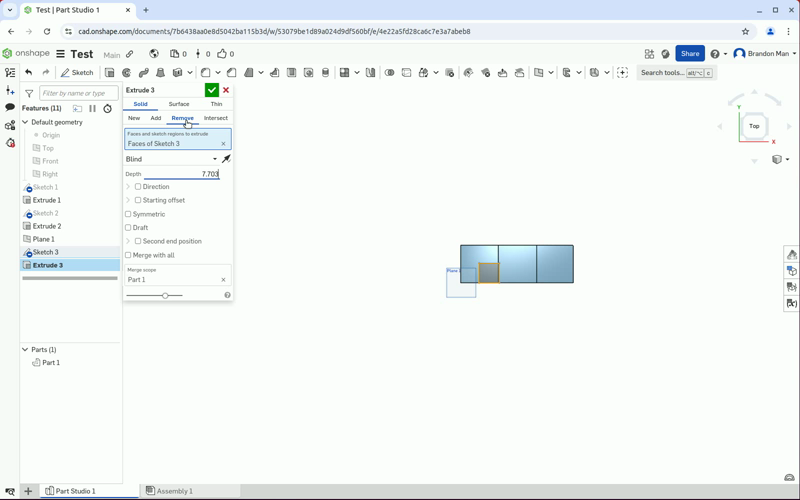
key(tab, 6)
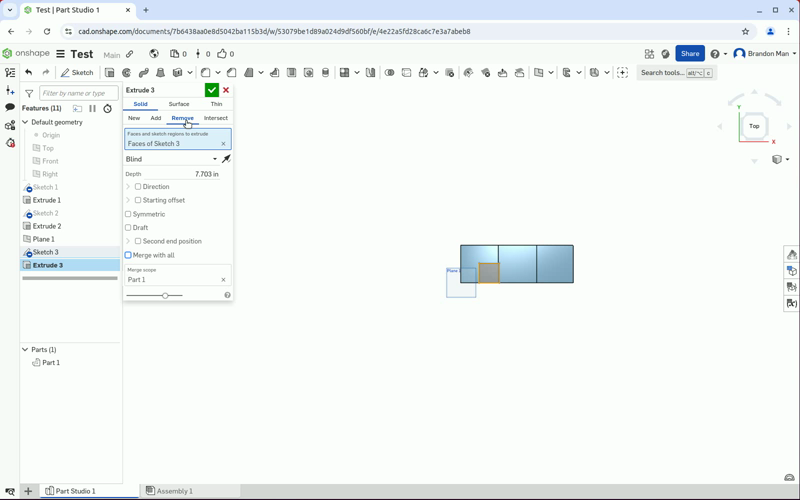
key(space)
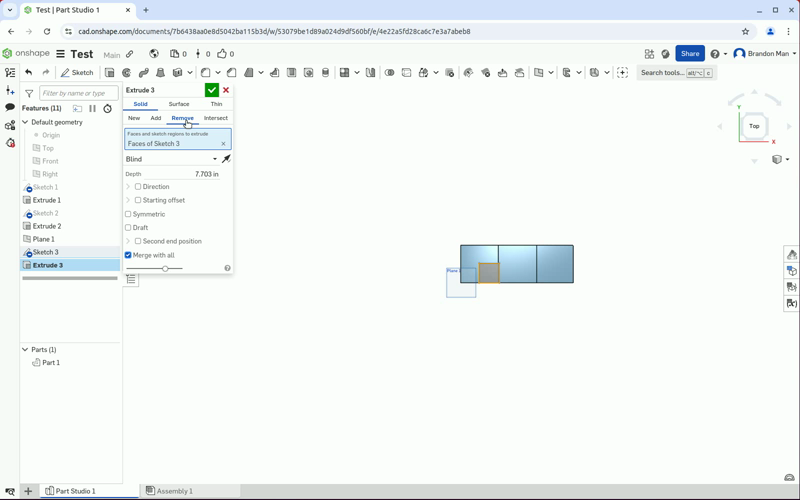
key(enter)
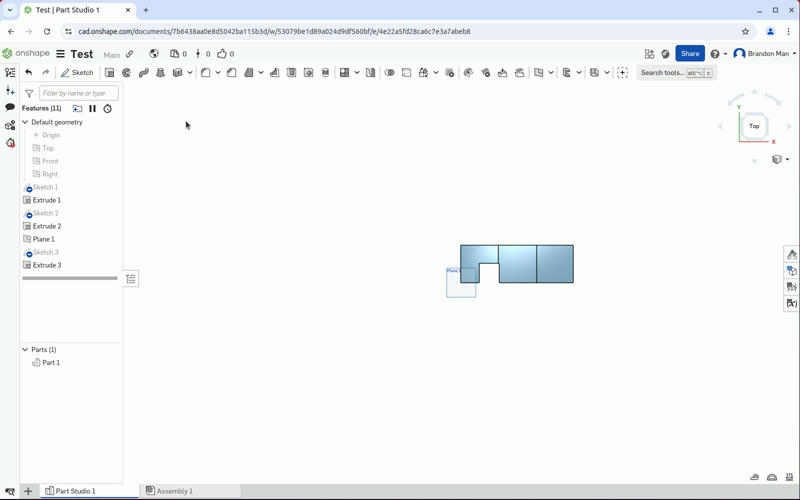
key(shift+h)
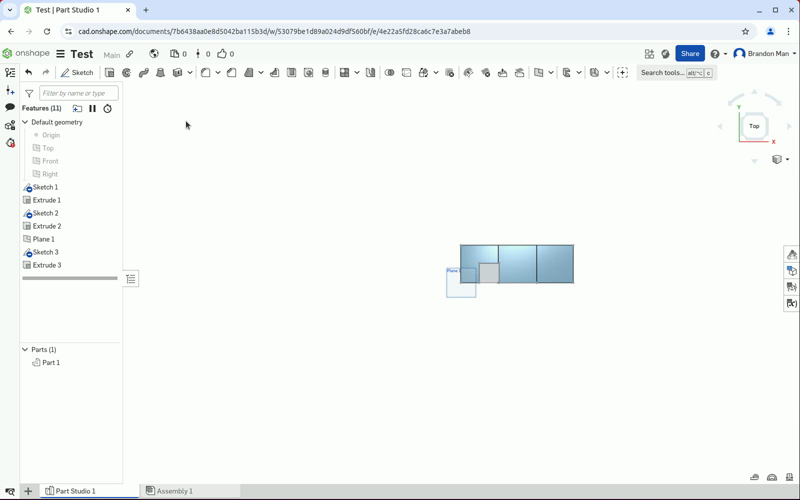
key(shift+h)
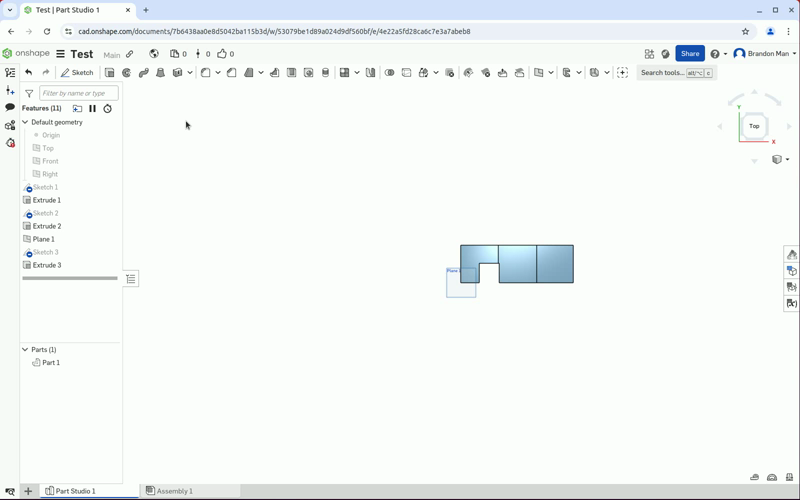
mouse_move(73, 189)
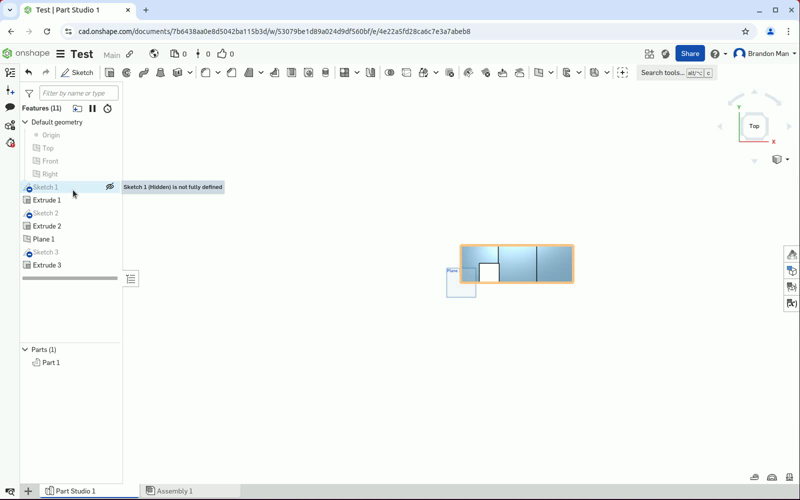
click(73, 189)
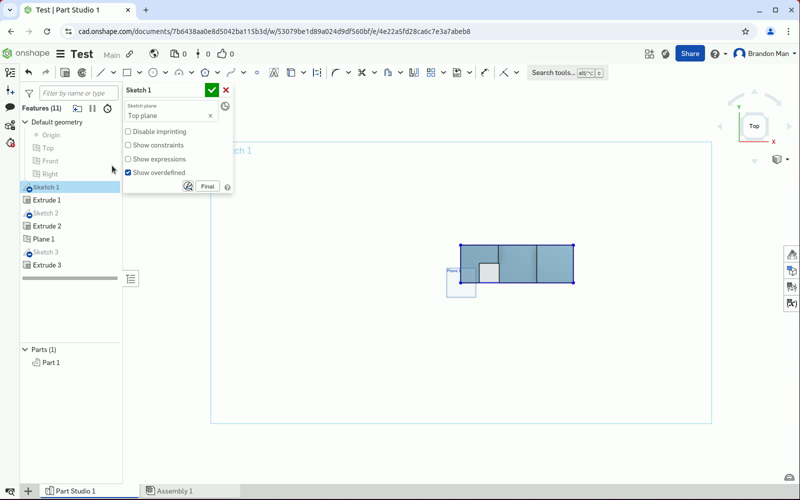
mouse_move(229, 92)
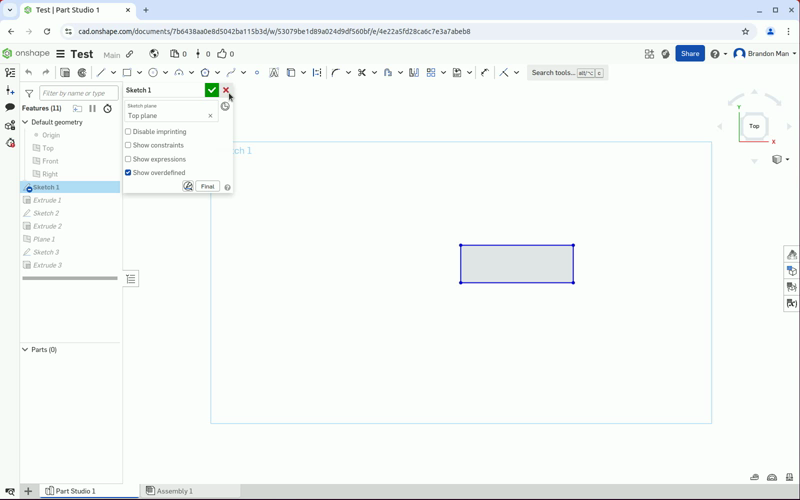
click(229, 92)
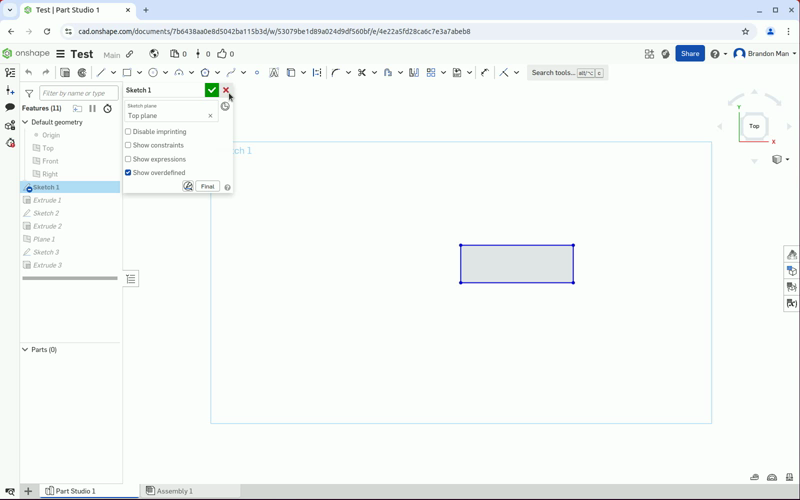
key(shift+s)
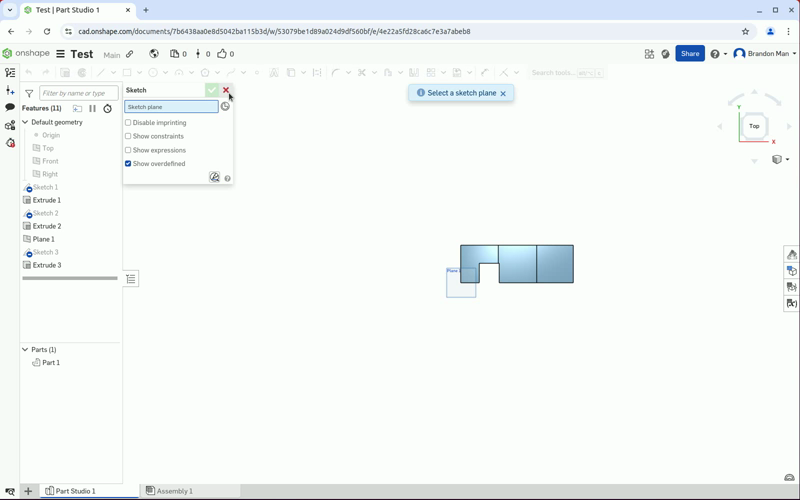
mouse_move(73, 241)
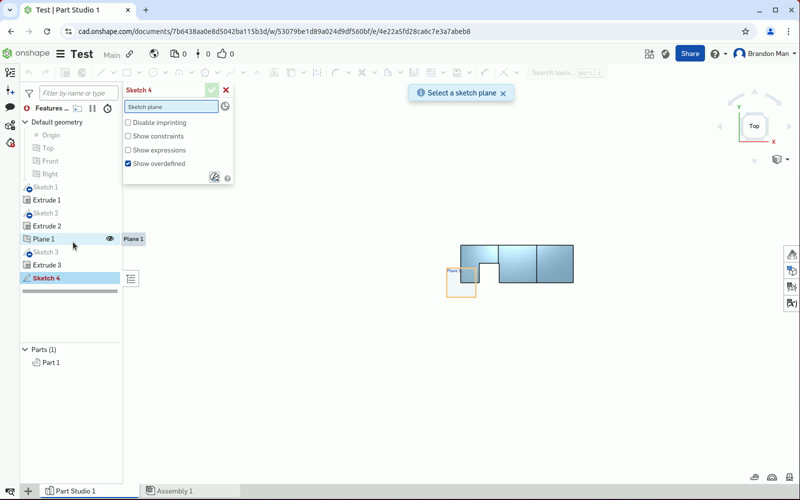
click(73, 241)
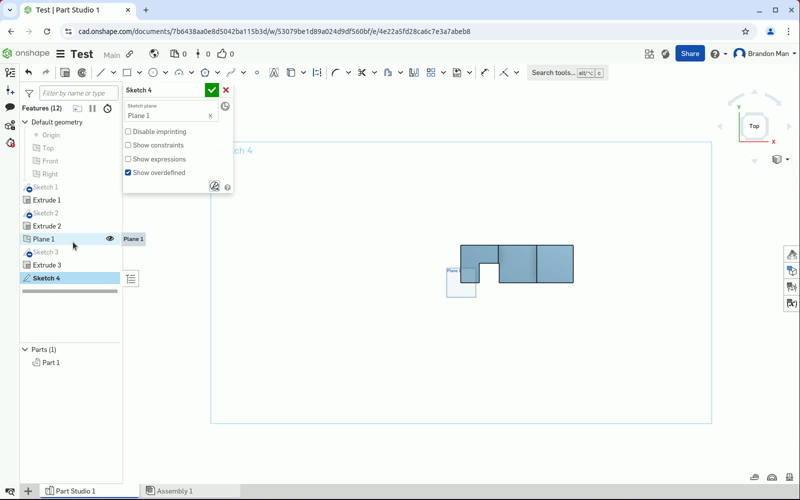
mouse_move(73, 352)
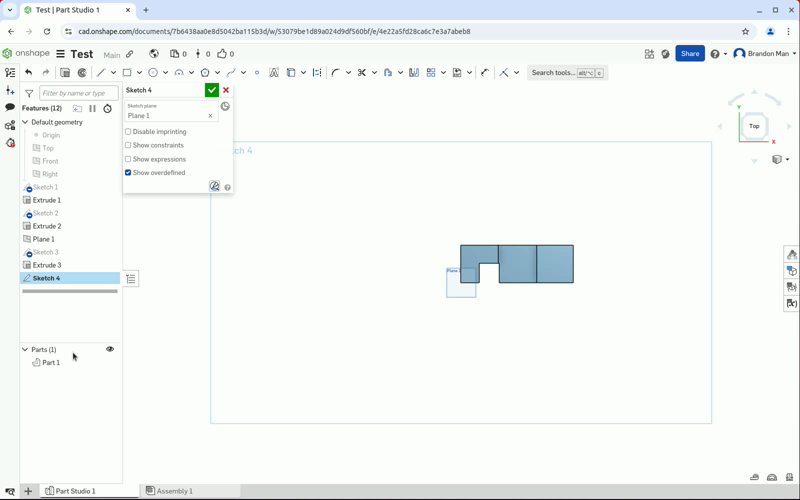
key(y)
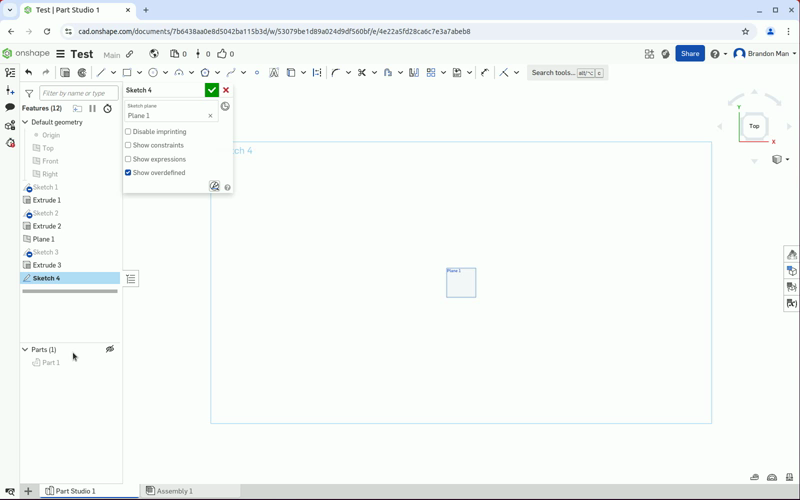
key(l)
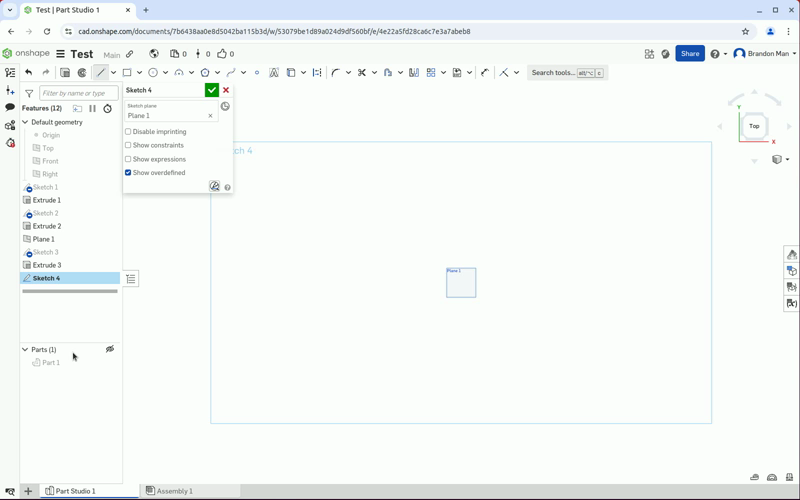
key_down(shift)
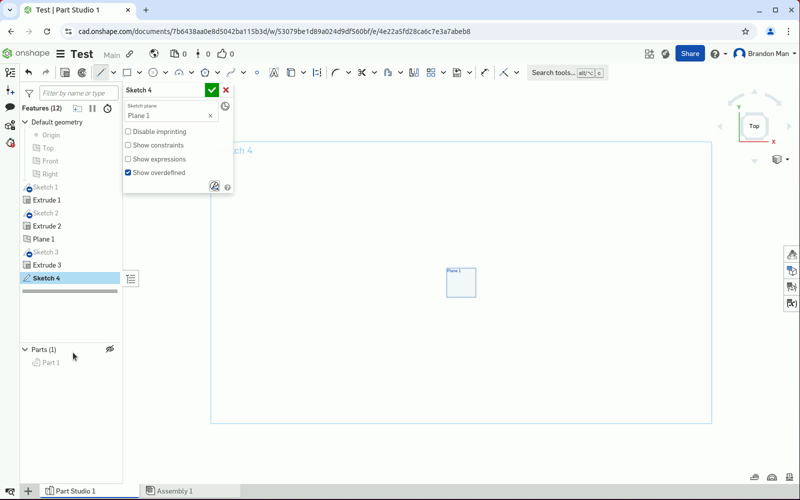
mouse_move(535, 282)
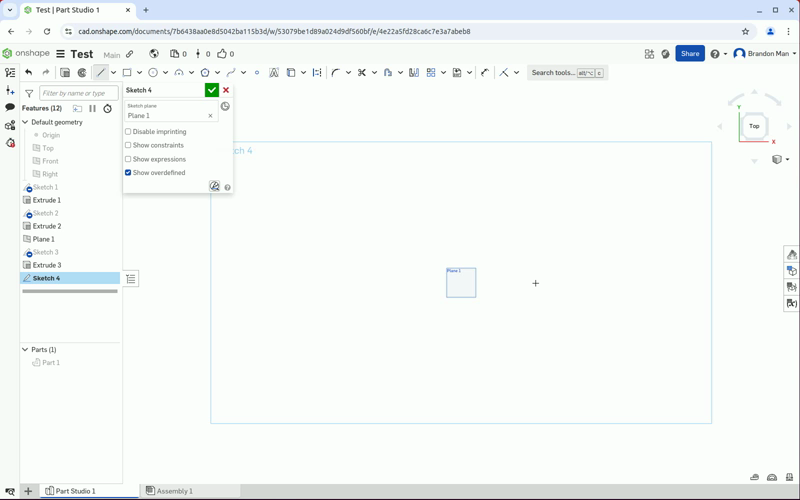
click(535, 282)
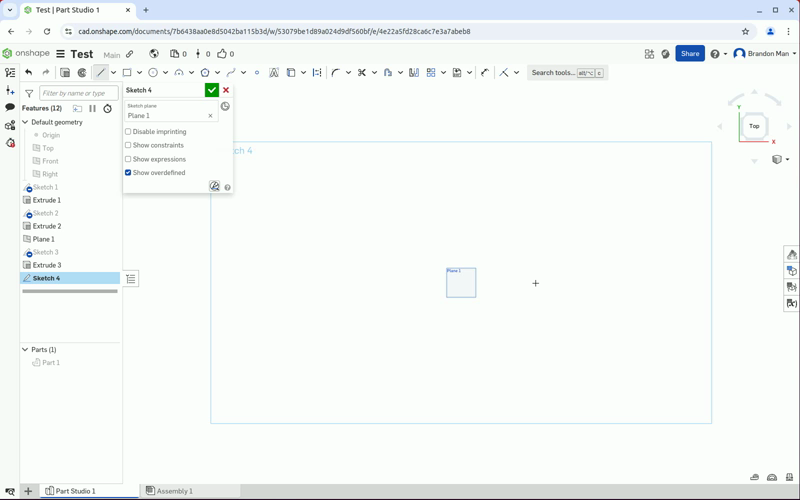
key_up(shift)
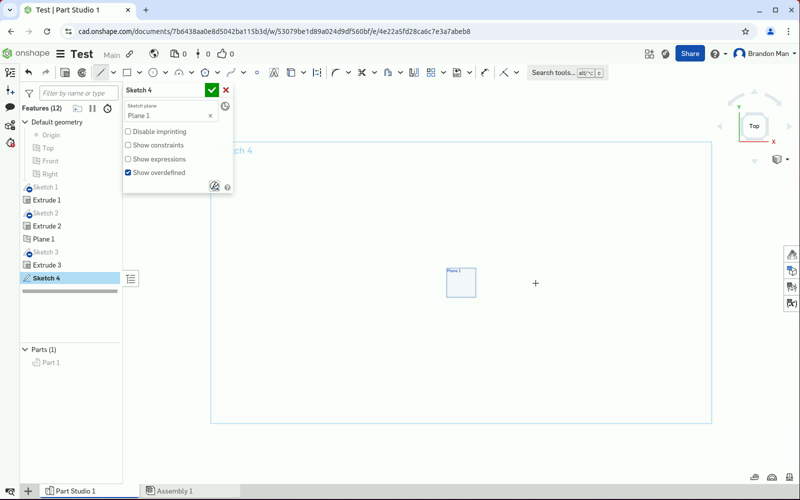
key_down(shift)
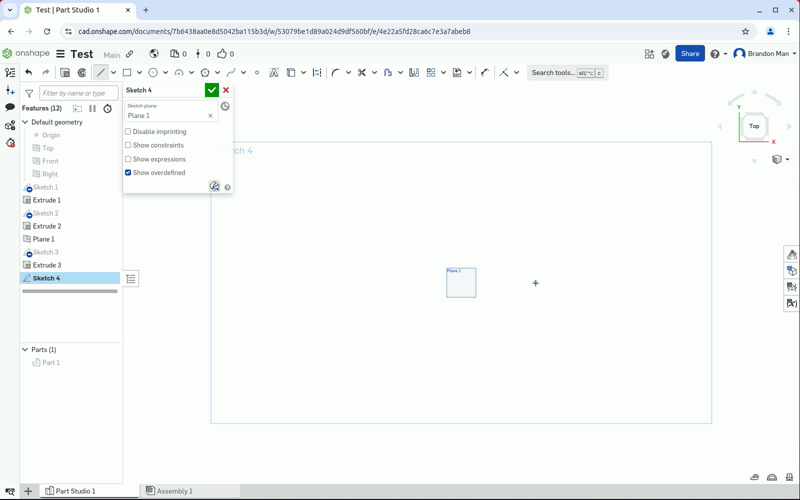
mouse_move(565, 282)
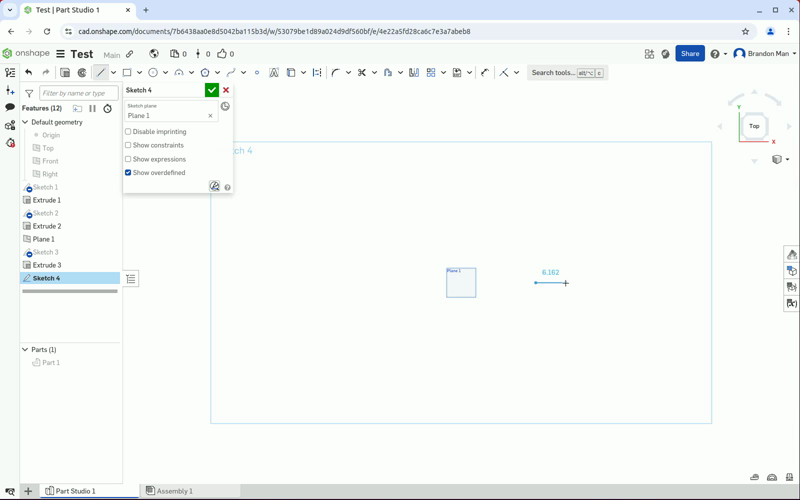
mouse_move(555, 282)
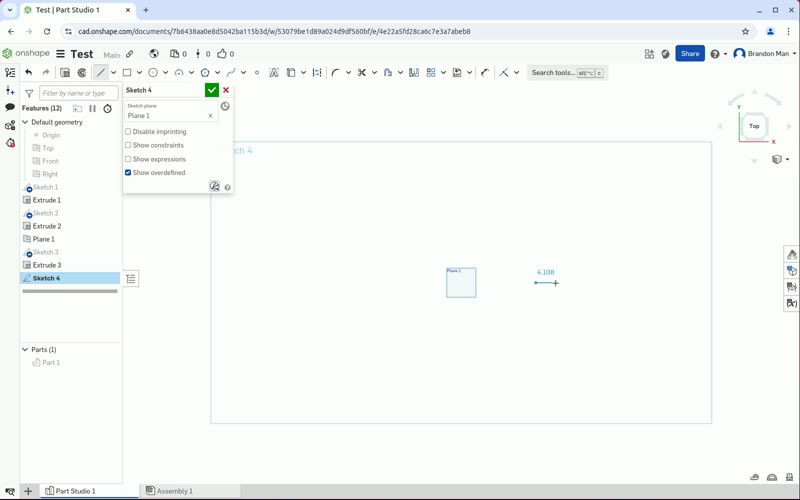
click(555, 282)
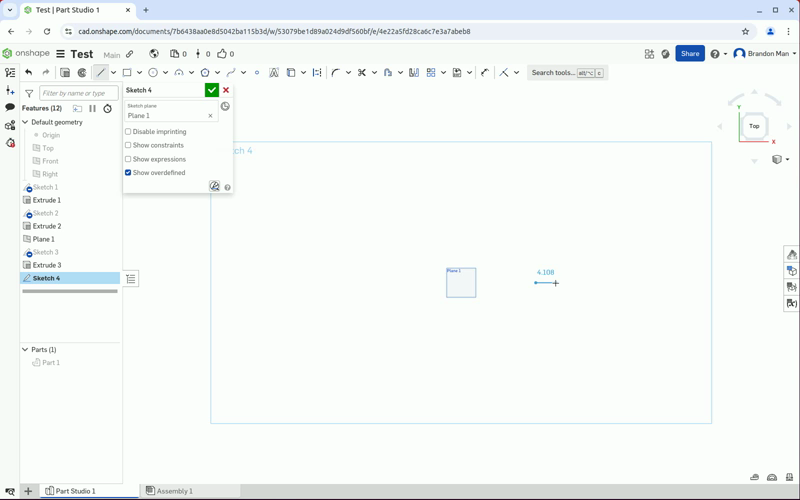
key_up(shift)
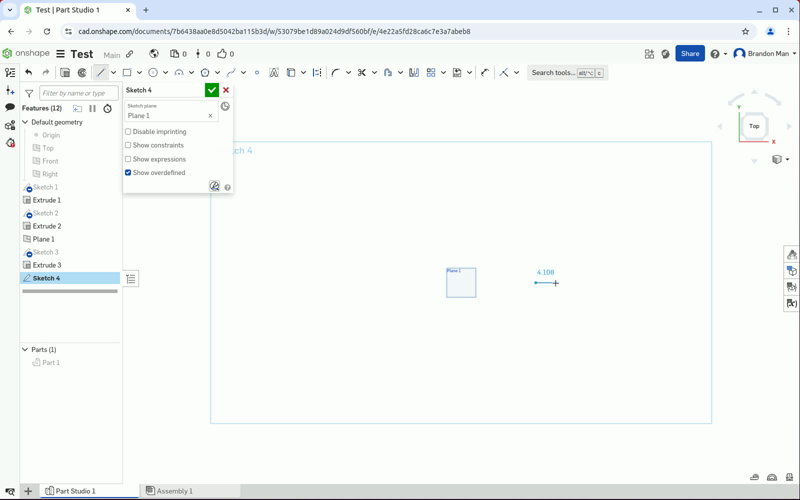
key_down(shift)
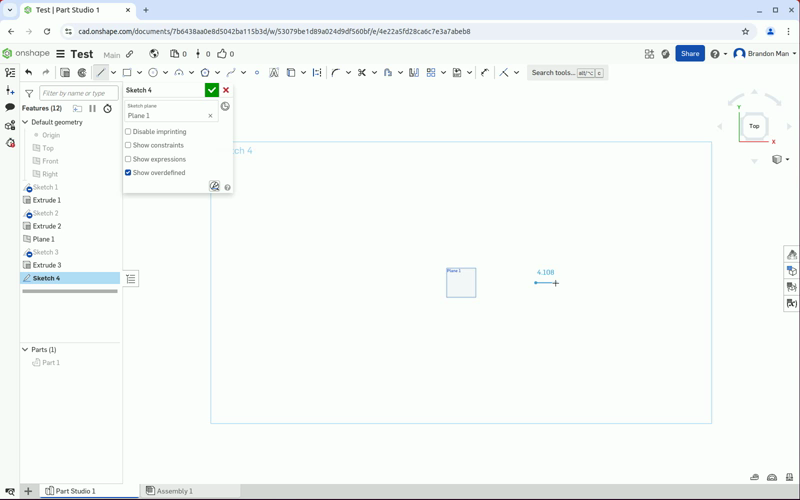
mouse_move(585, 282)
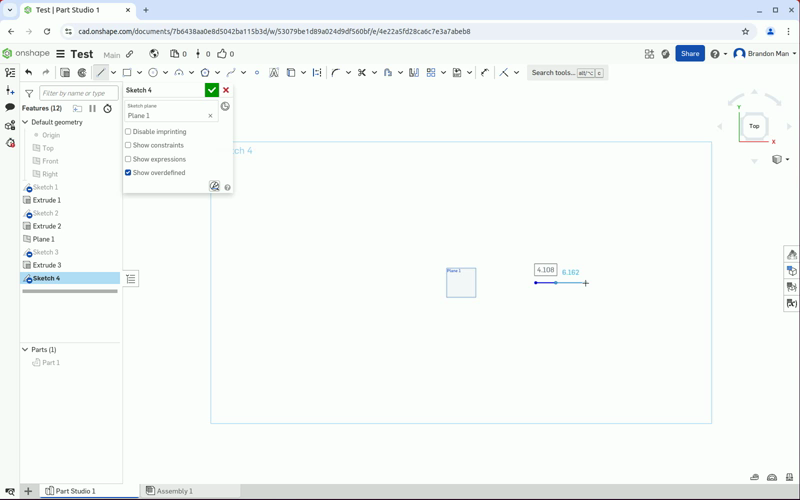
mouse_move(555, 263)
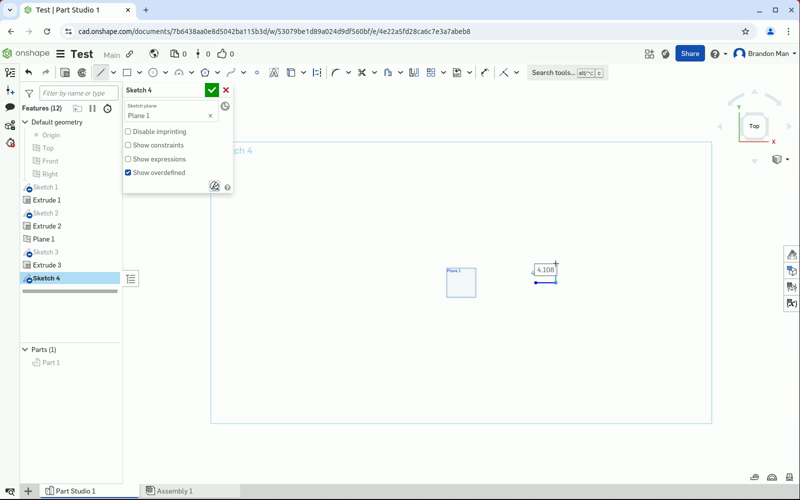
click(555, 263)
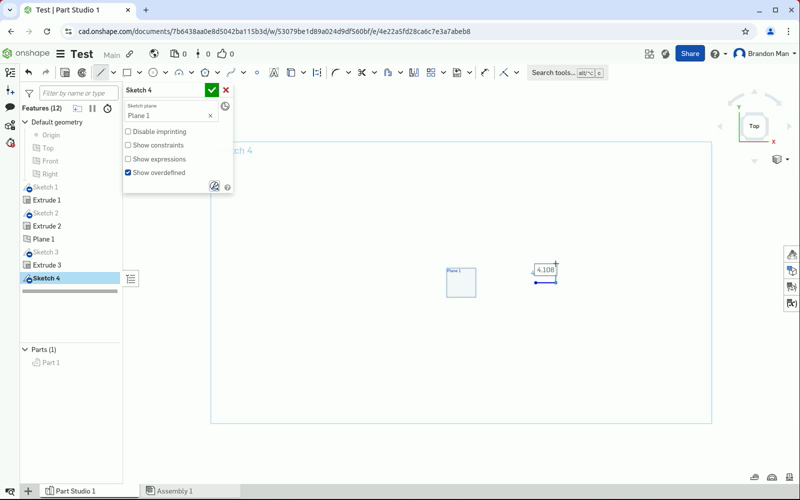
key_up(shift)
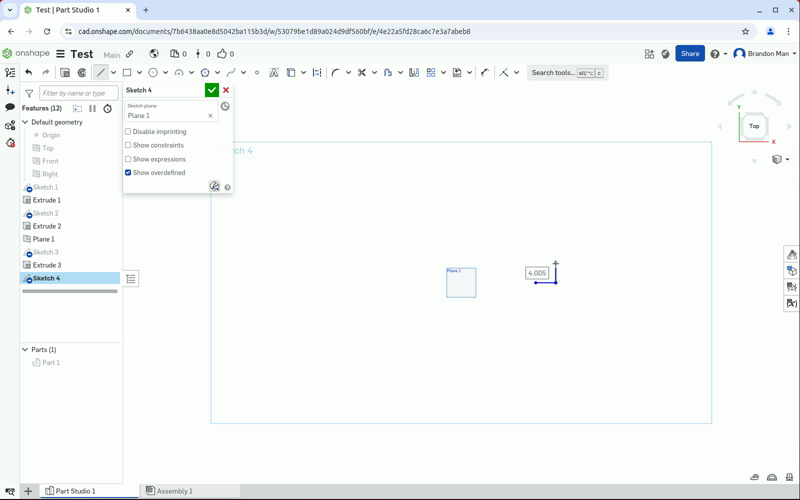
key_down(shift)
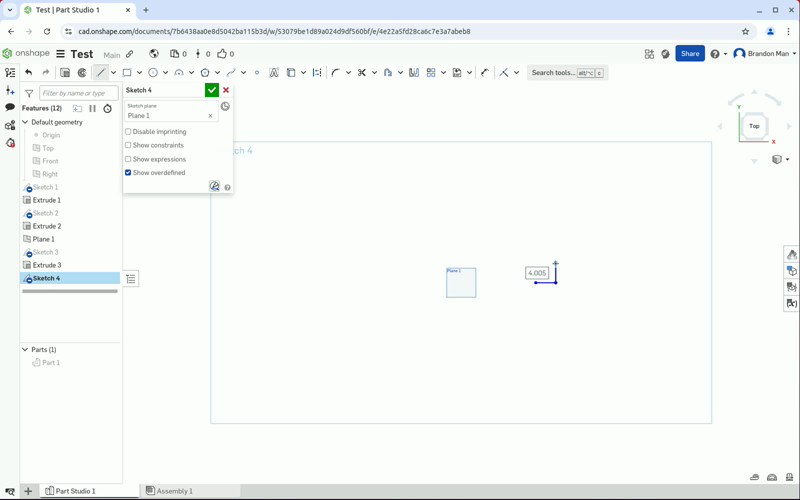
mouse_move(585, 263)
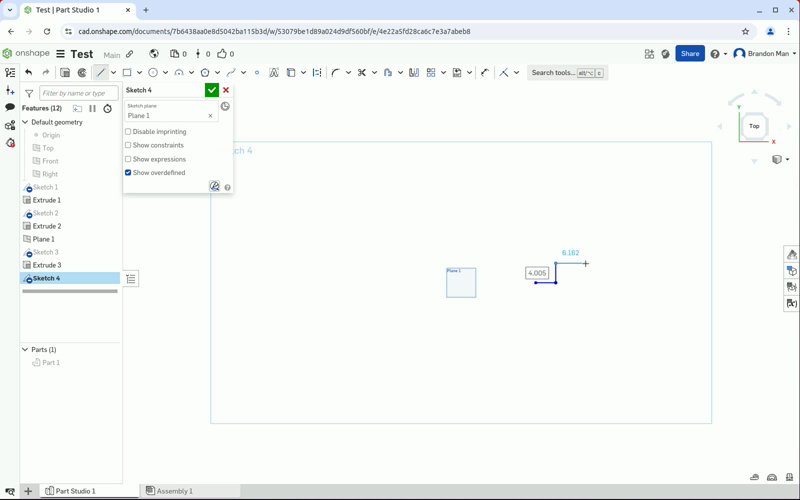
mouse_move(535, 263)
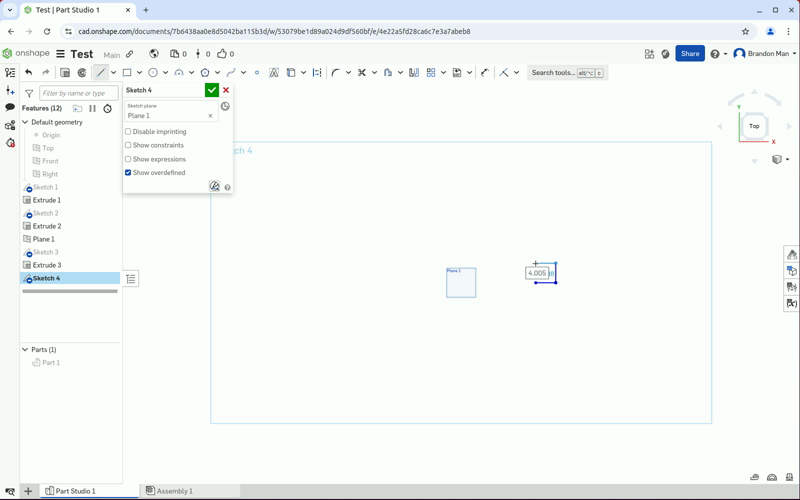
click(535, 263)
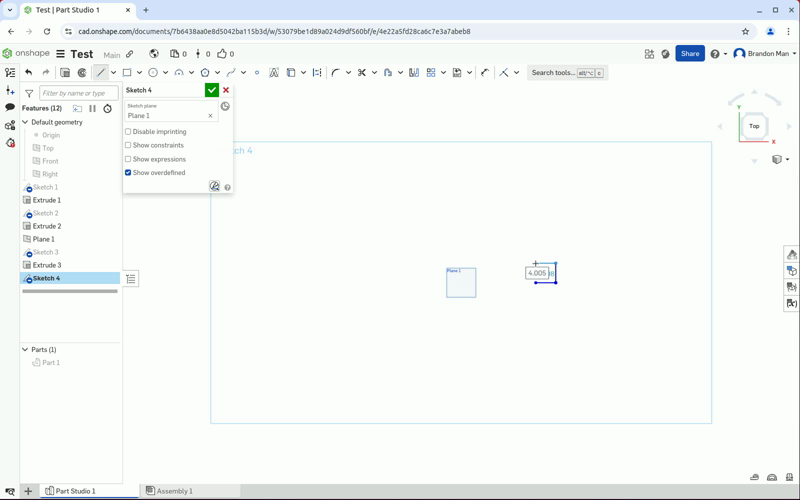
key_up(shift)
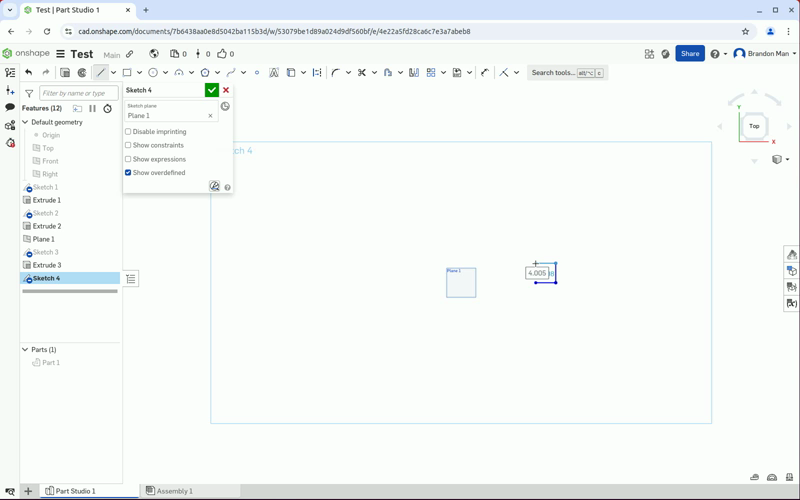
mouse_move(565, 263)
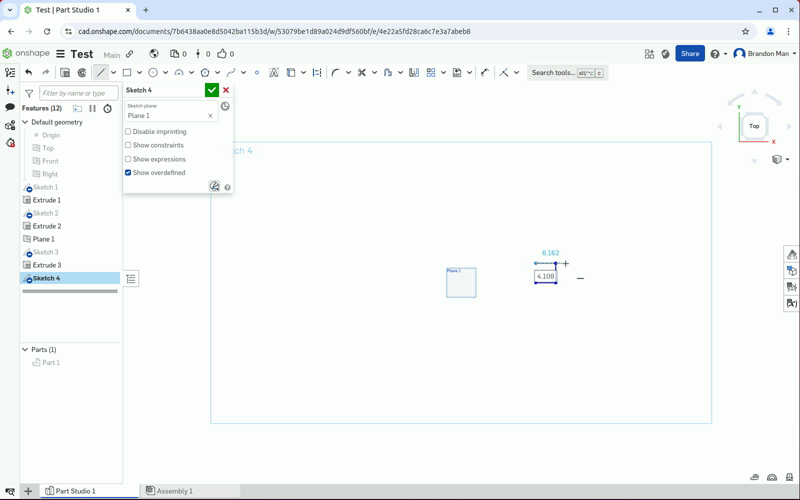
key_down(shift)
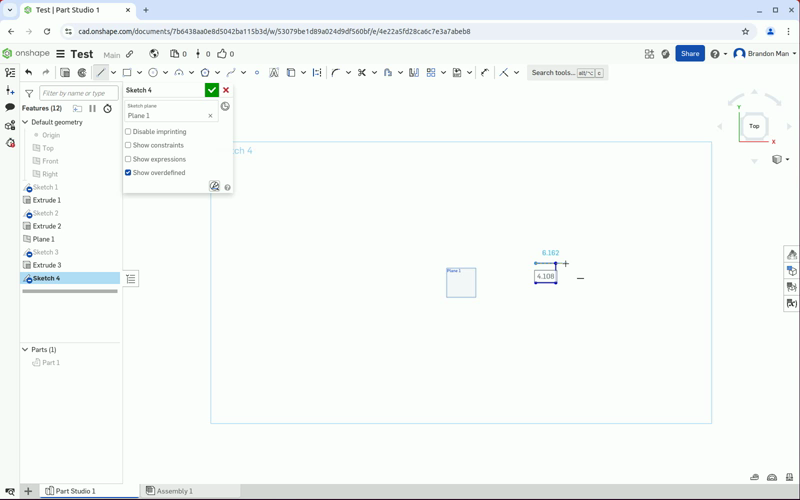
mouse_move(535, 282)
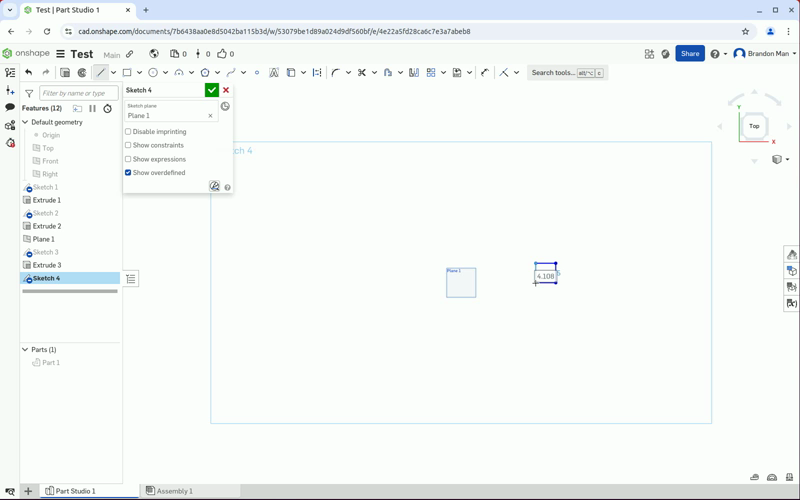
key_up(shift)
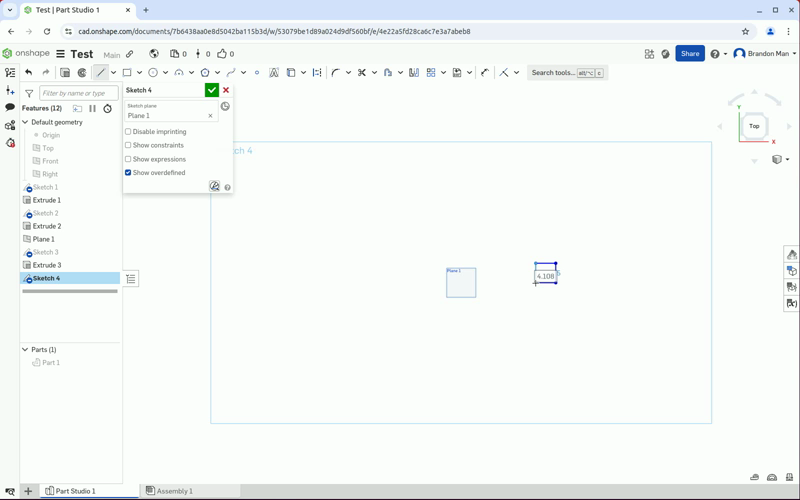
click(535, 282)
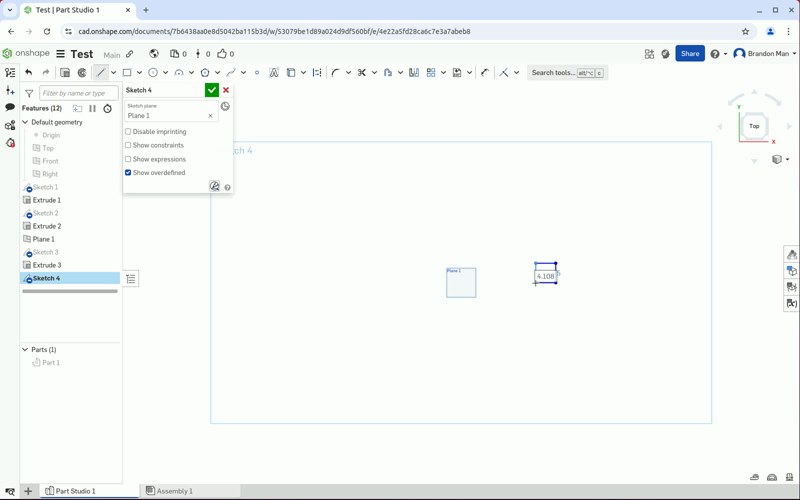
key(esc)
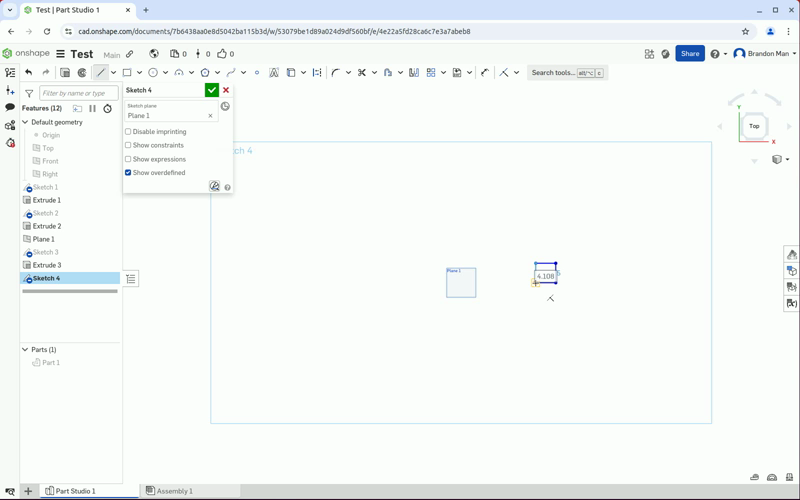
mouse_move(543, 269)
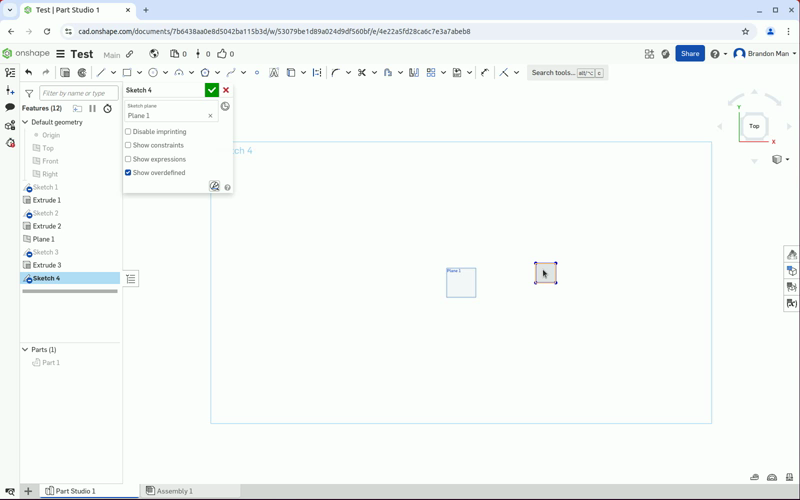
scroll(6)
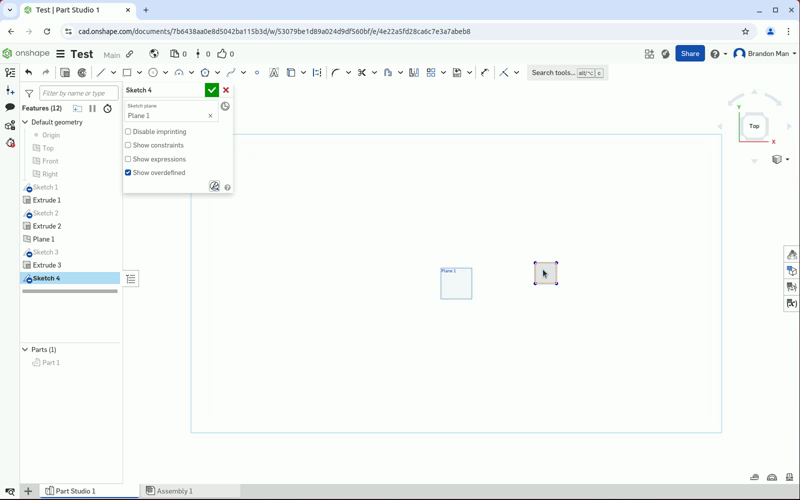
scroll(6)
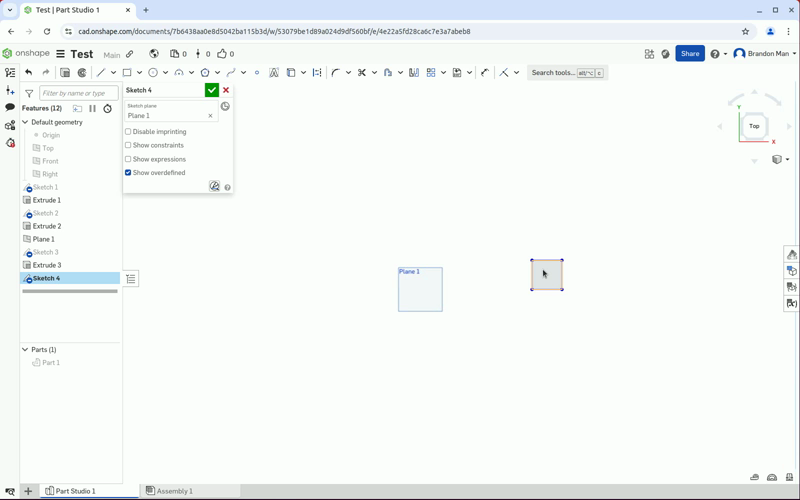
scroll(6)
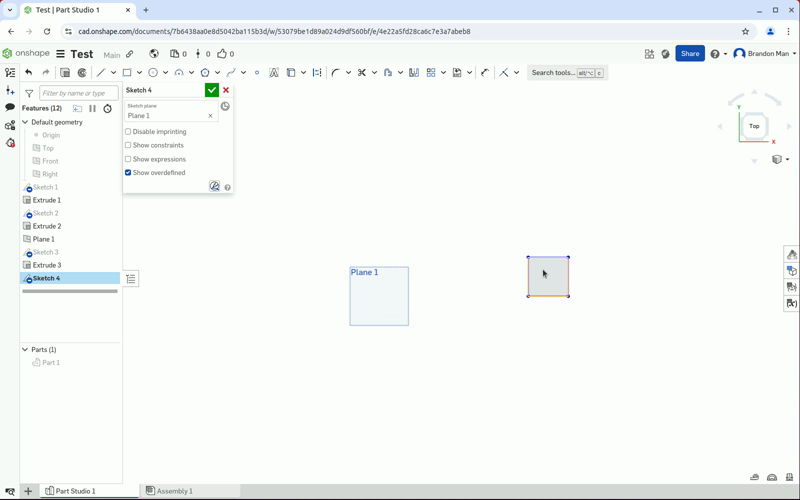
scroll(6)
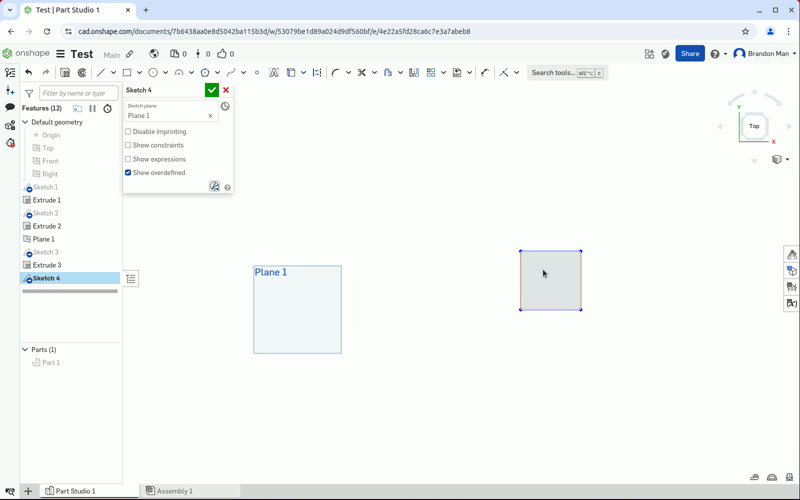
scroll(6)
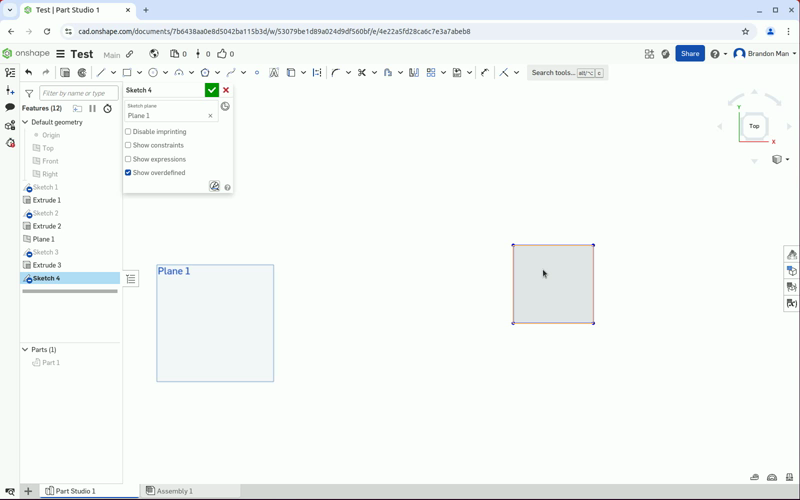
scroll(6)
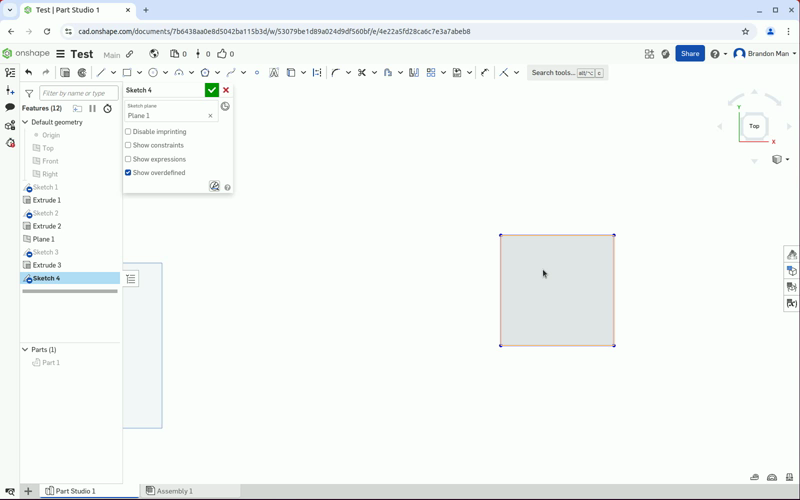
scroll(6)
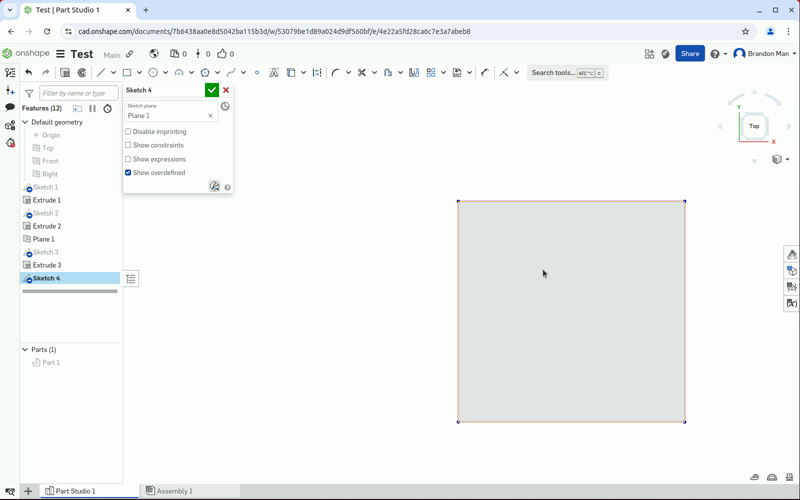
click(543, 269)
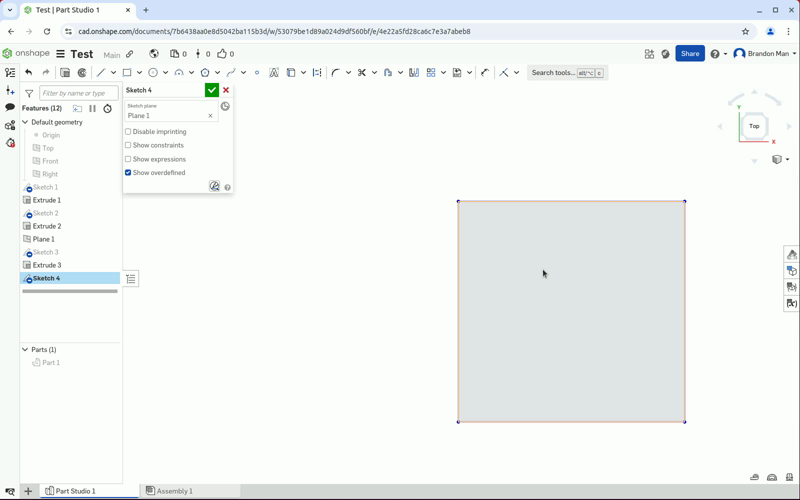
scroll(-6)
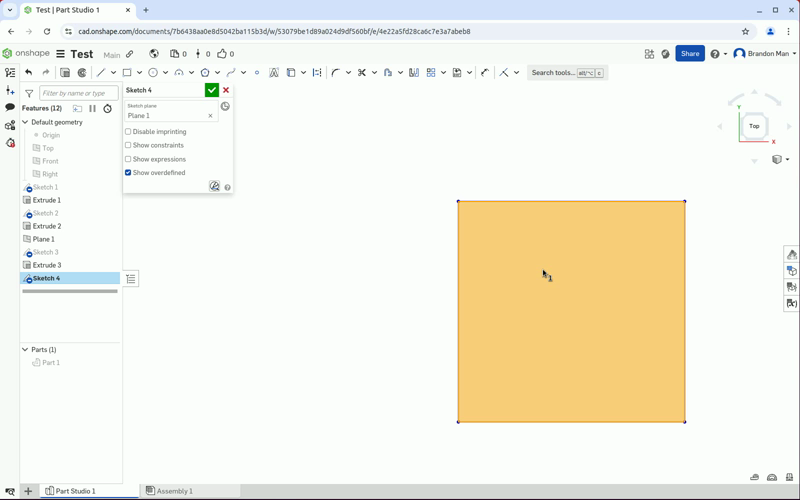
scroll(-6)
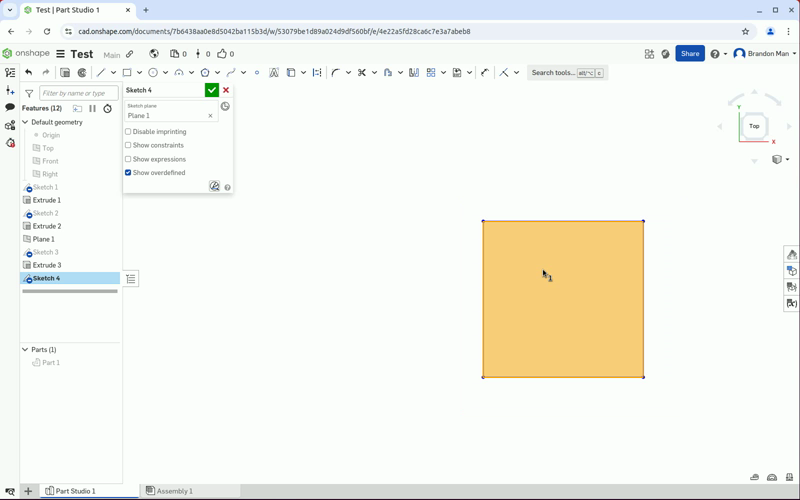
scroll(-6)
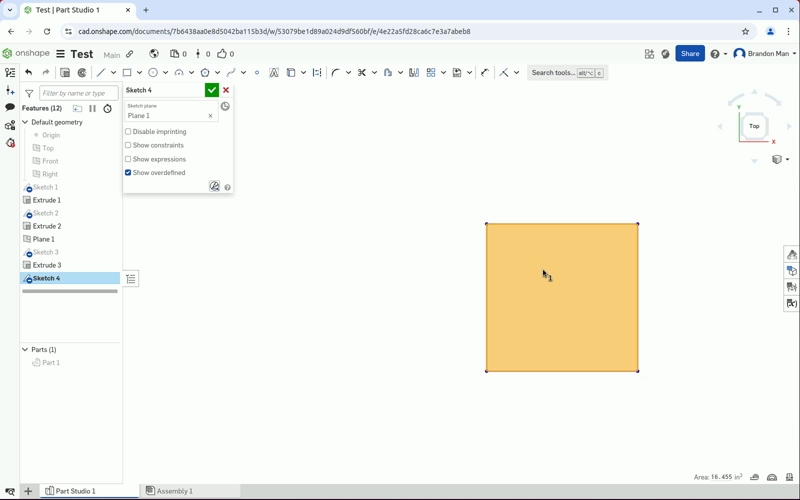
scroll(-6)
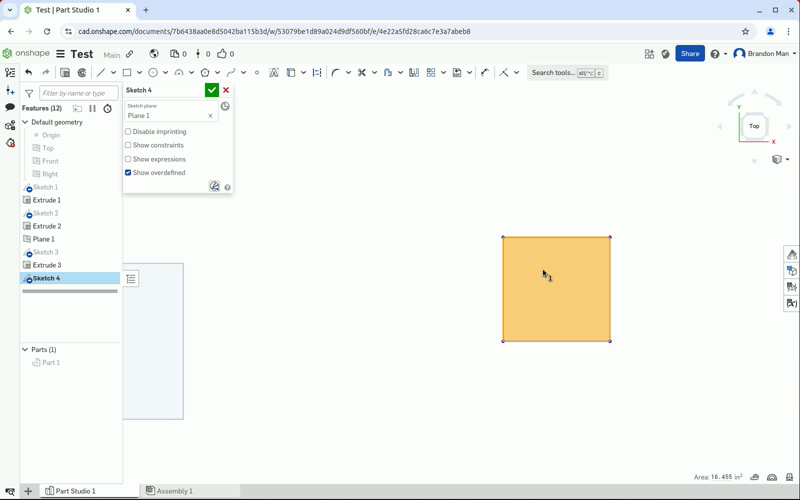
scroll(-6)
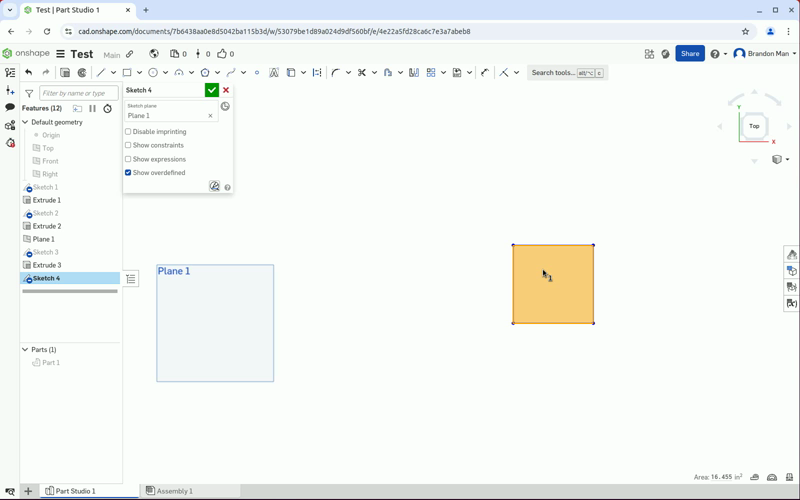
scroll(-6)
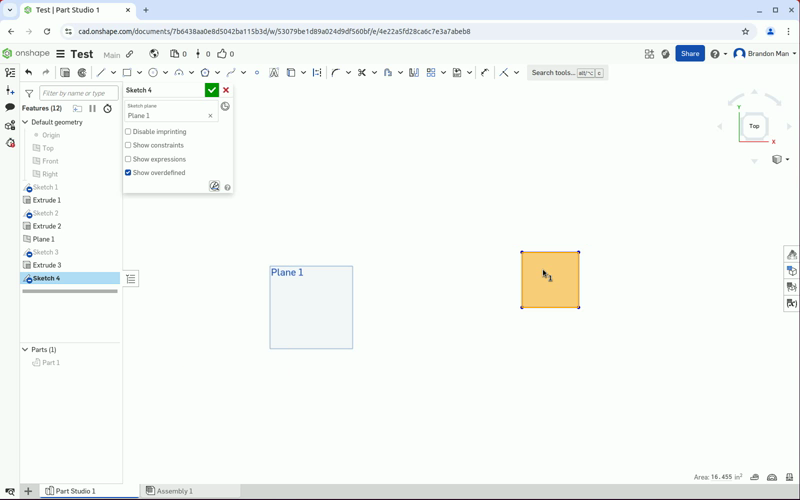
scroll(-6)
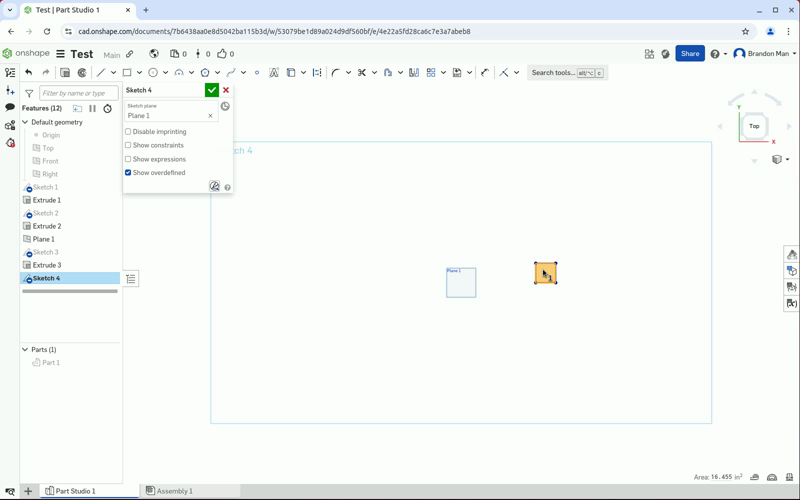
mouse_move(73, 352)
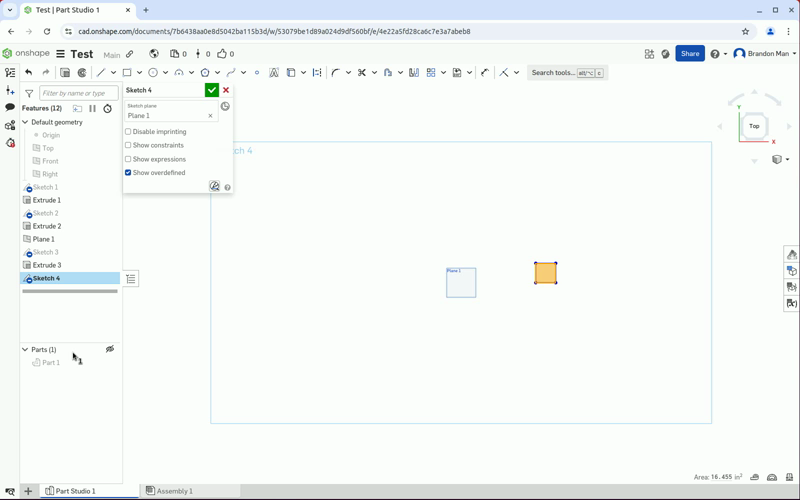
key(shift+y)
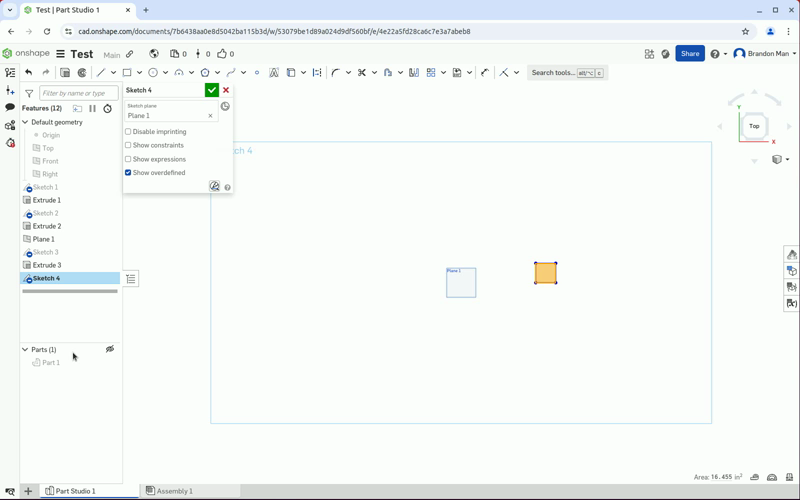
key(shift+e)
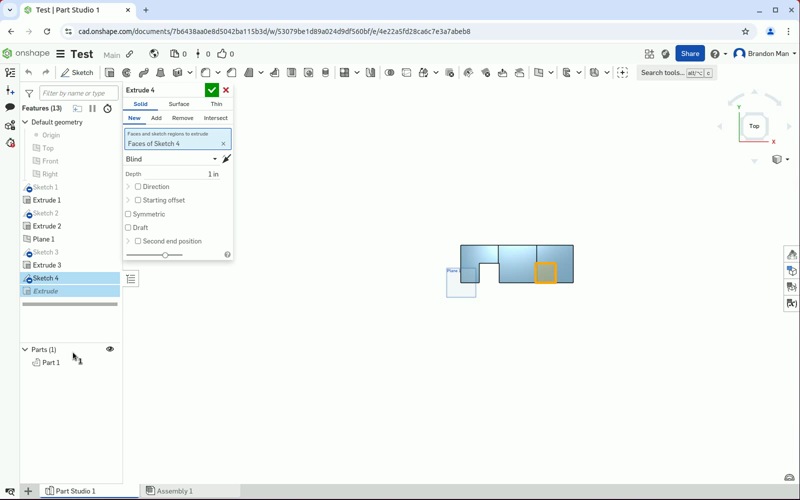
mouse_move(143, 106)
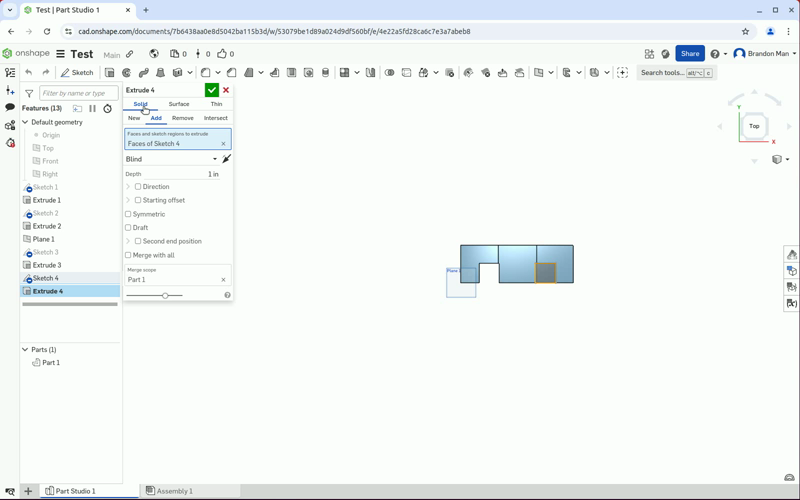
click(143, 106)
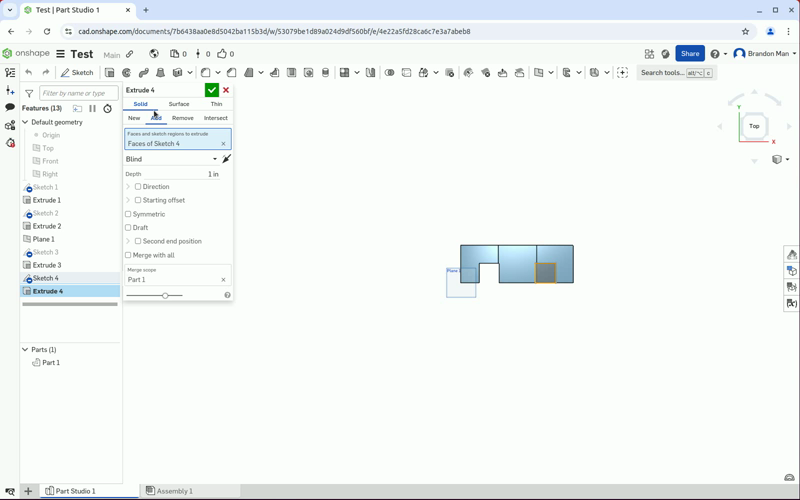
mouse_move(186, 120)
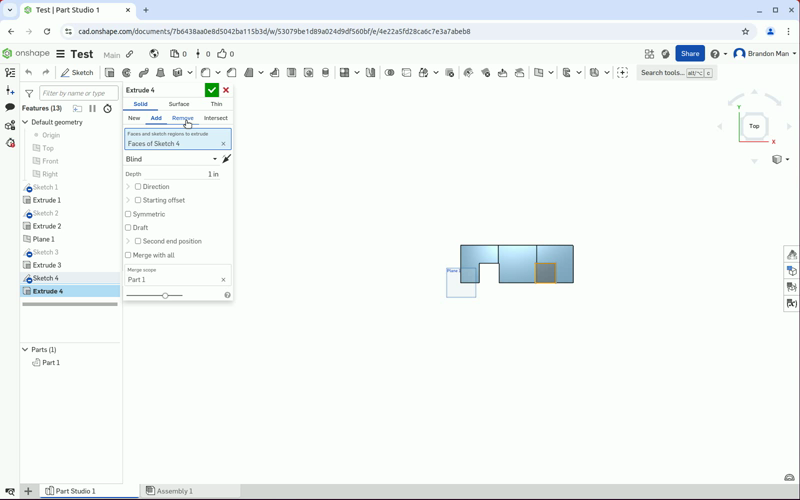
click(186, 120)
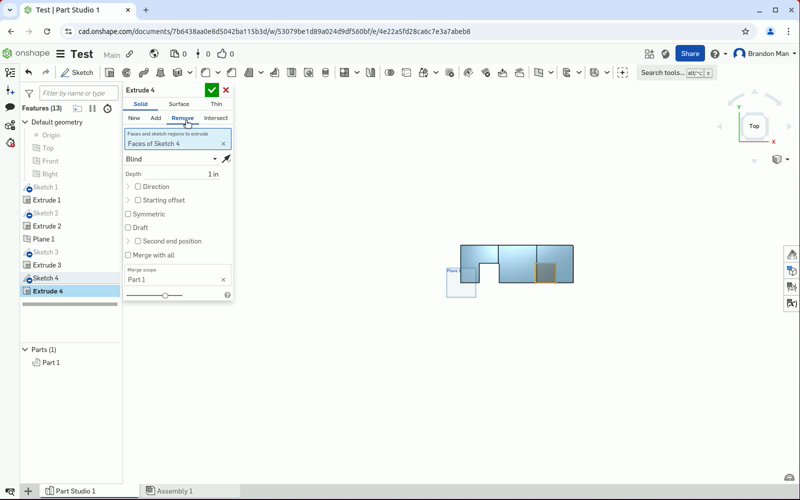
key(tab, 4)
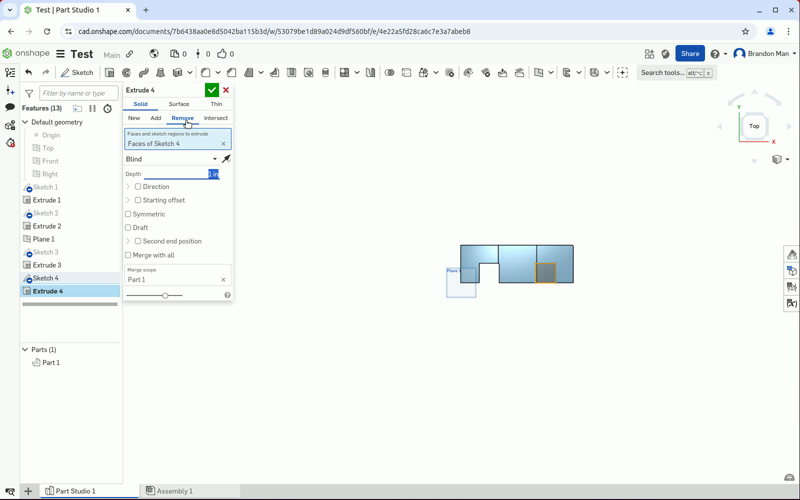
text(7.703)
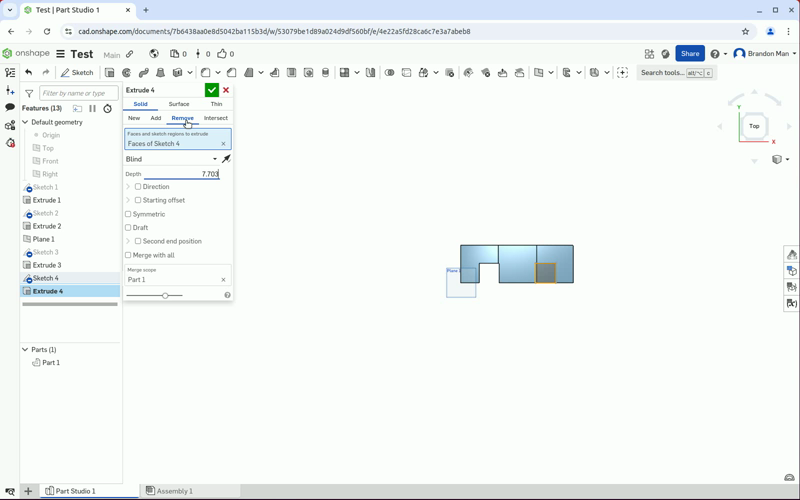
key(tab, 6)
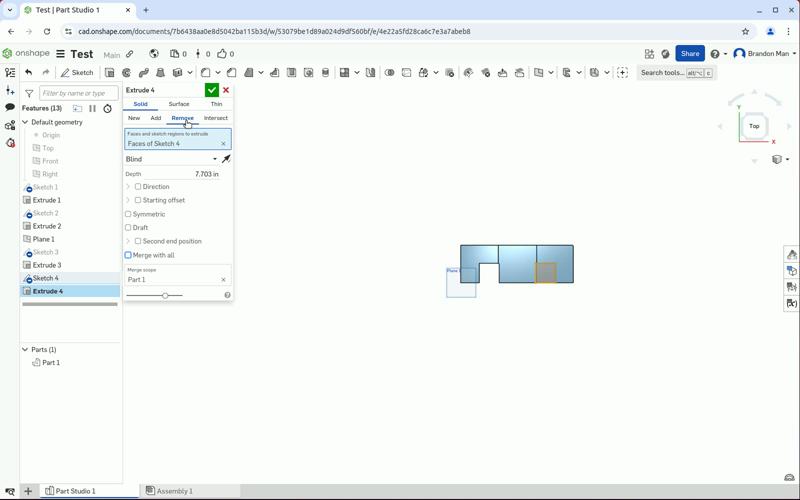
key(space)
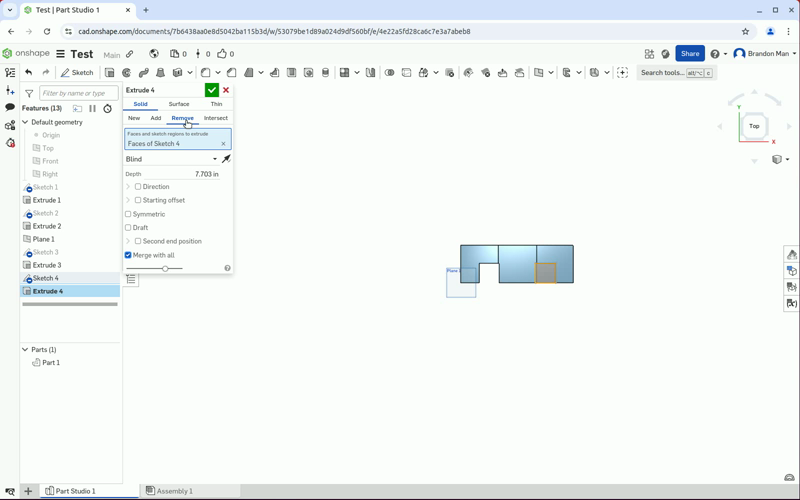
key(enter)
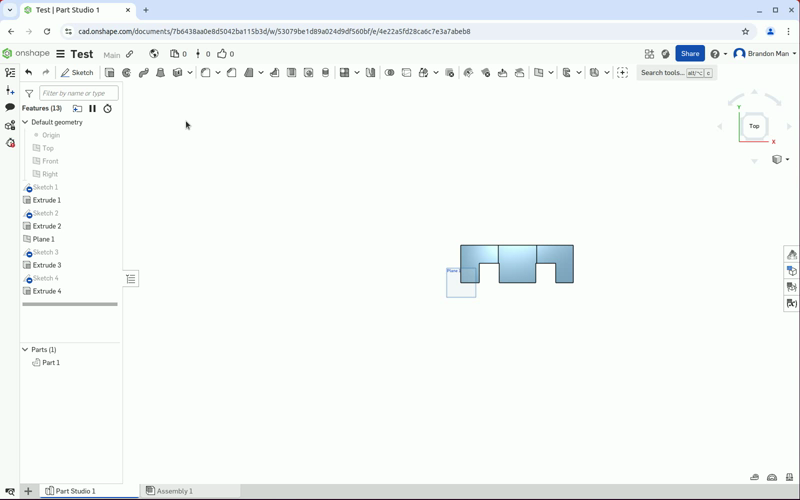
key(shift+h)
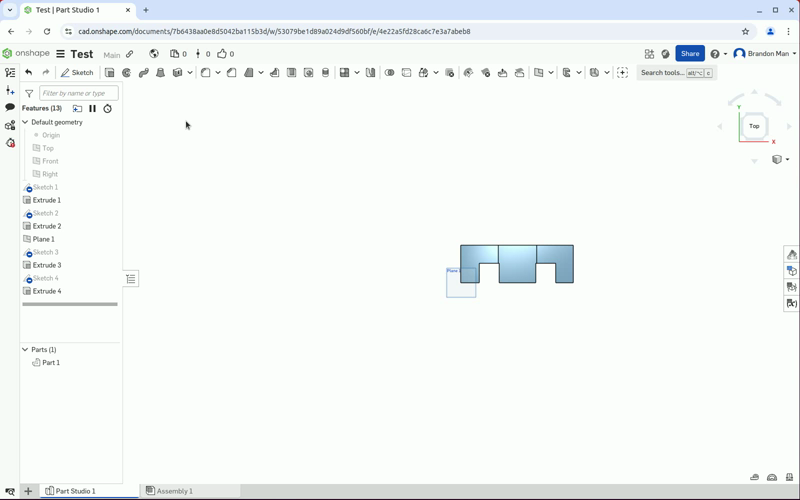
key(shift+h)
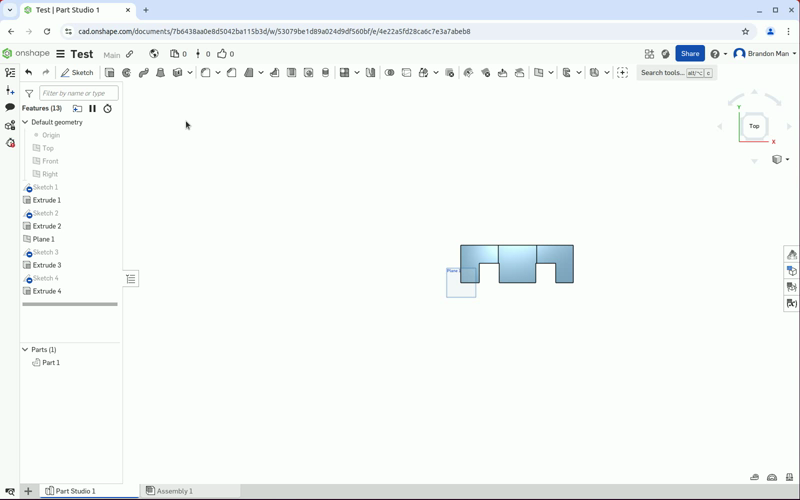
mouse_move(73, 189)
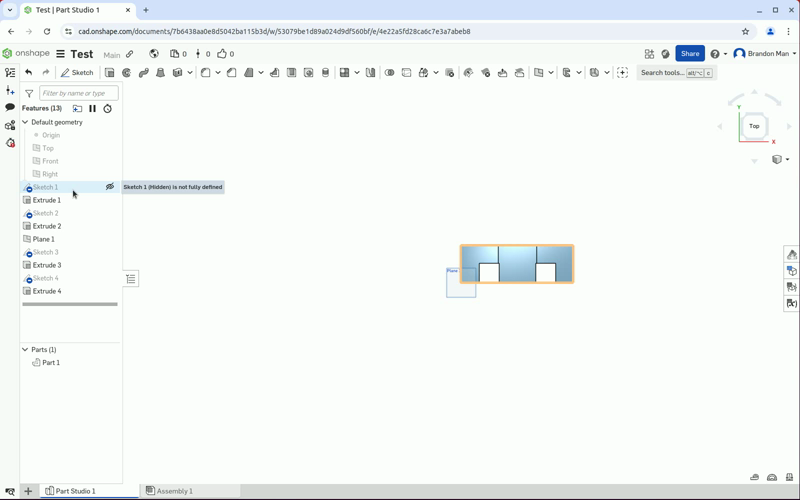
click(73, 189)
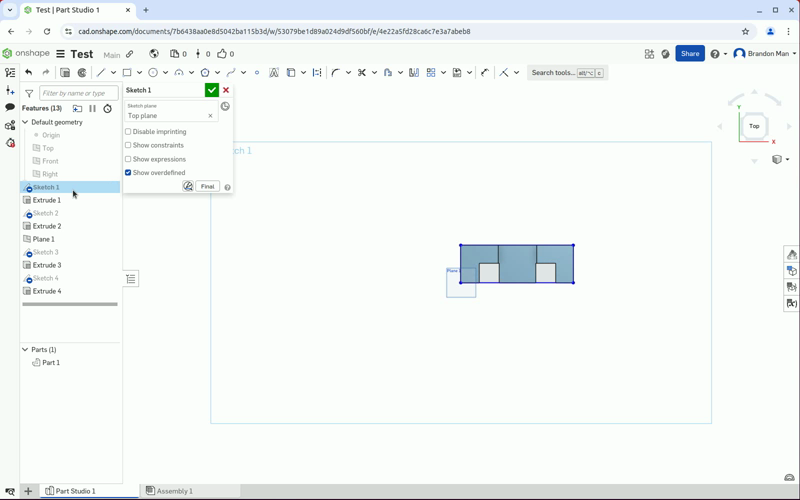
mouse_move(229, 92)
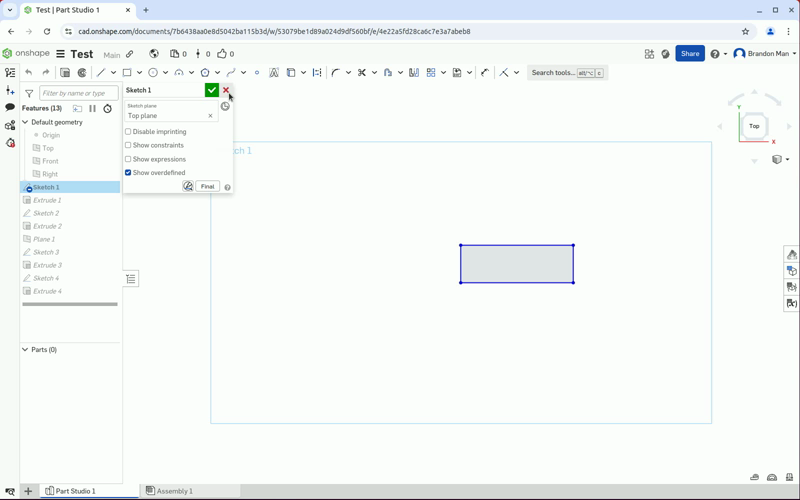
click(229, 92)
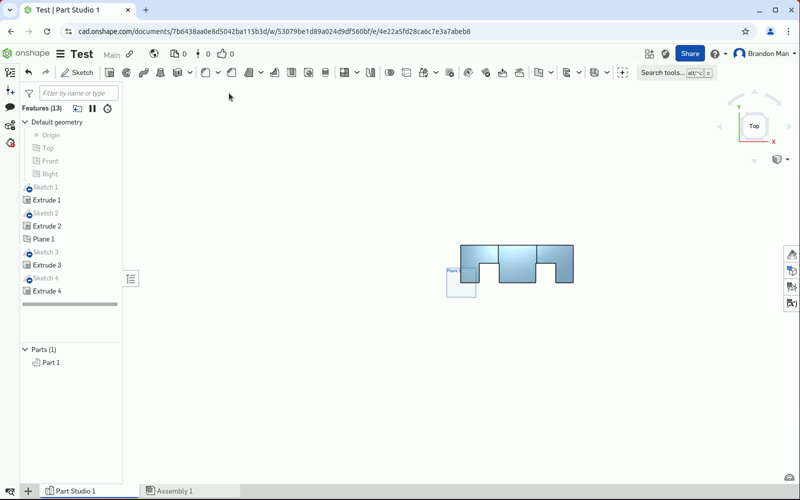
mouse_move(541, 75)
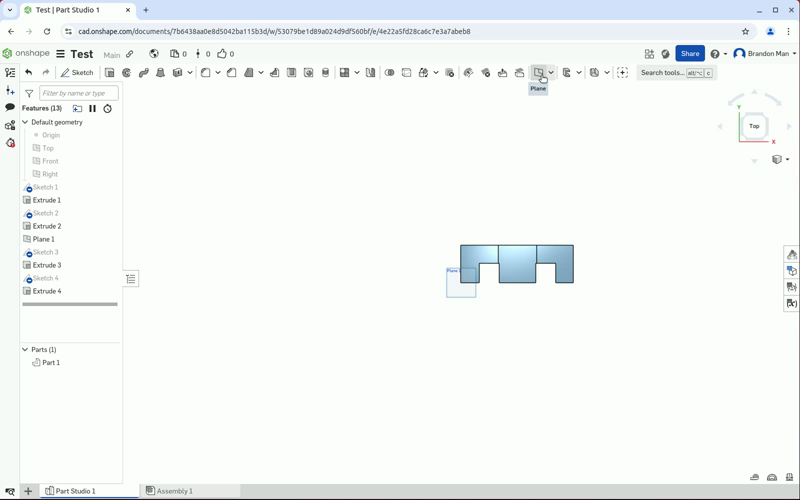
click(541, 75)
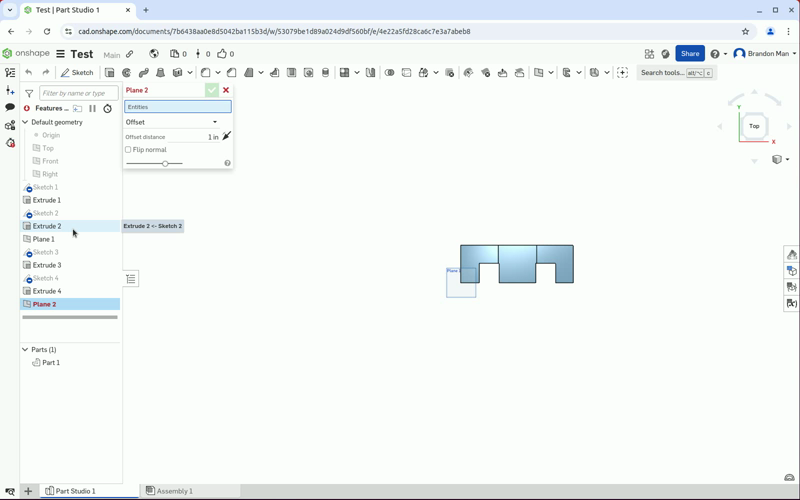
scroll(3)
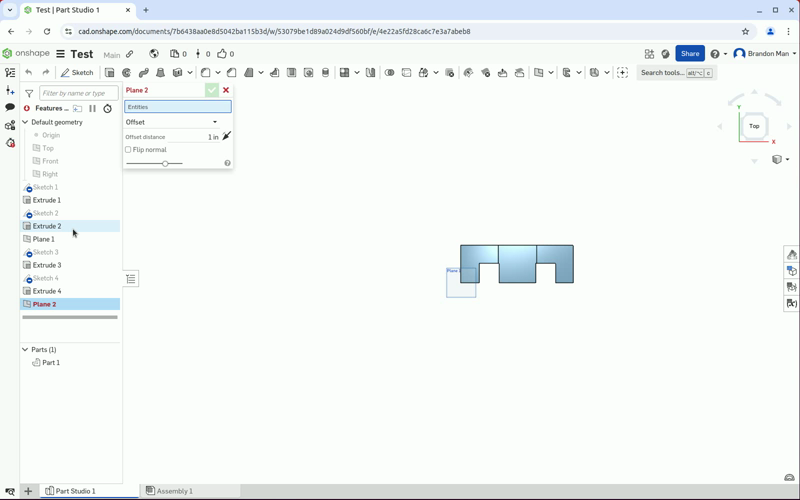
mouse_move(73, 150)
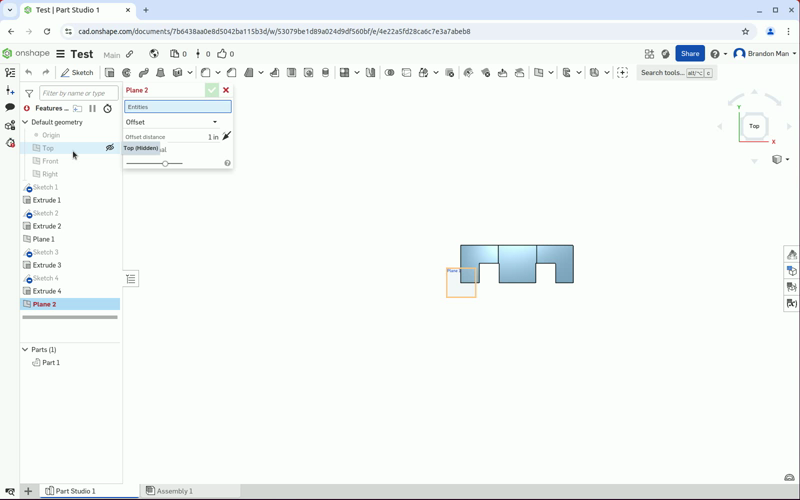
click(73, 150)
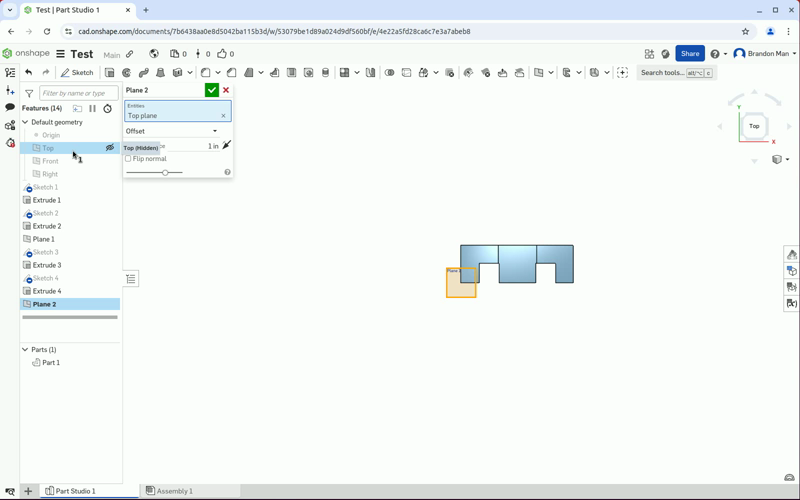
key(tab, 2)
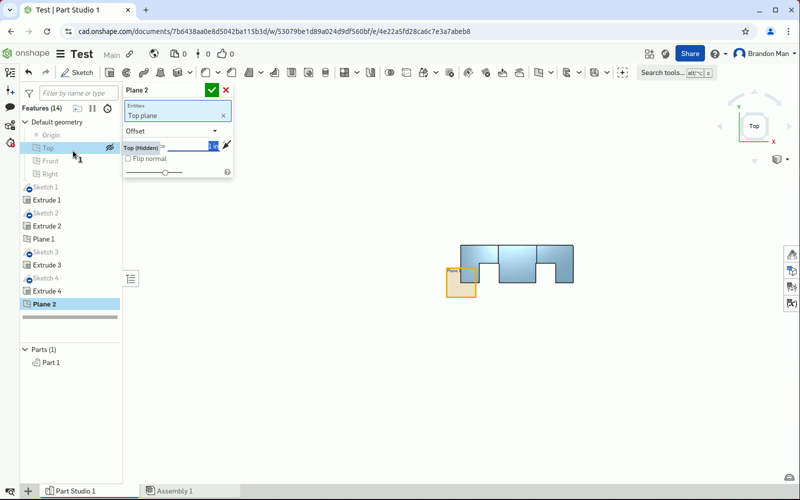
text(3.851)
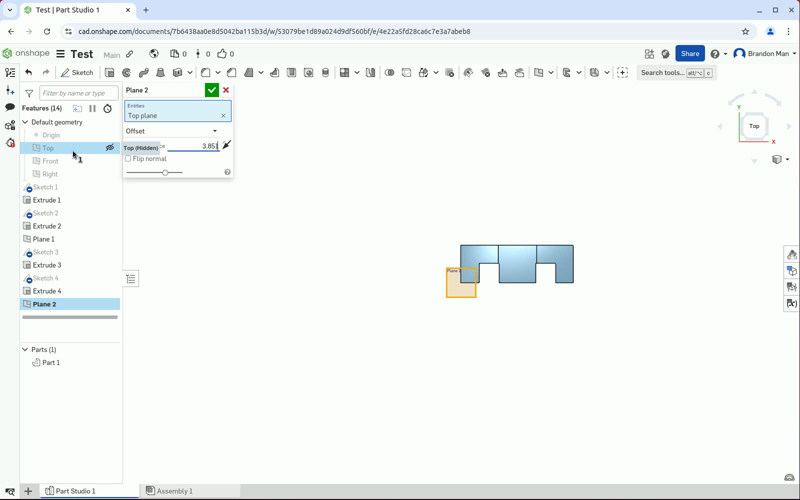
key(enter, 2)
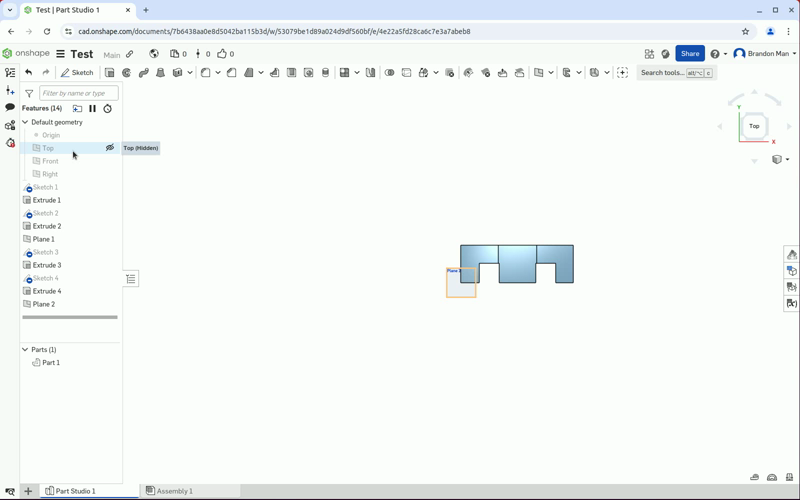
key(shift+s)
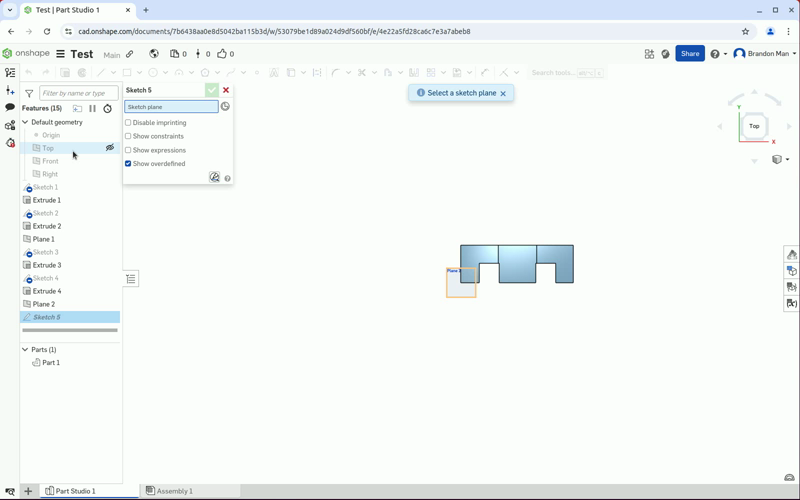
mouse_move(73, 306)
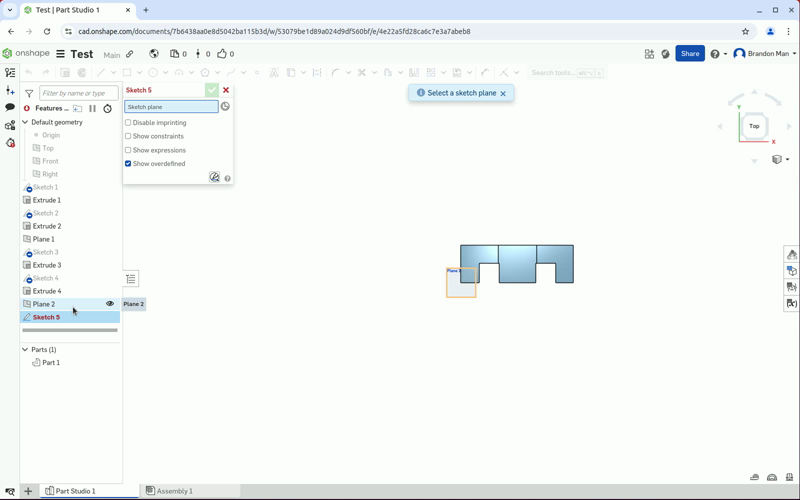
click(73, 306)
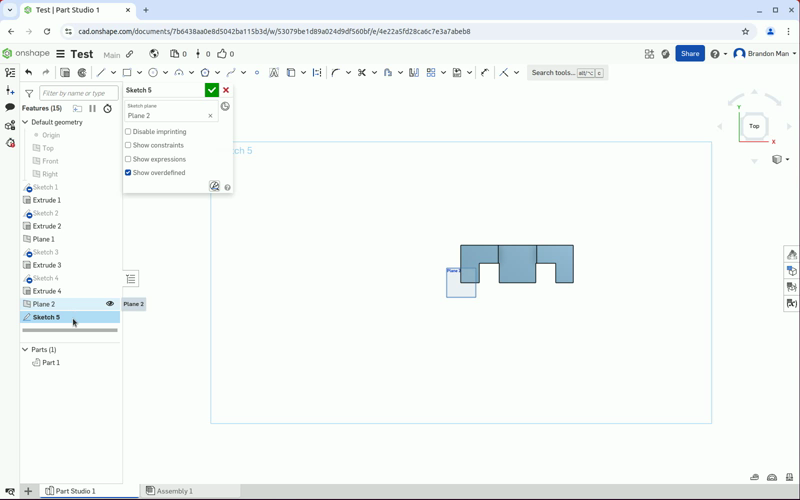
mouse_move(73, 352)
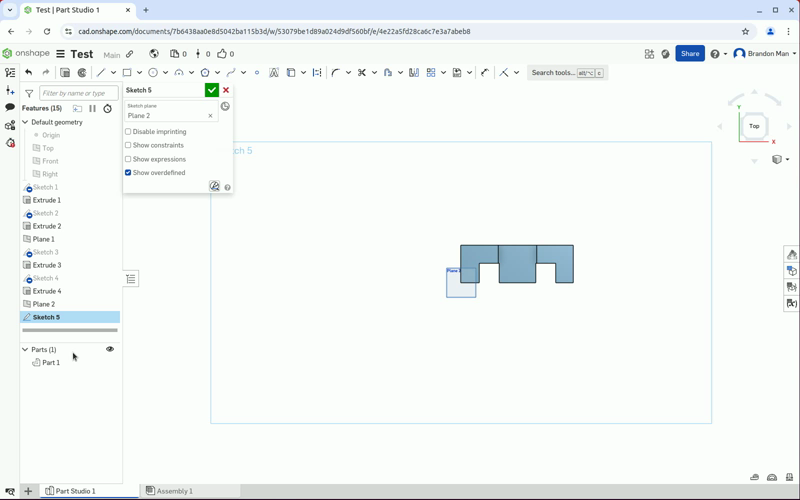
key(y)
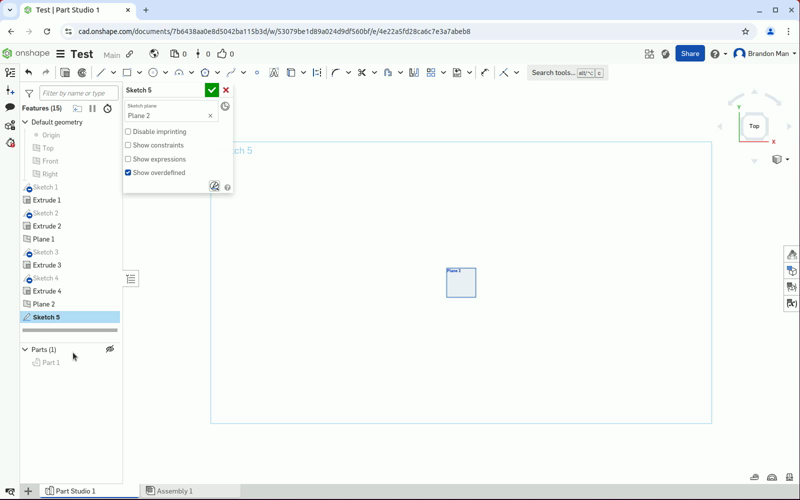
key(l)
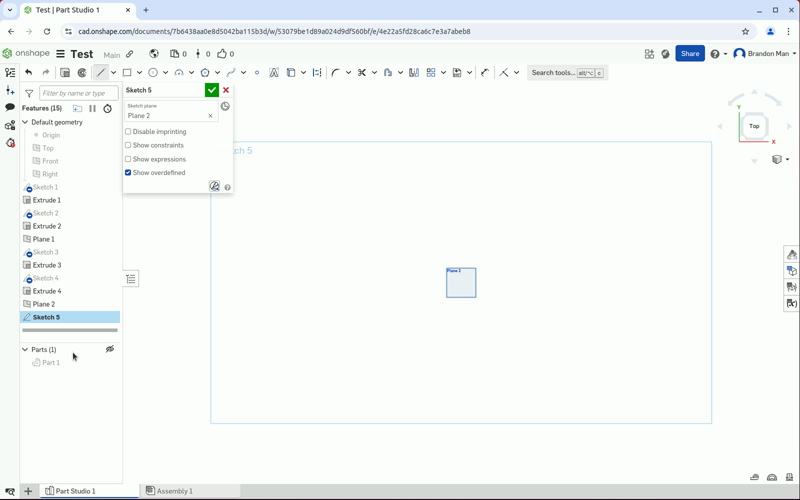
key_down(shift)
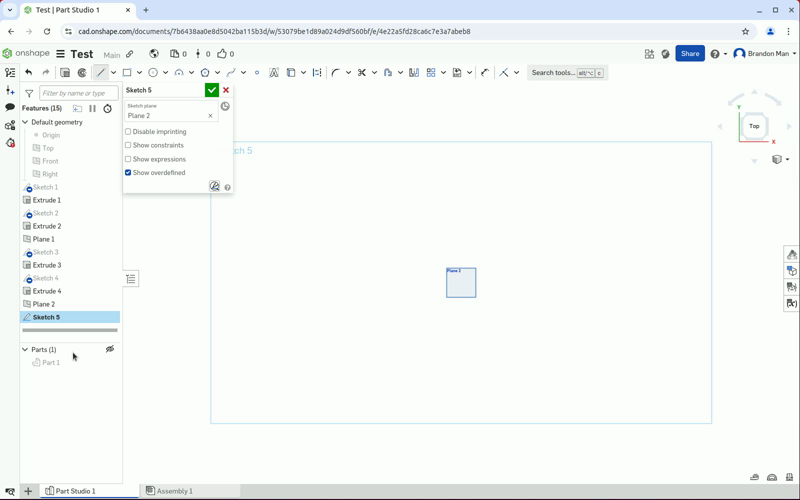
mouse_move(516, 282)
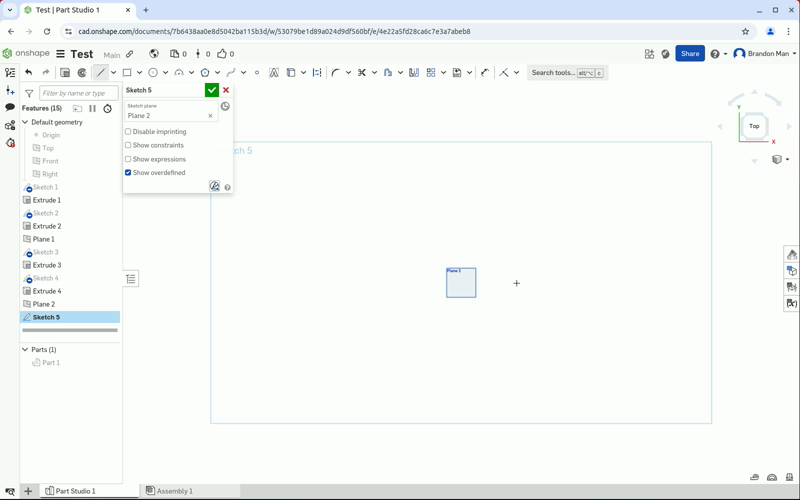
click(516, 282)
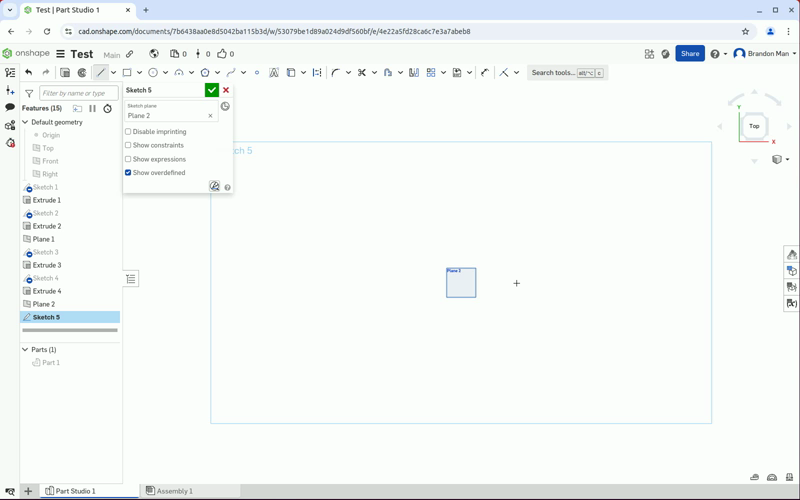
key_up(shift)
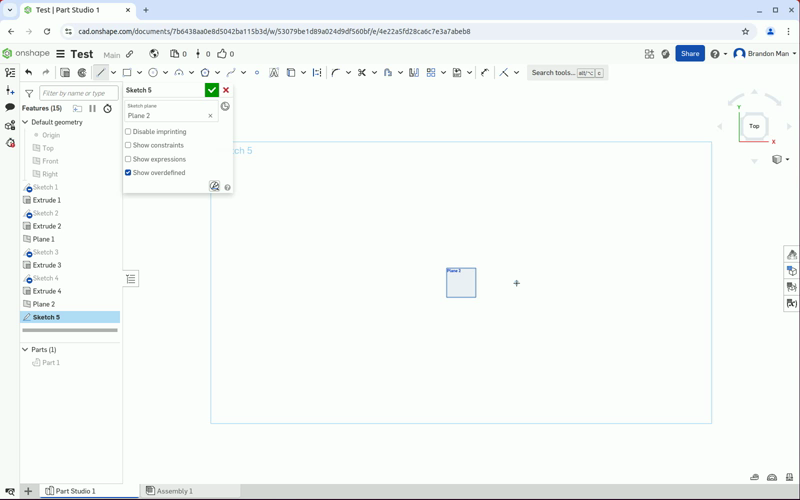
key_down(shift)
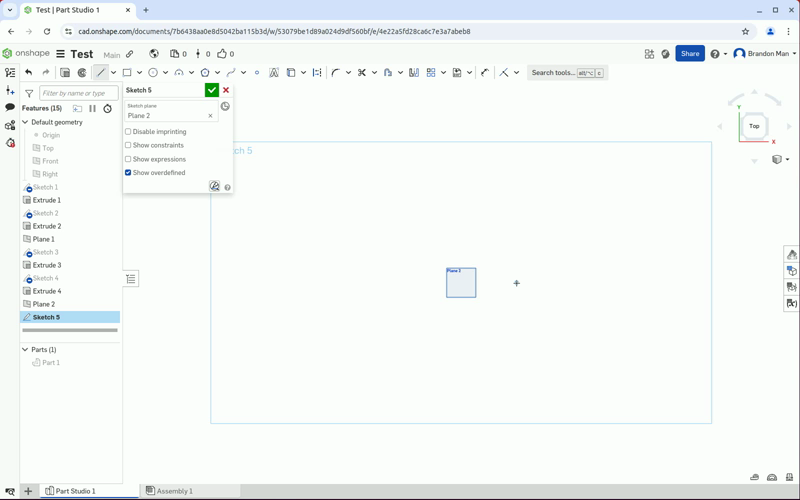
mouse_move(546, 282)
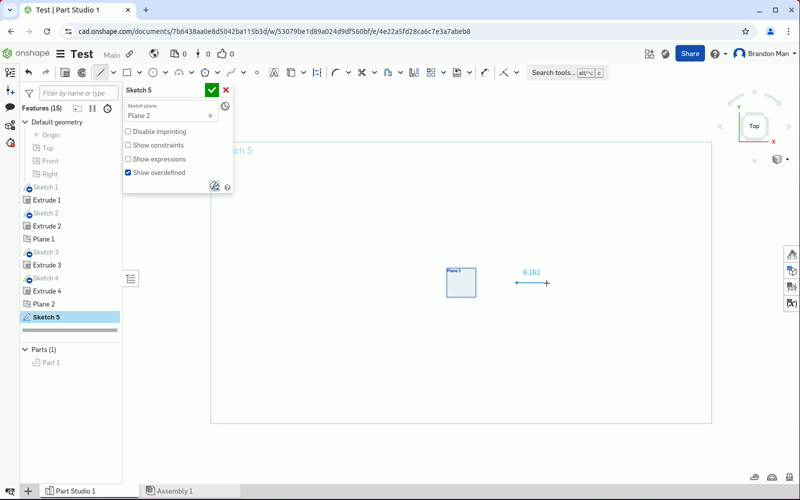
mouse_move(536, 282)
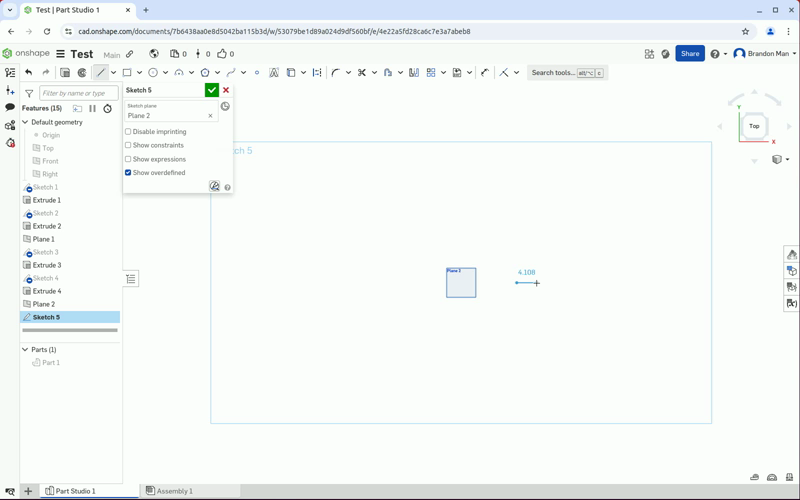
click(536, 282)
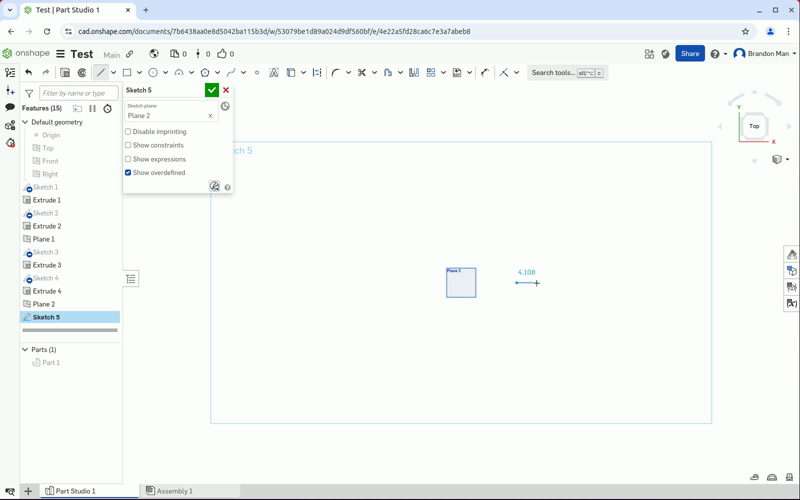
key_up(shift)
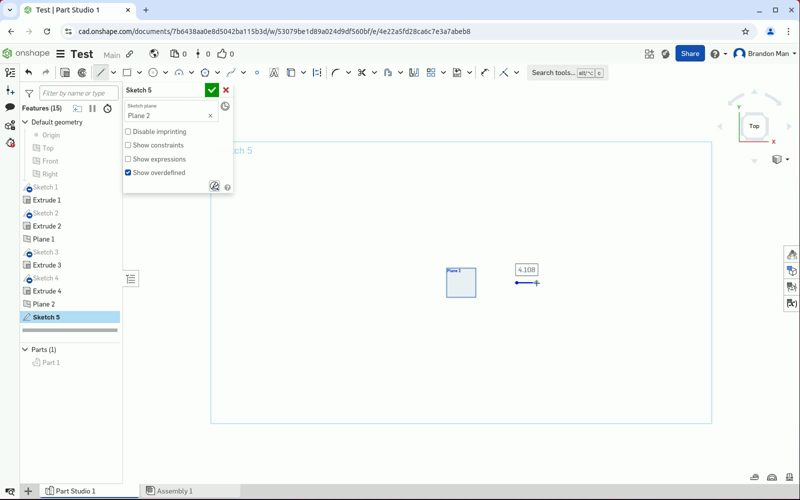
key_down(shift)
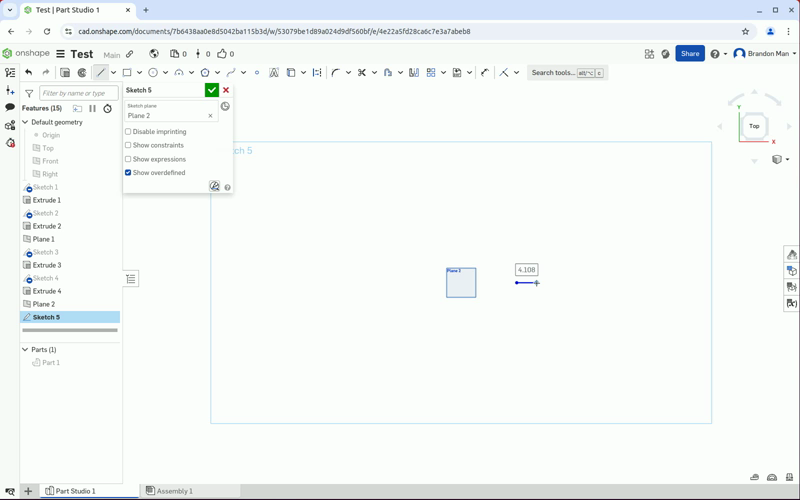
mouse_move(566, 282)
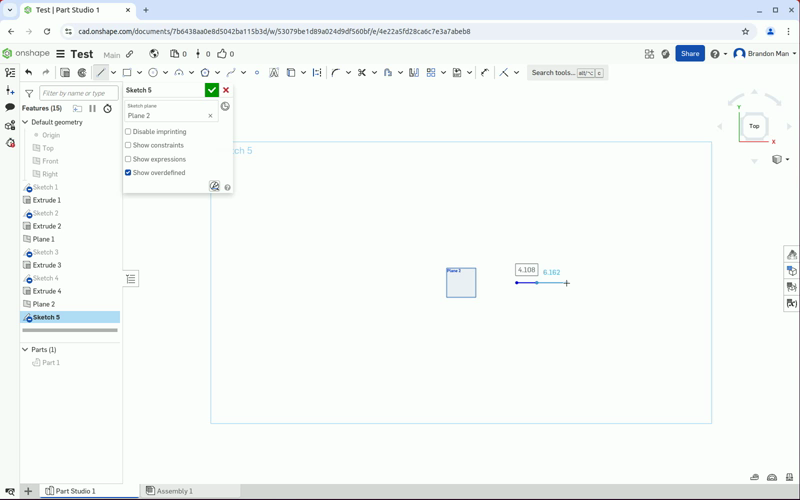
mouse_move(536, 263)
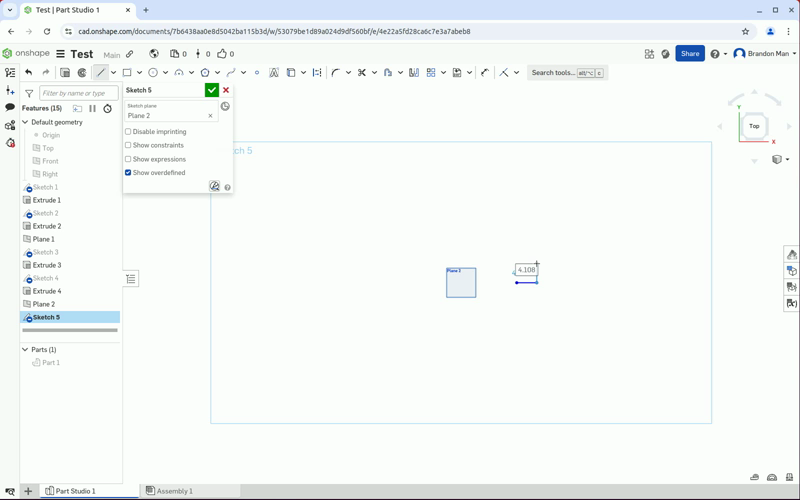
click(536, 263)
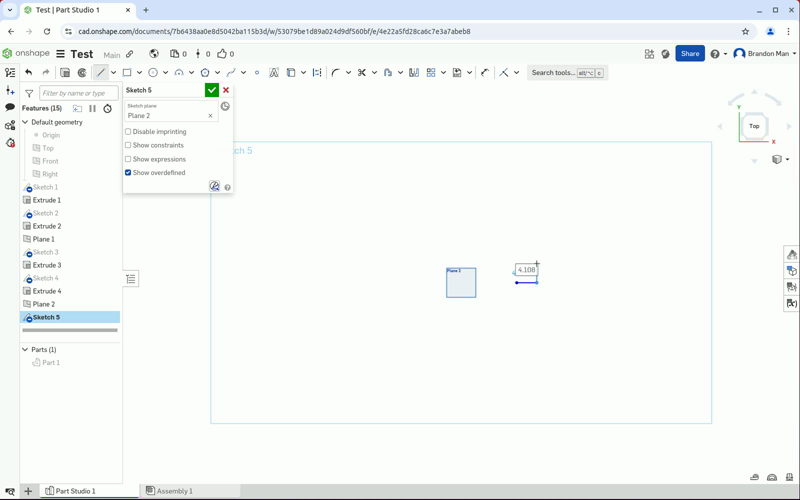
key_up(shift)
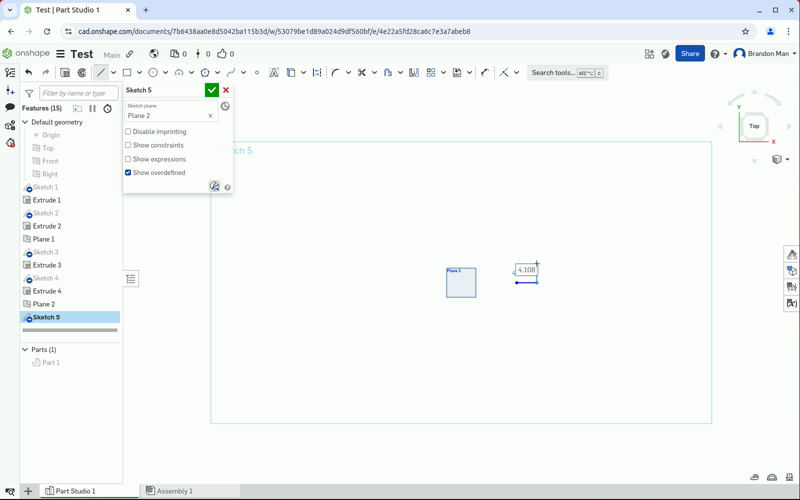
key_down(shift)
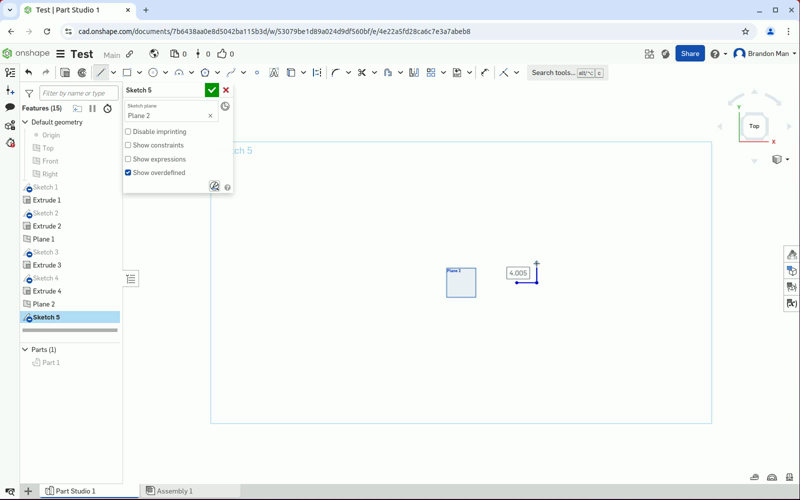
mouse_move(566, 263)
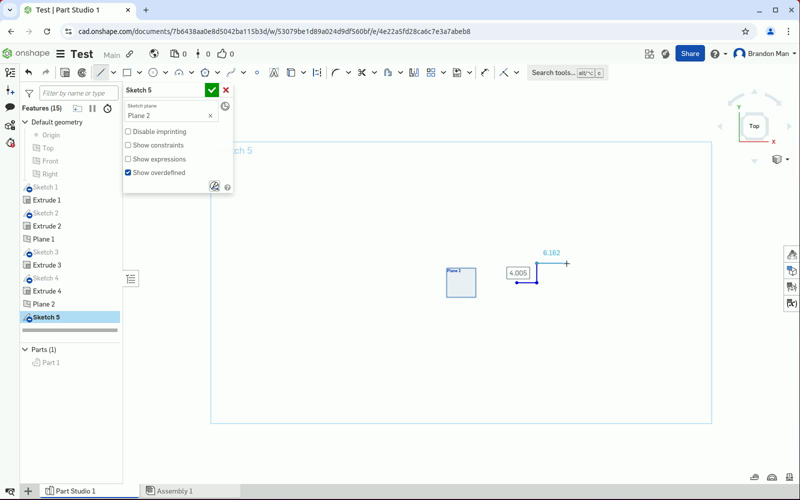
mouse_move(516, 263)
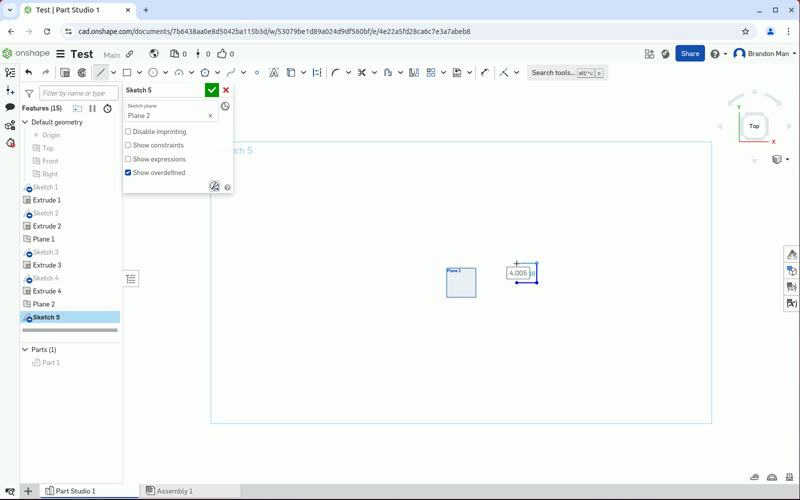
click(516, 263)
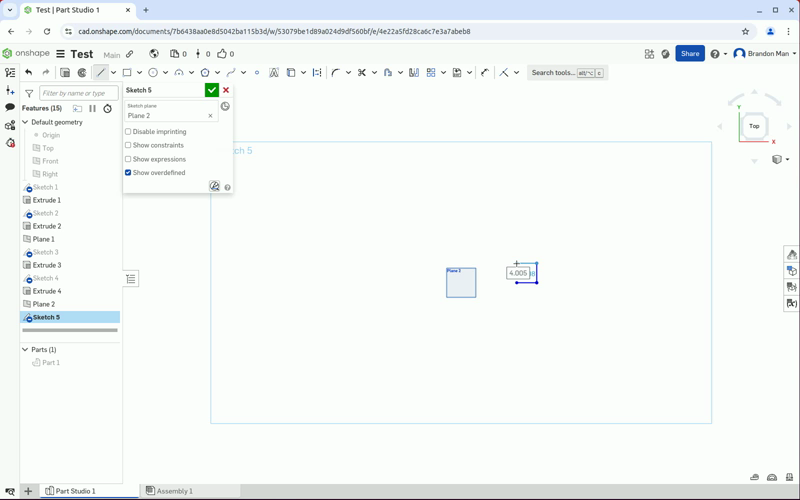
key_up(shift)
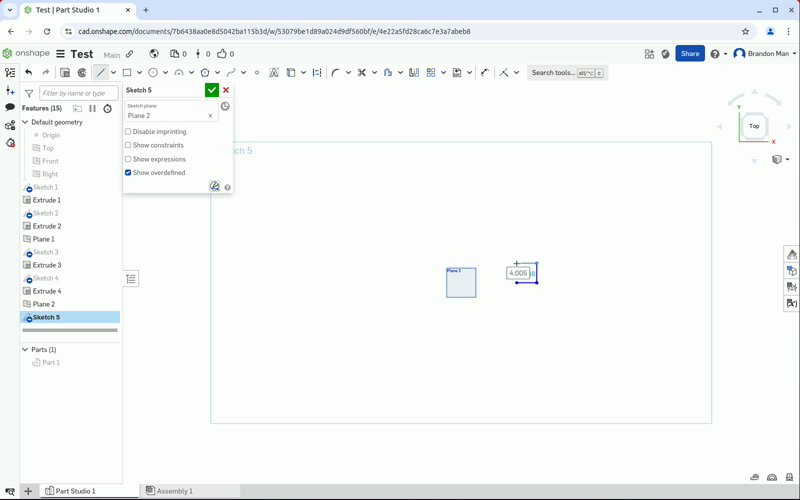
mouse_move(546, 263)
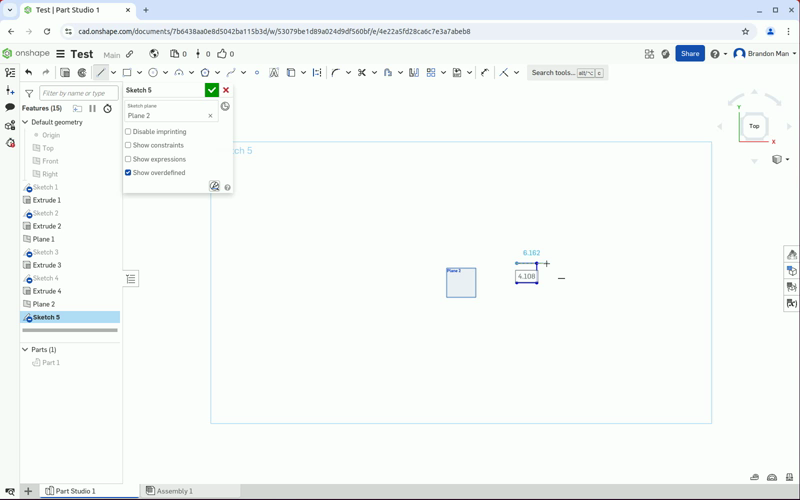
key_down(shift)
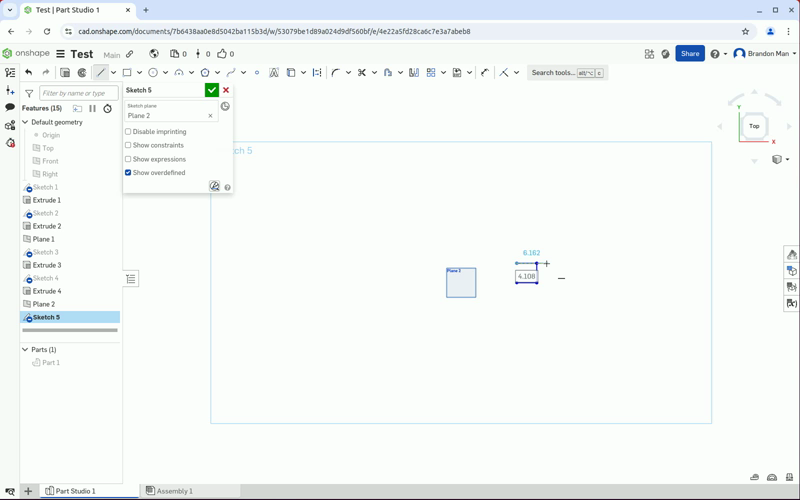
mouse_move(516, 282)
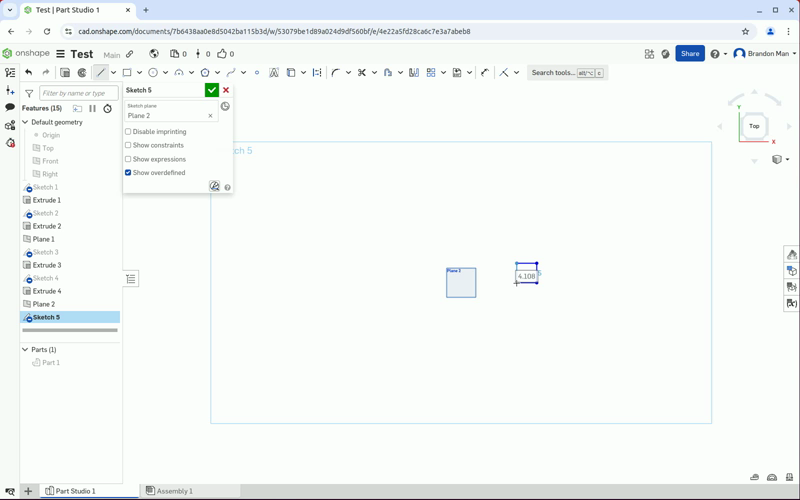
key_up(shift)
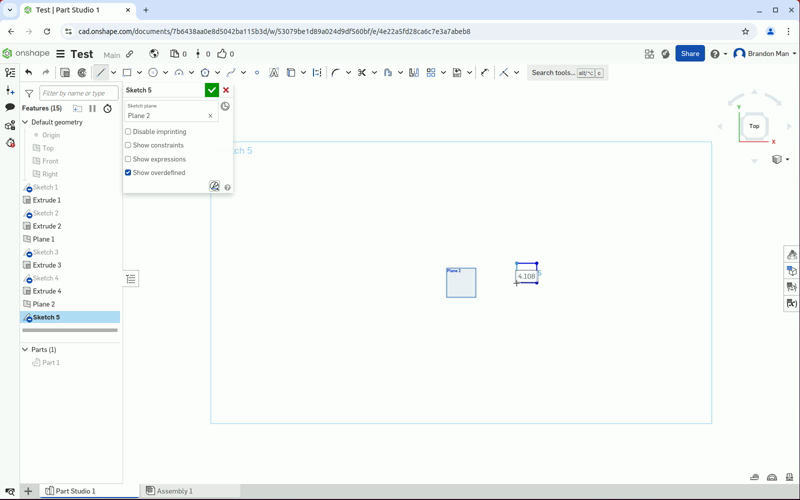
click(516, 282)
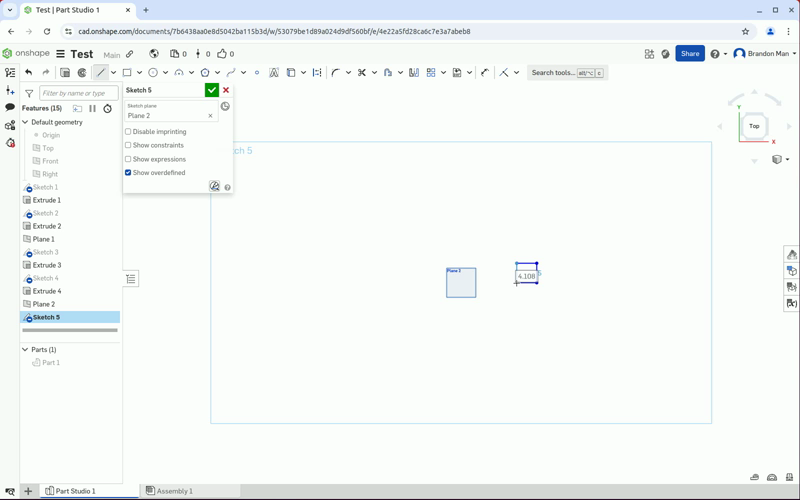
key(esc)
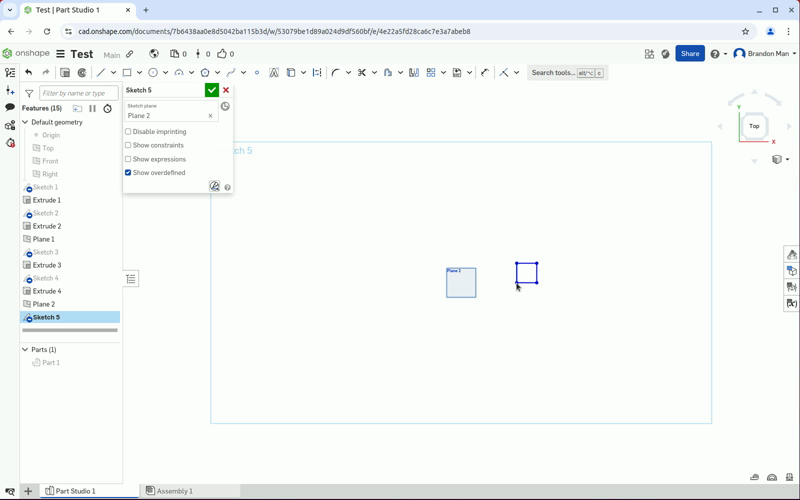
mouse_move(519, 273)
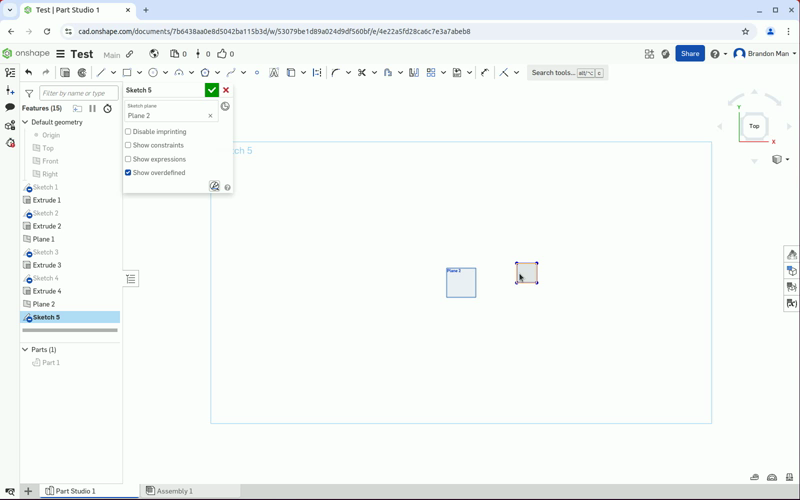
scroll(6)
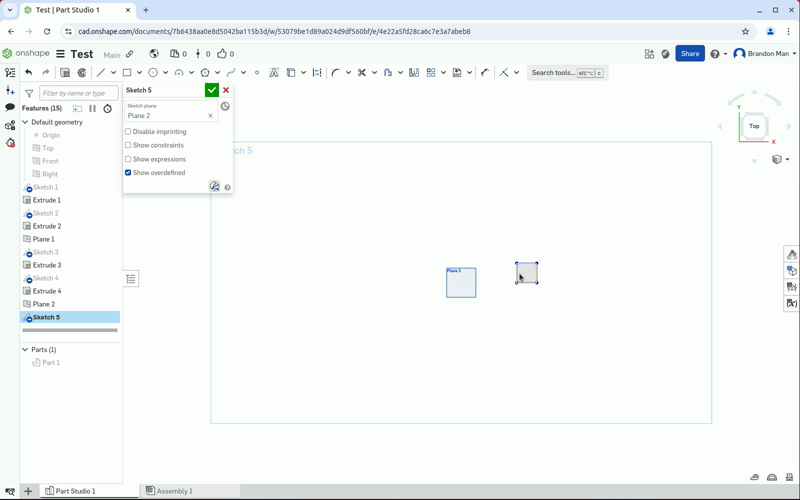
scroll(6)
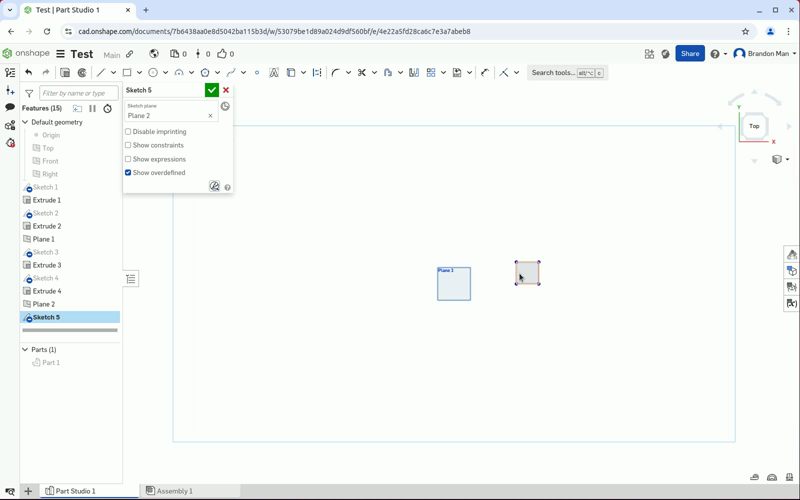
scroll(6)
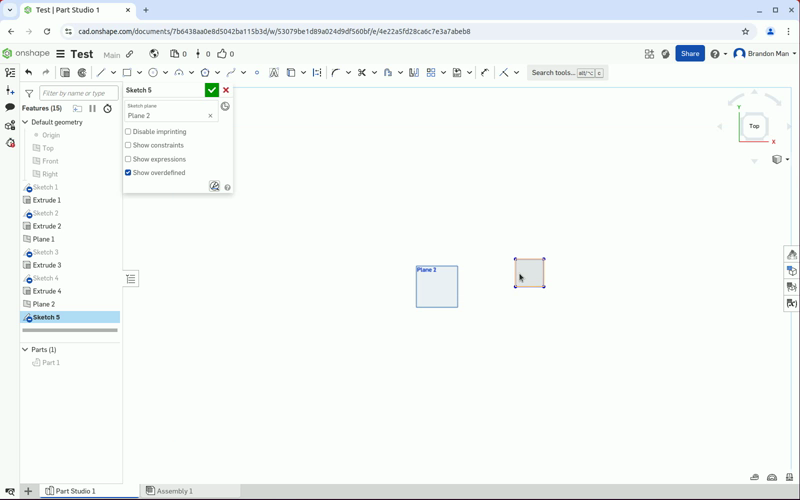
scroll(6)
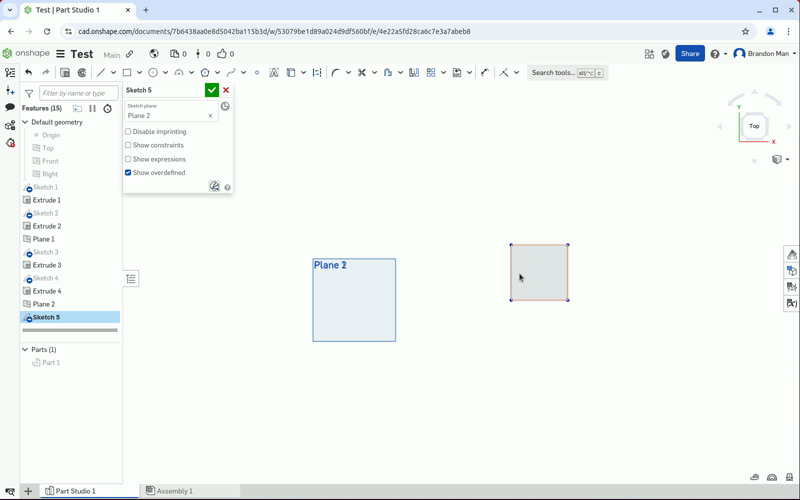
scroll(6)
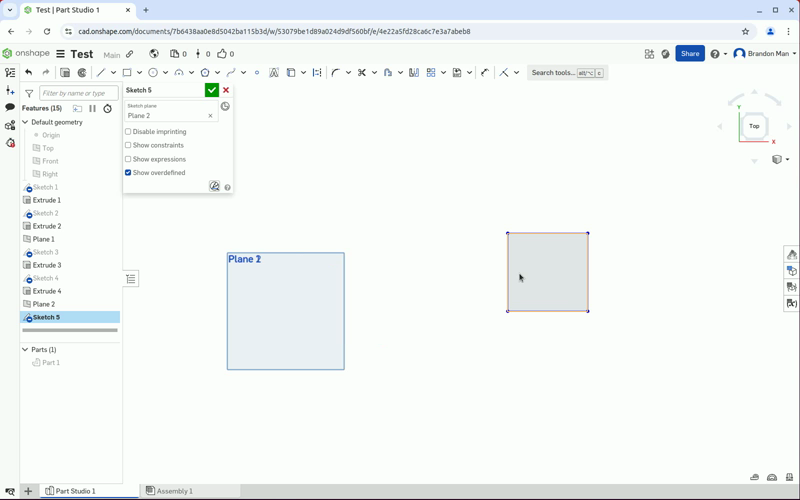
scroll(6)
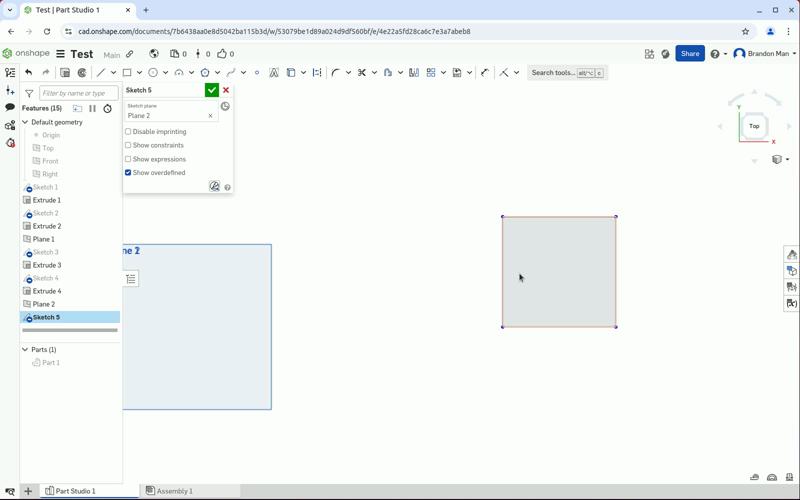
scroll(6)
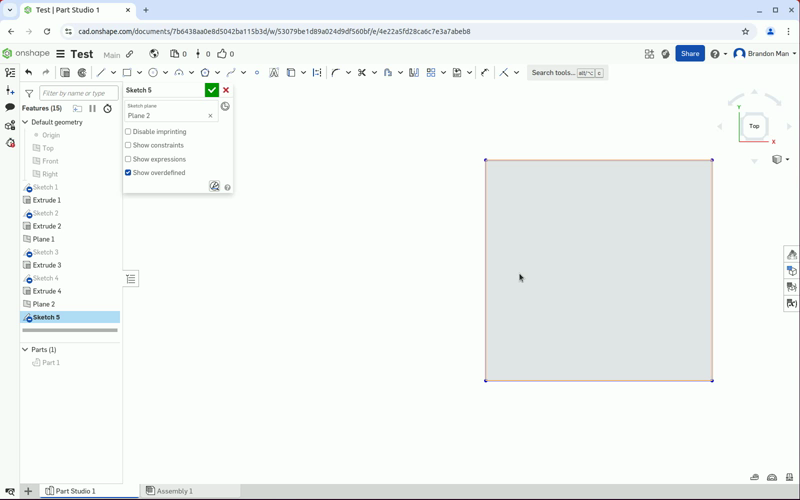
click(519, 273)
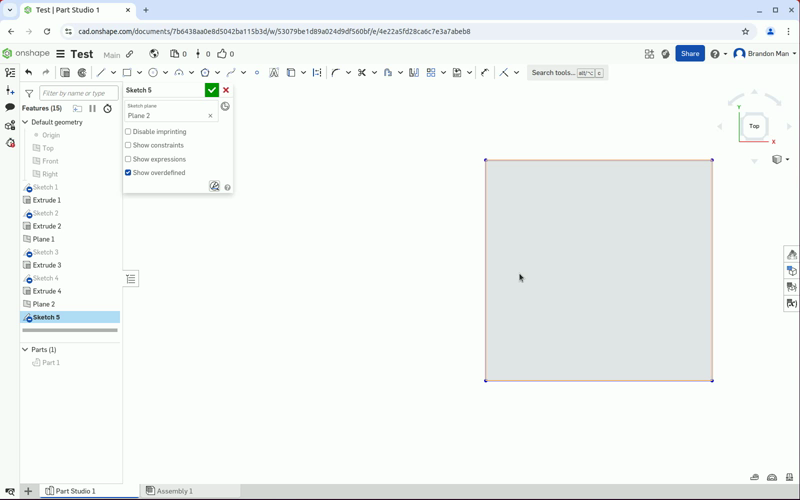
scroll(-6)
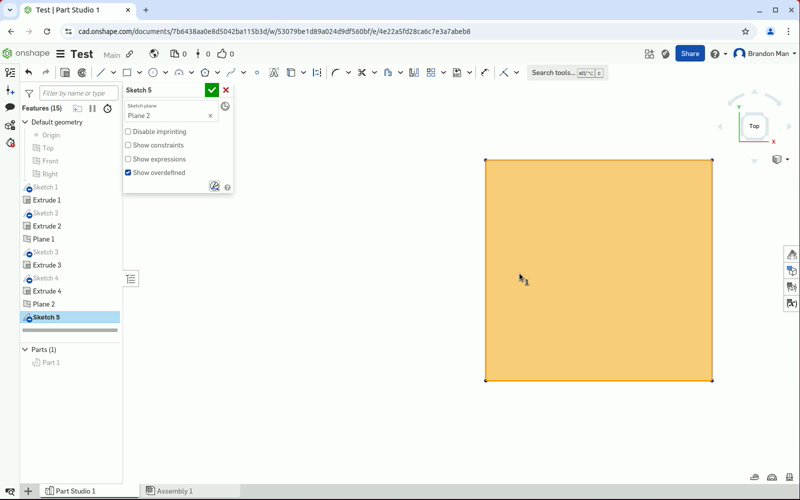
scroll(-6)
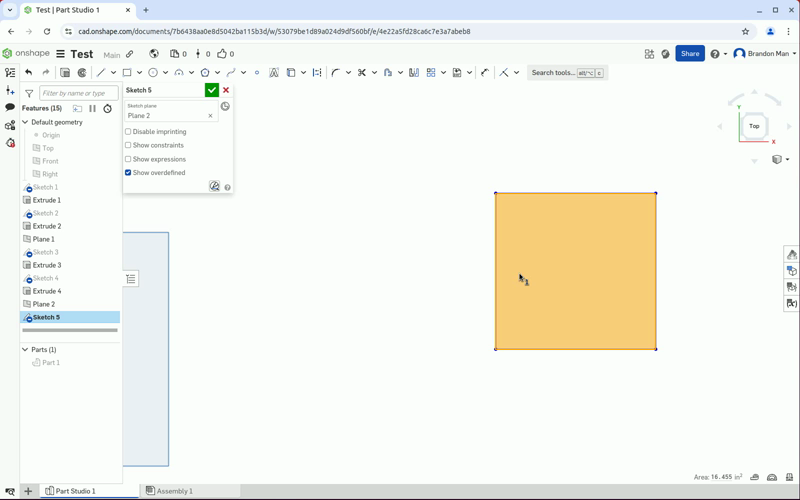
scroll(-6)
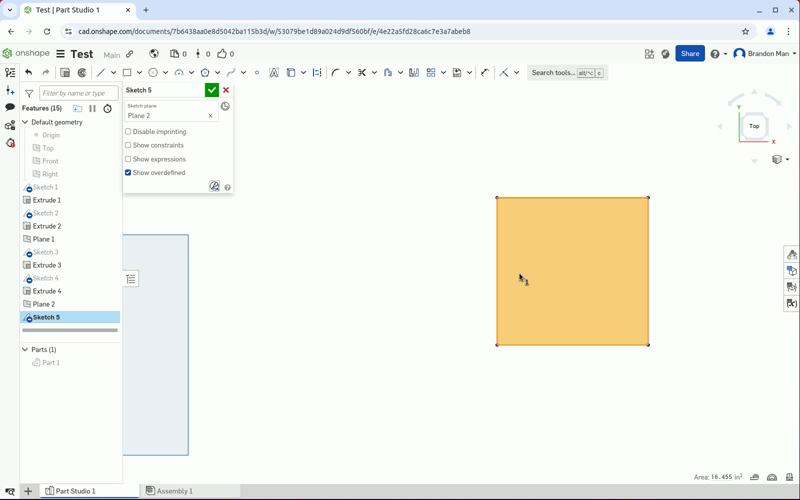
scroll(-6)
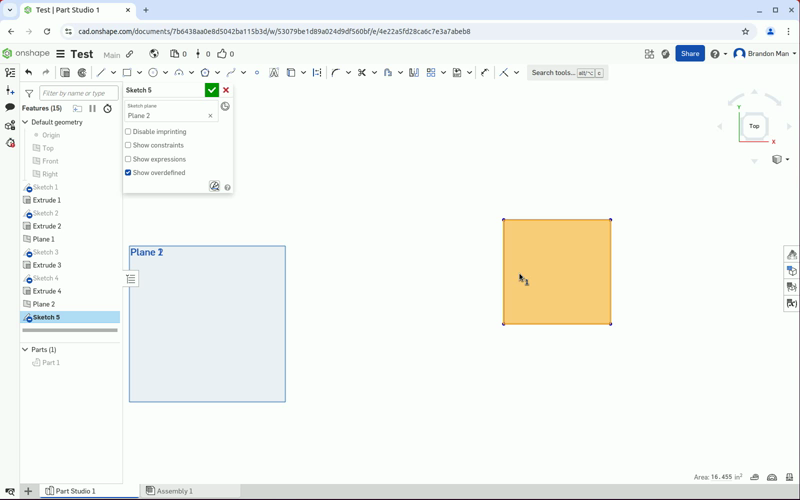
scroll(-6)
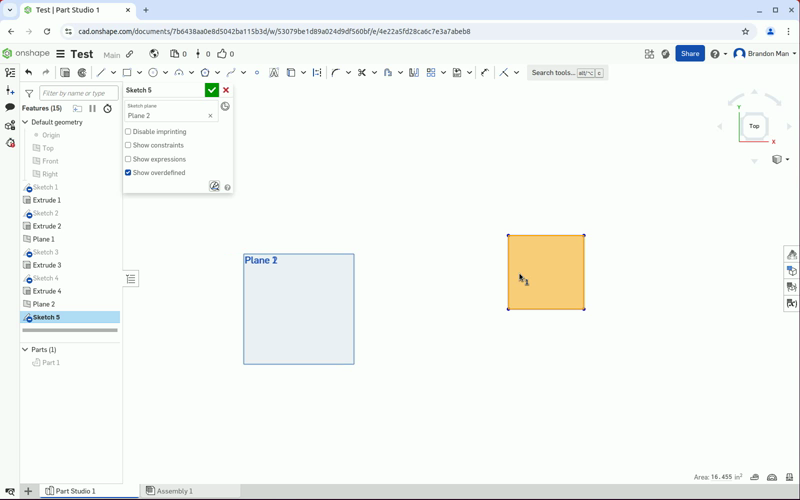
scroll(-6)
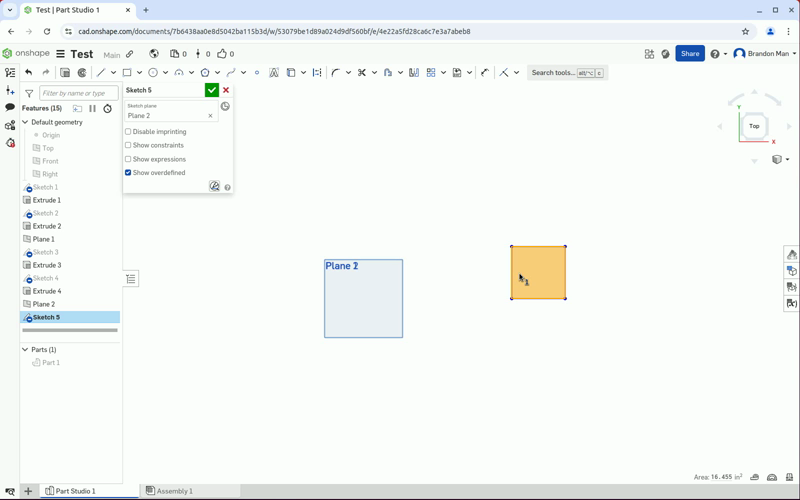
scroll(-6)
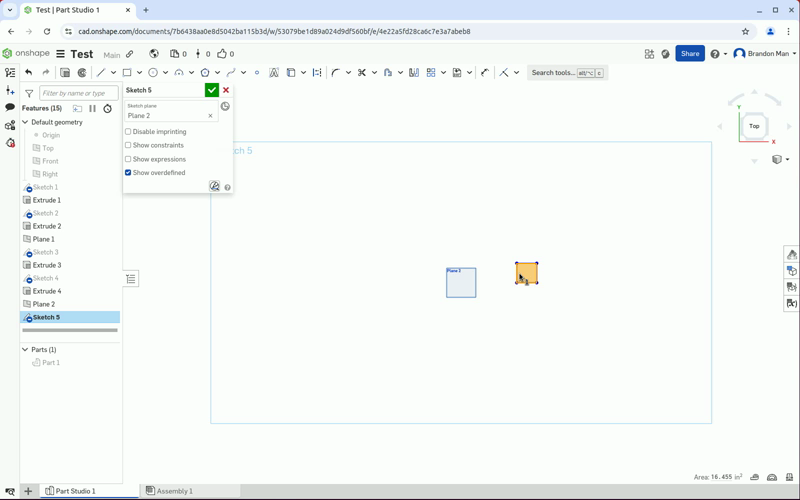
mouse_move(73, 352)
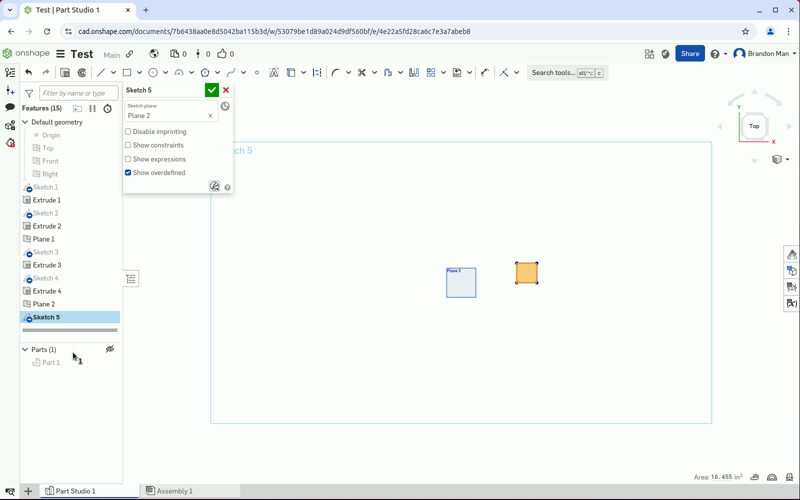
key(shift+y)
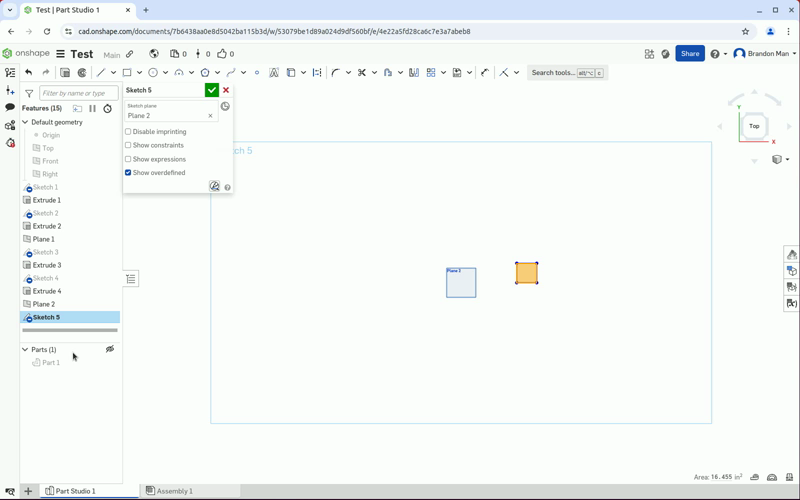
key(shift+e)
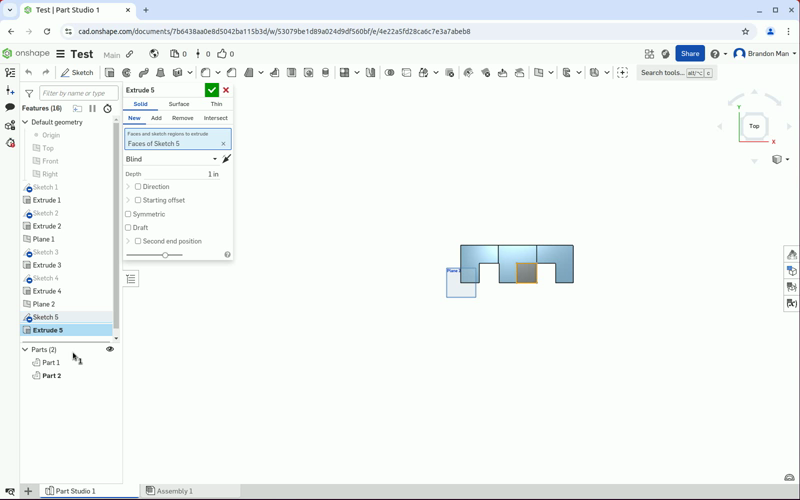
mouse_move(143, 106)
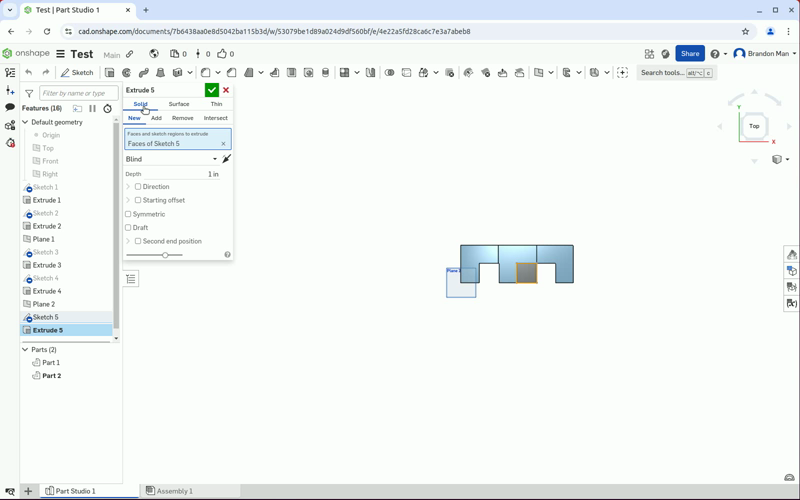
click(143, 106)
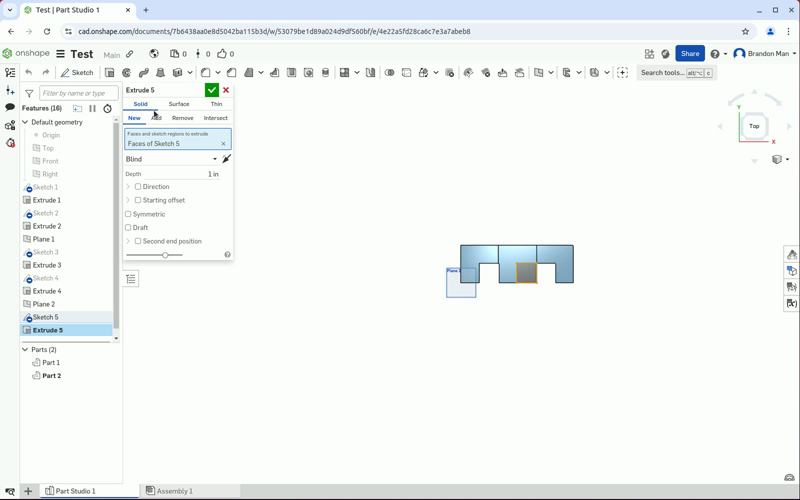
mouse_move(186, 120)
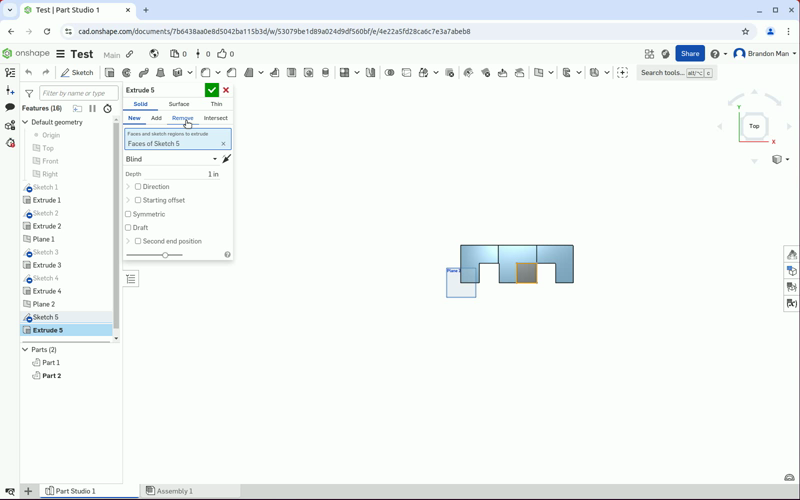
click(186, 120)
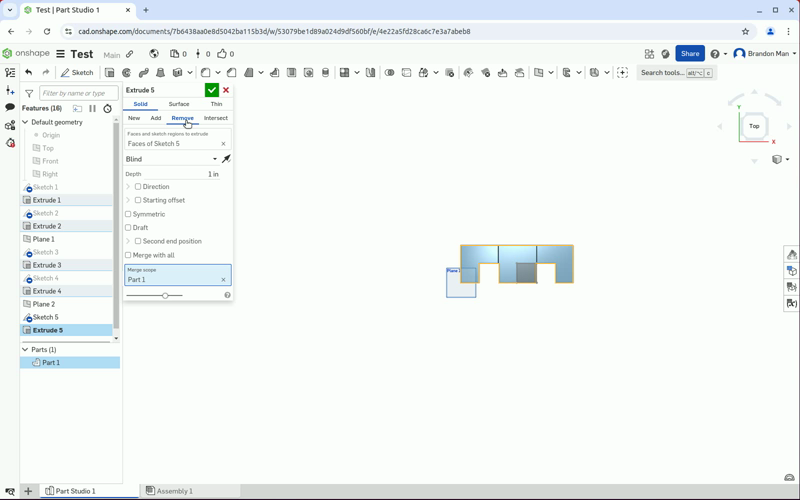
key(tab, 4)
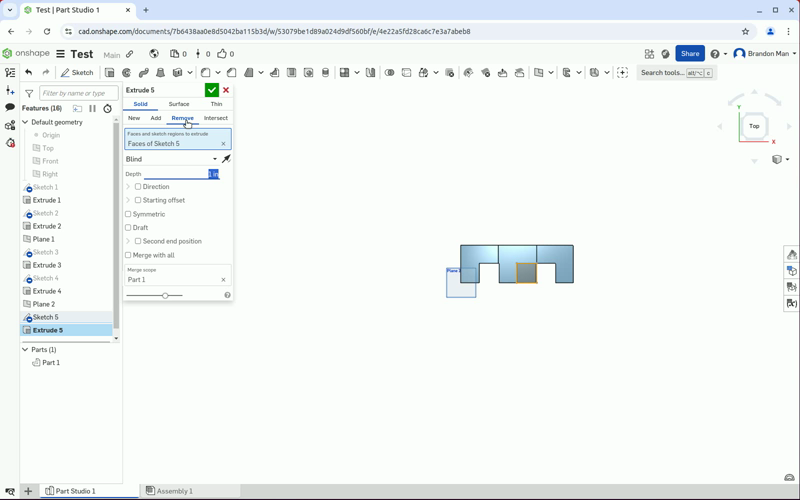
text(7.703)
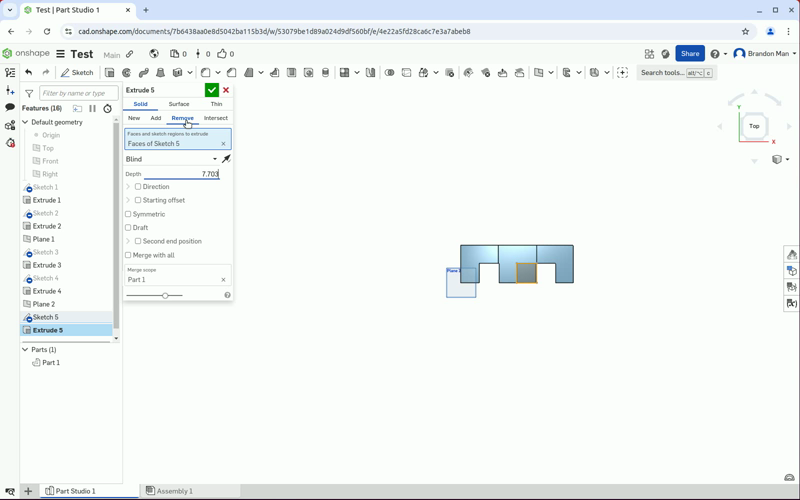
key(tab, 6)
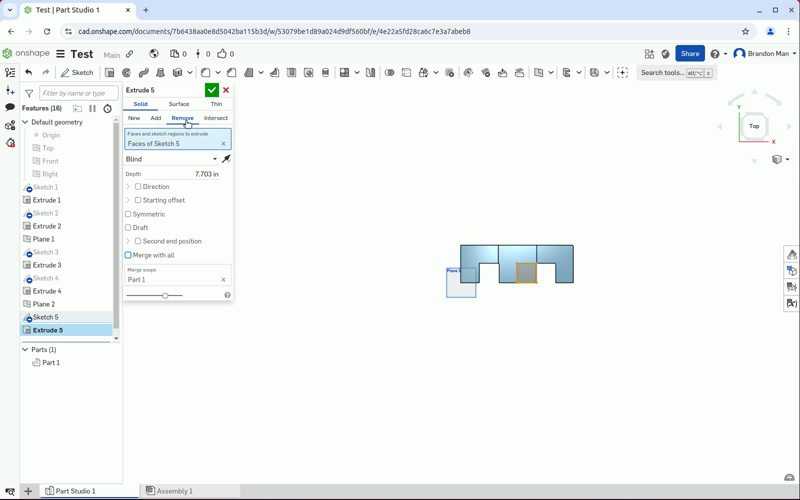
key(space)
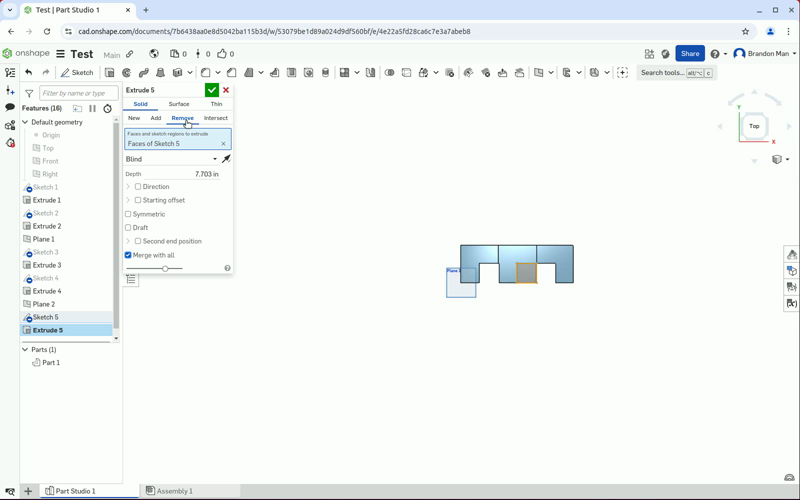
key(enter)
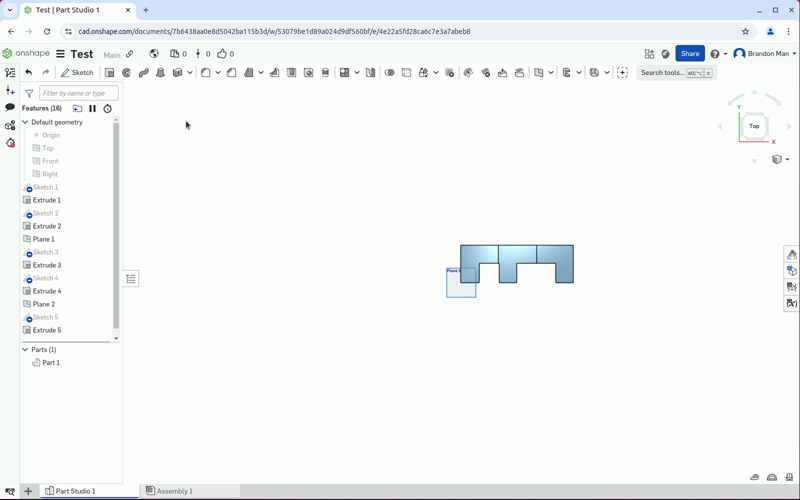
key(shift+h)
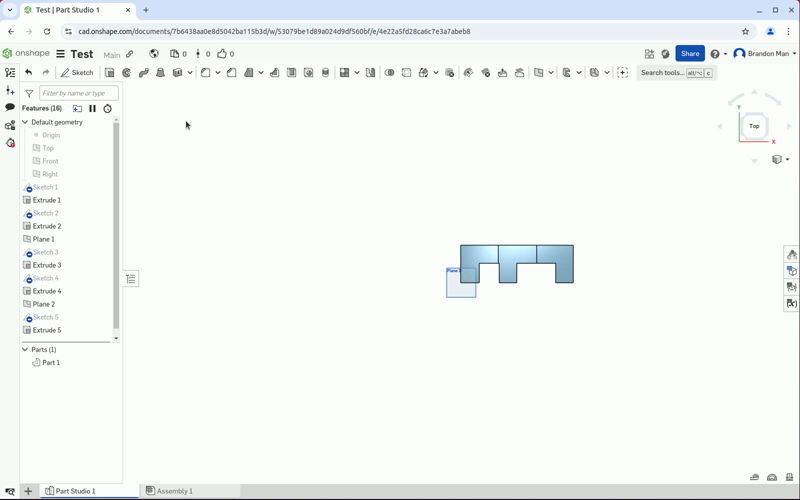
key(shift+h)
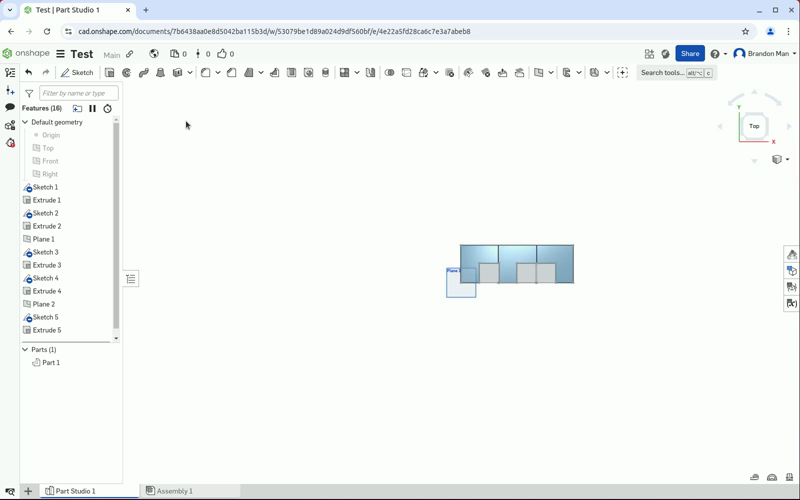
key(shift+7)
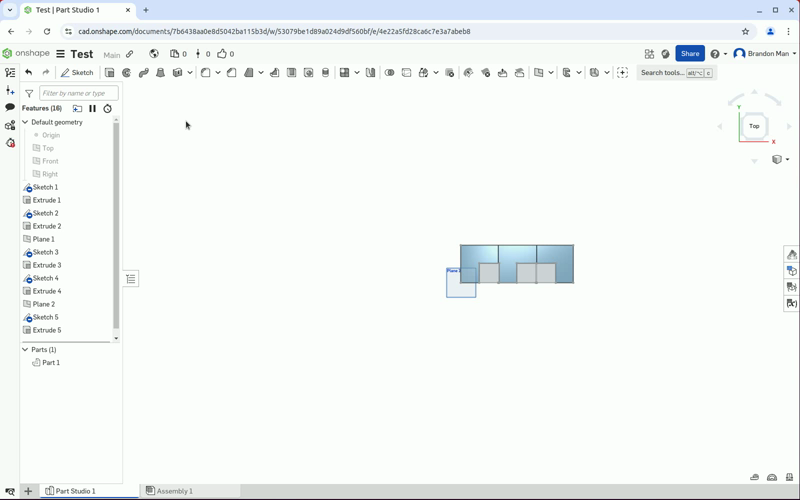
key(up, 3)
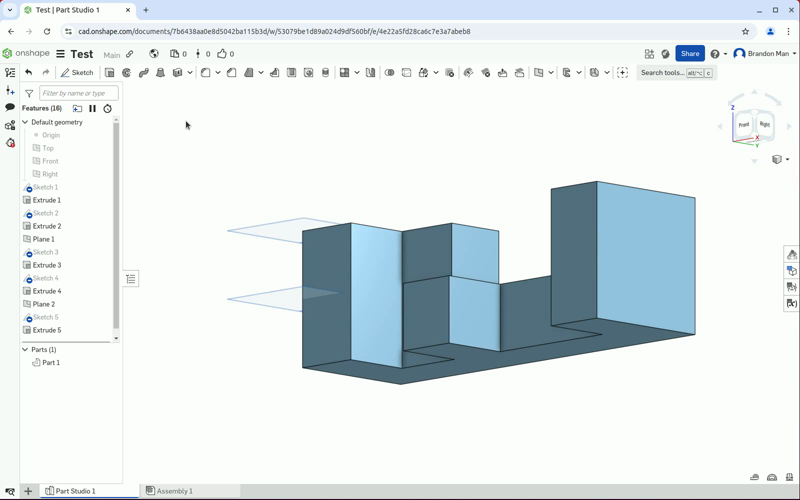
key(left, 3)
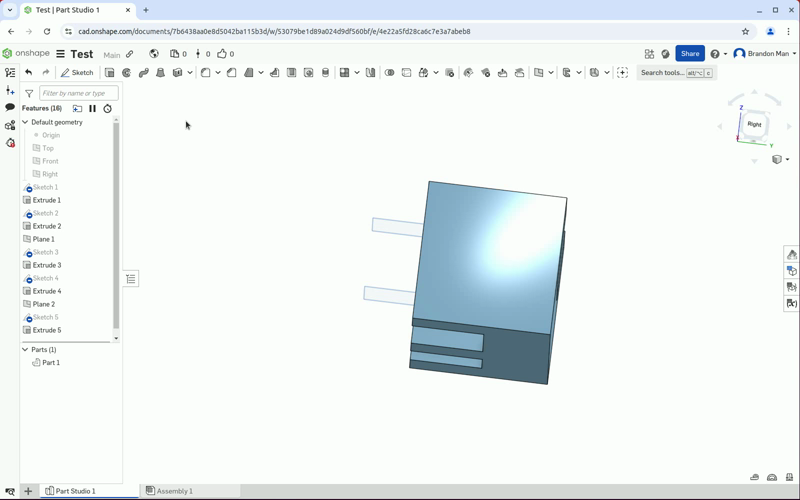
key(right, 3)
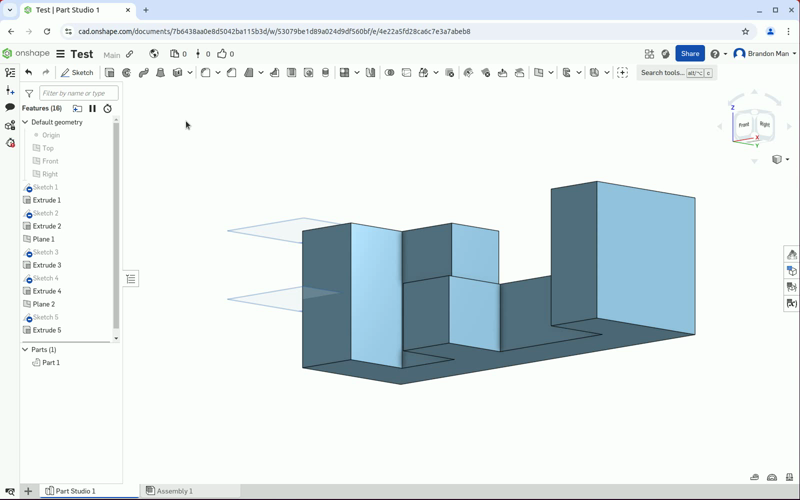
key(down, 3)
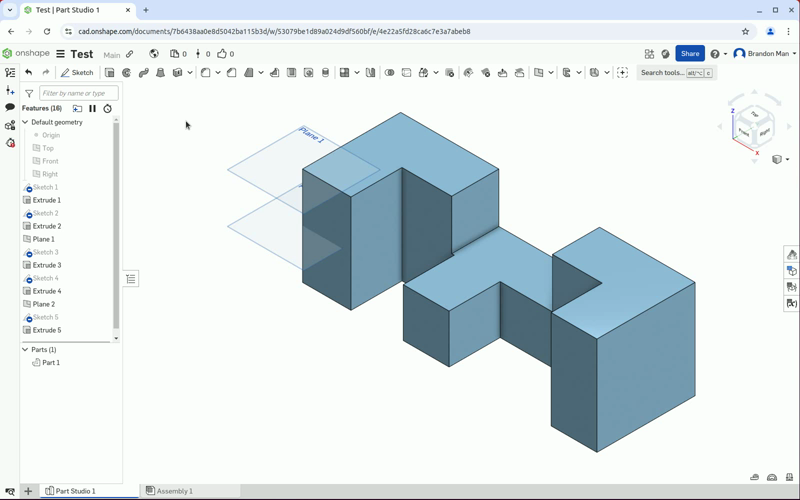
mouse_move(69, 189)
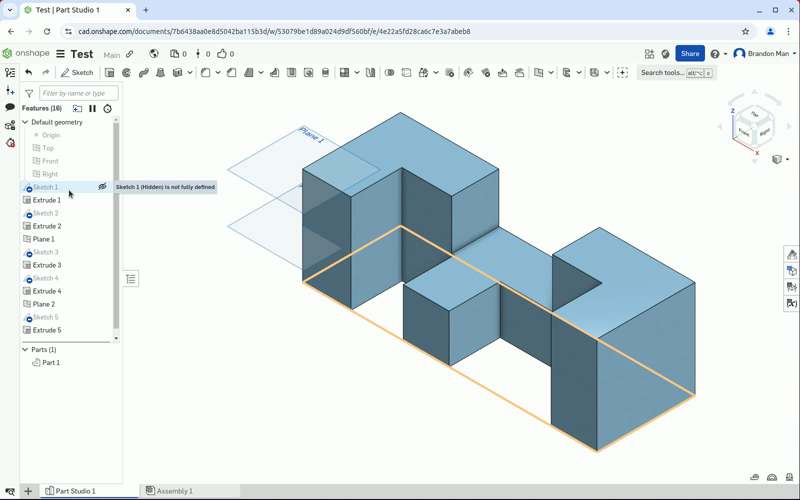
click(69, 189)